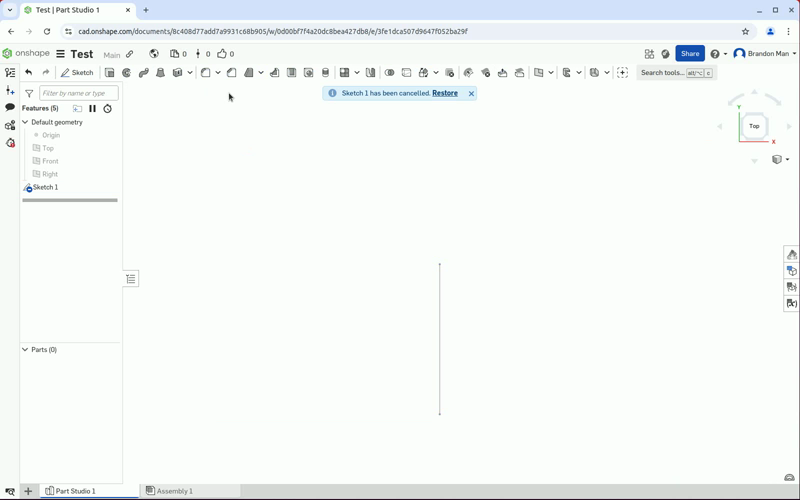
key(shift+h)
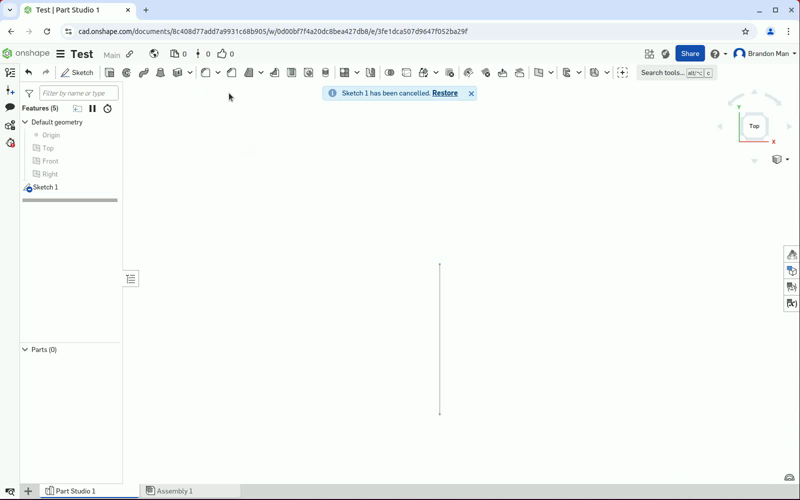
key(shift+s)
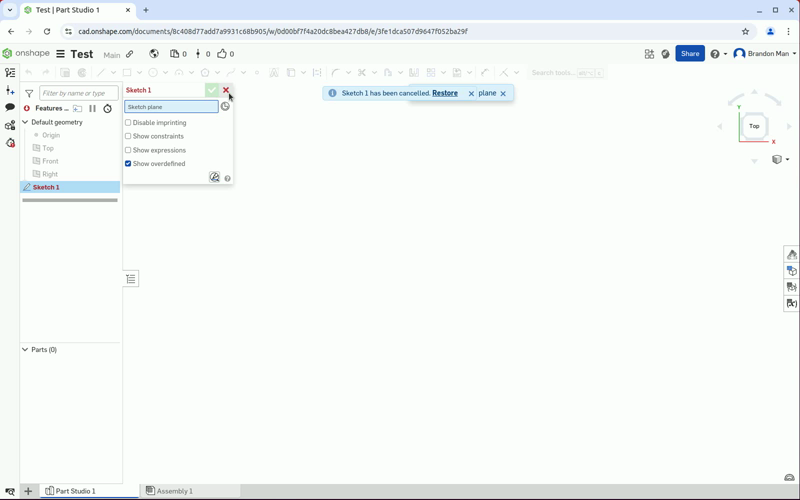
mouse_move(73, 150)
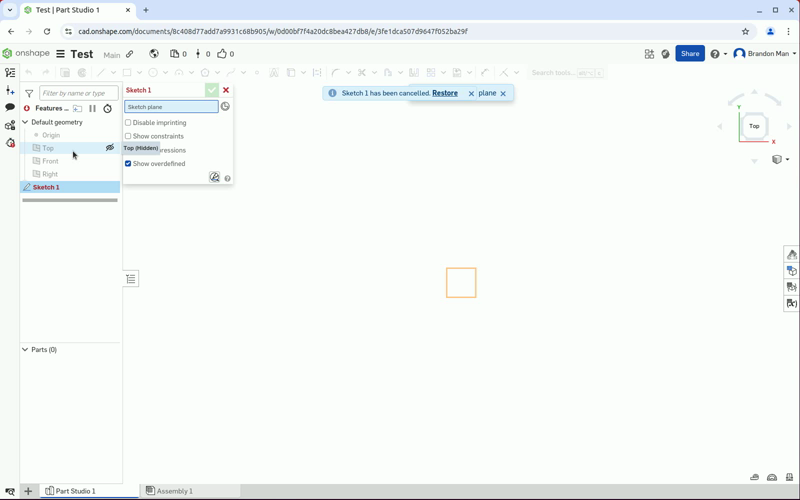
click(73, 150)
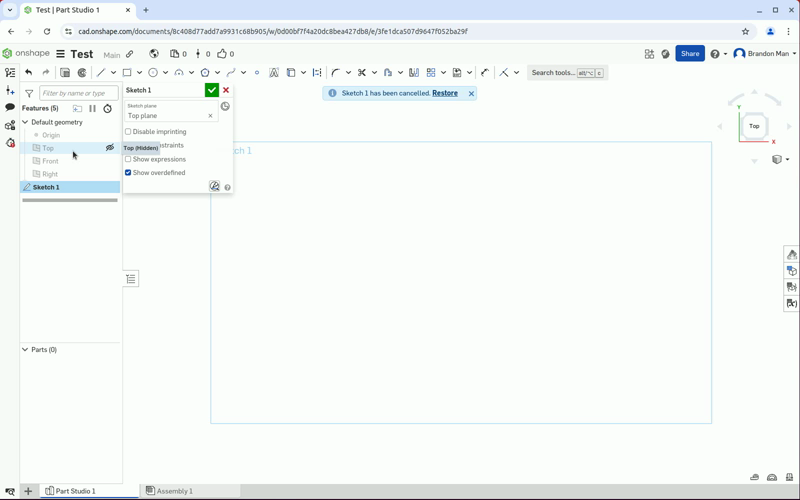
mouse_move(73, 352)
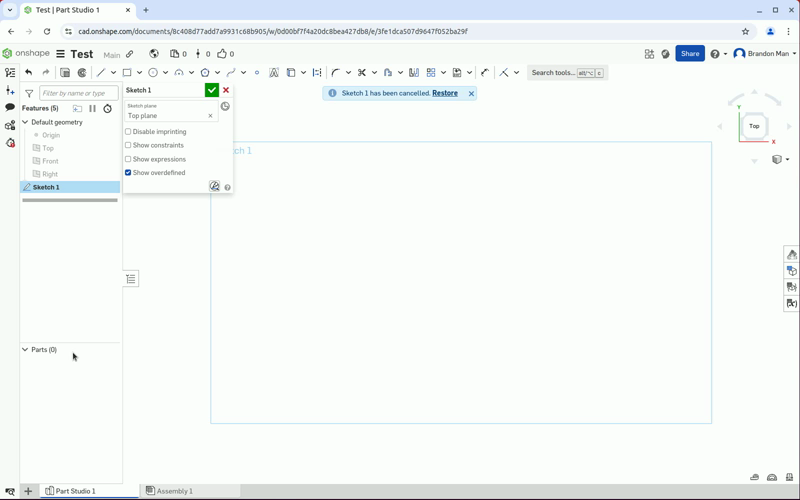
key(y)
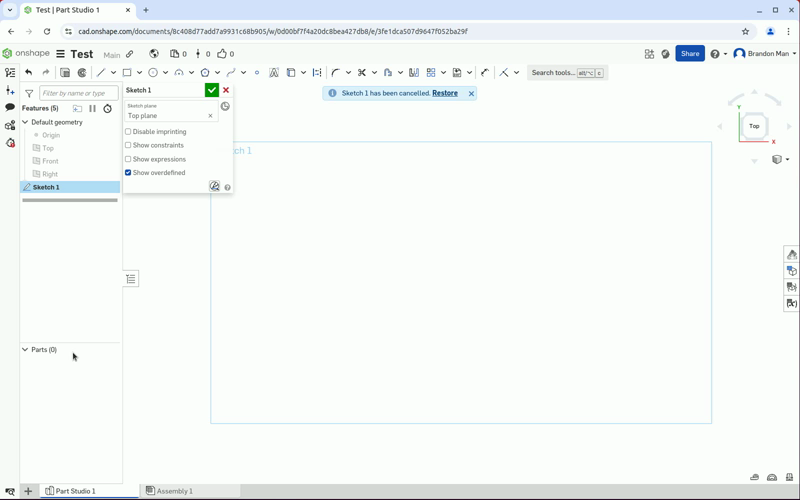
key(l)
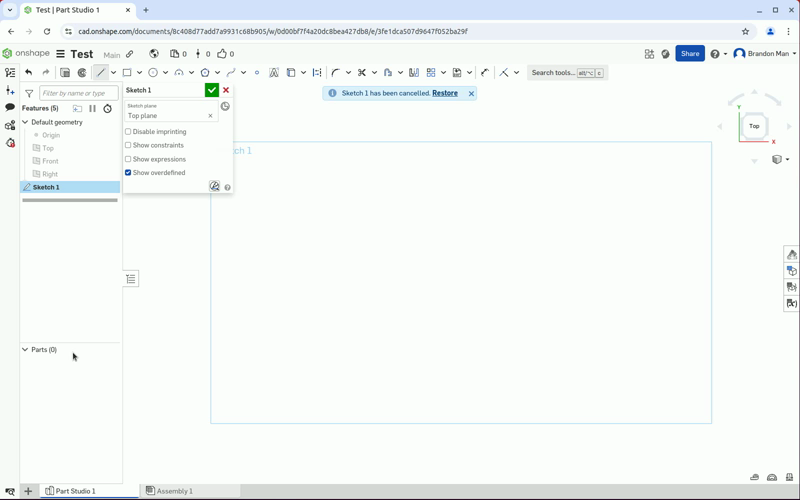
key_down(shift)
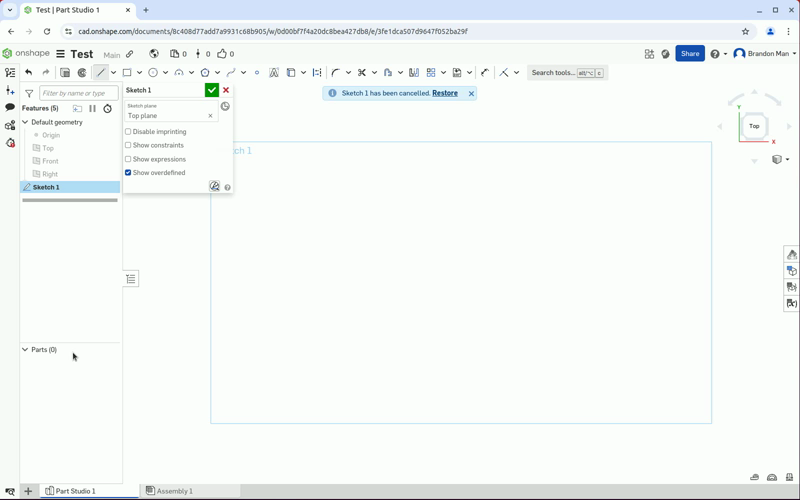
mouse_move(348, 282)
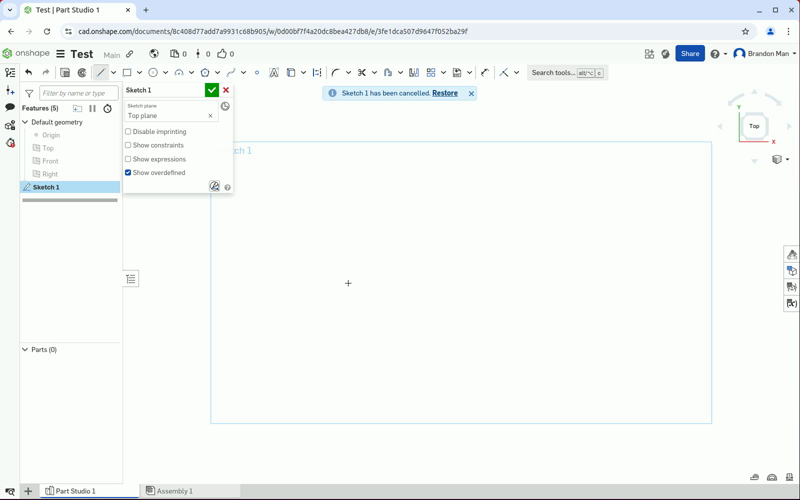
click(348, 282)
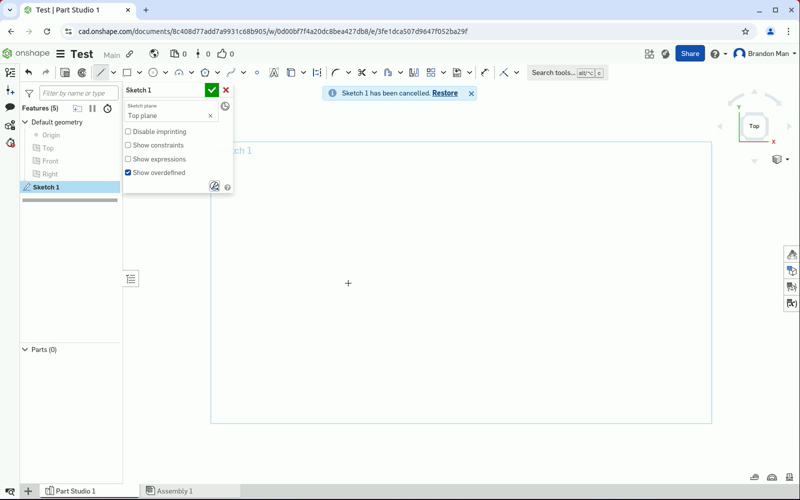
key_up(shift)
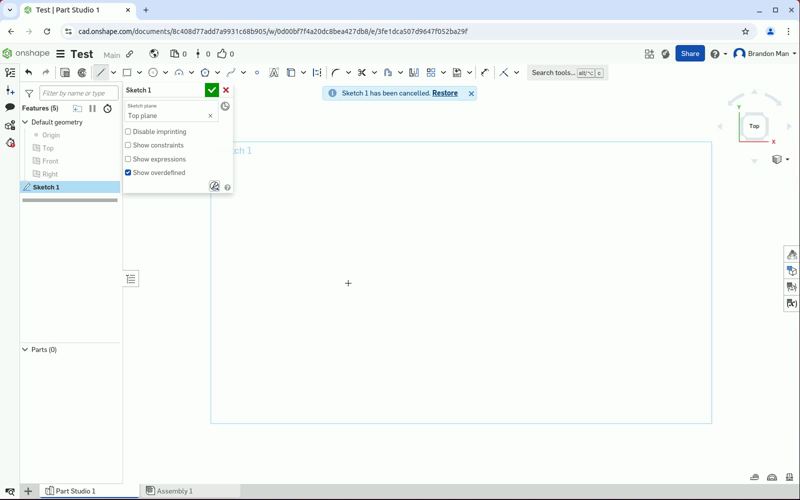
key_down(shift)
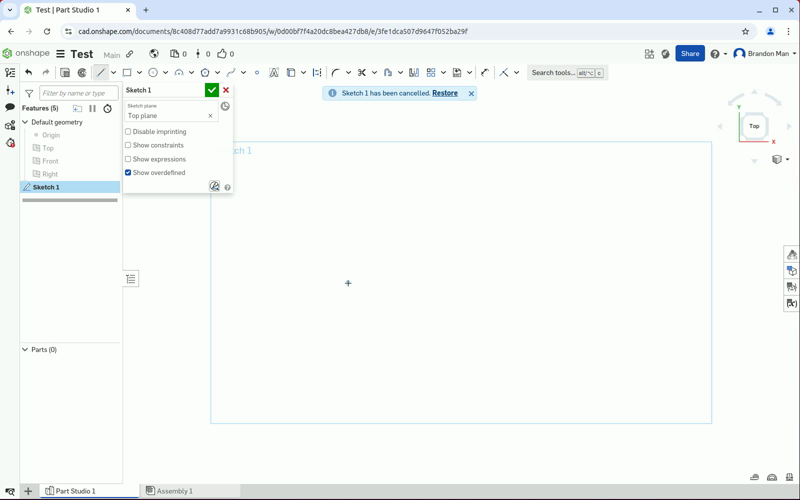
mouse_move(378, 282)
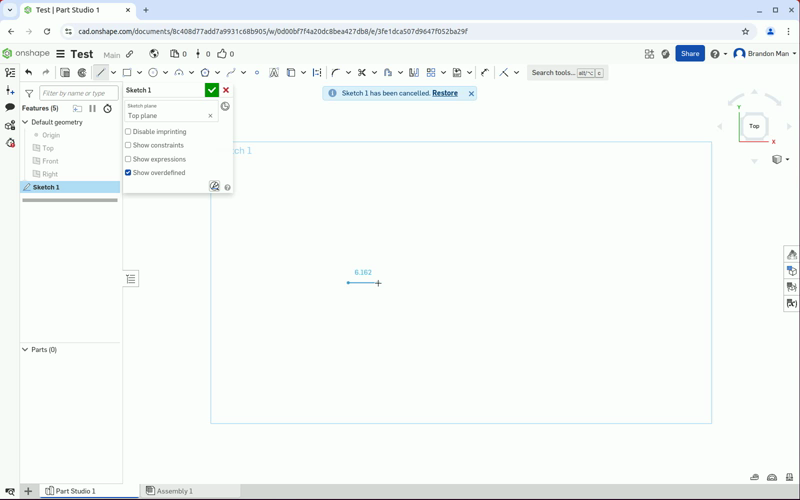
mouse_move(391, 282)
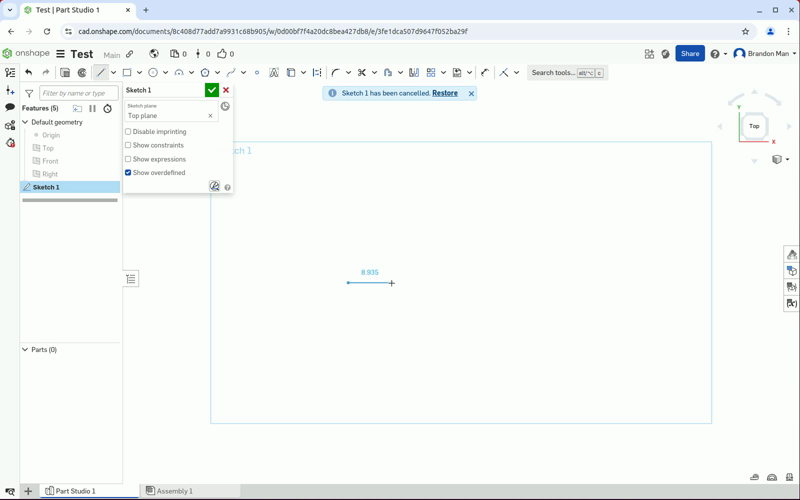
click(391, 282)
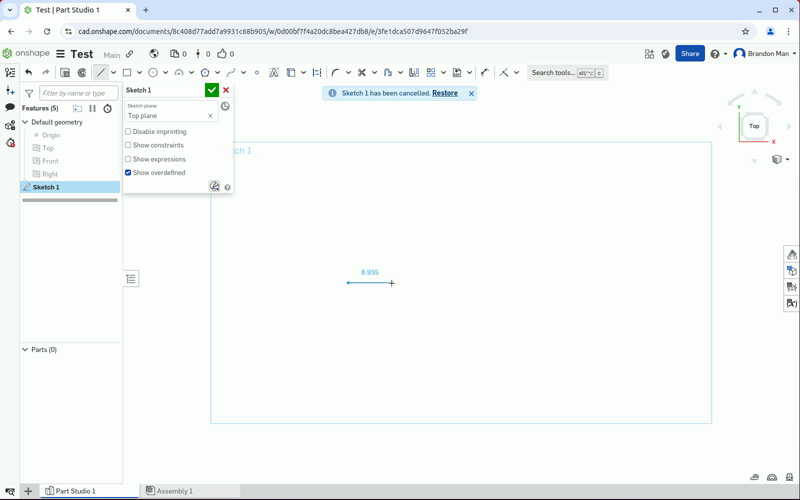
key_up(shift)
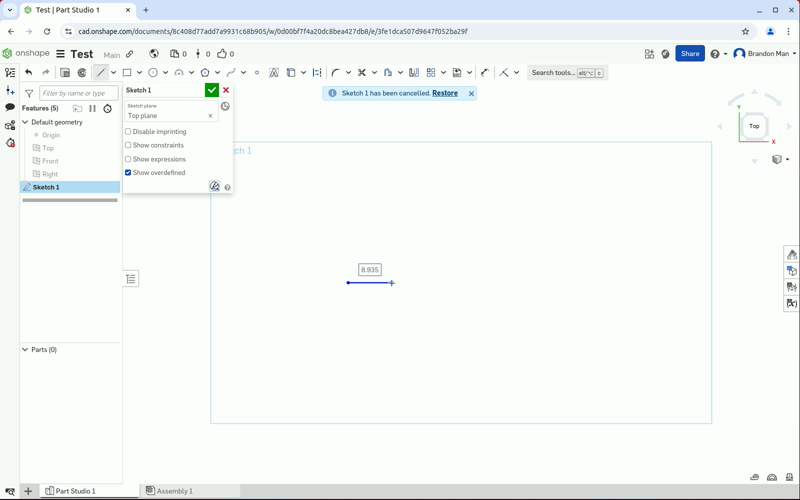
key_down(shift)
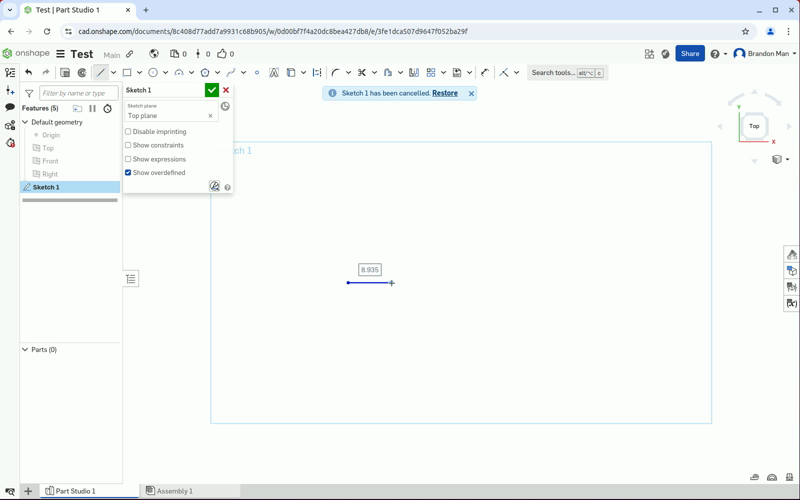
mouse_move(421, 282)
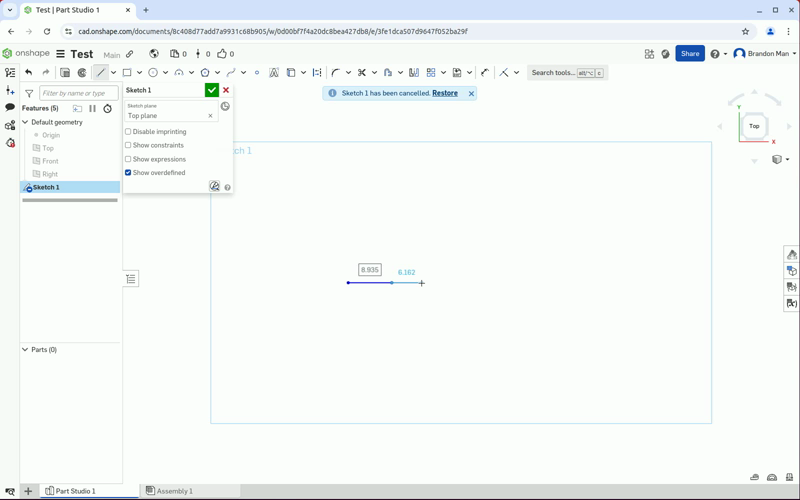
mouse_move(412, 282)
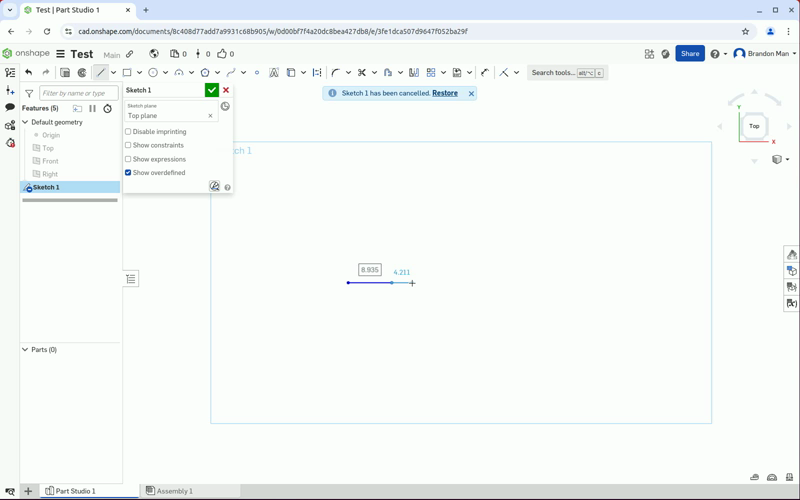
click(412, 282)
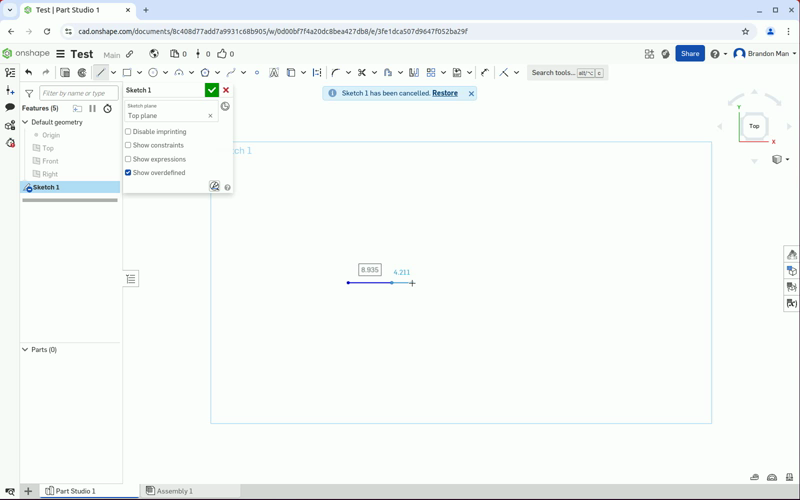
key_up(shift)
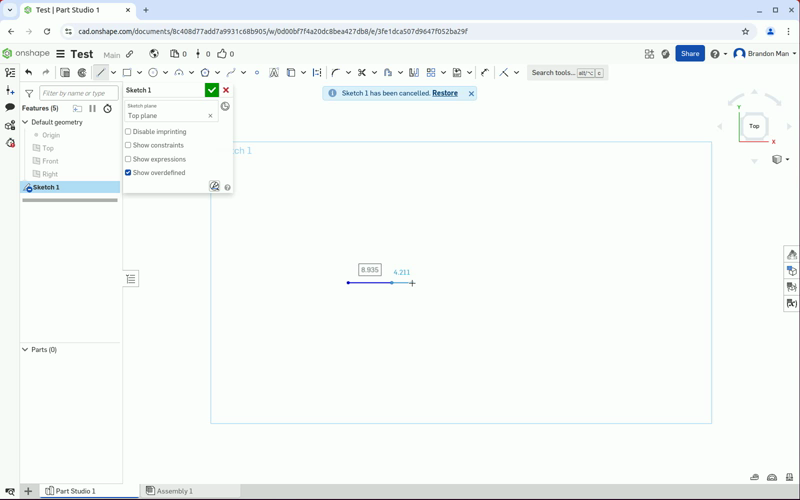
key(esc)
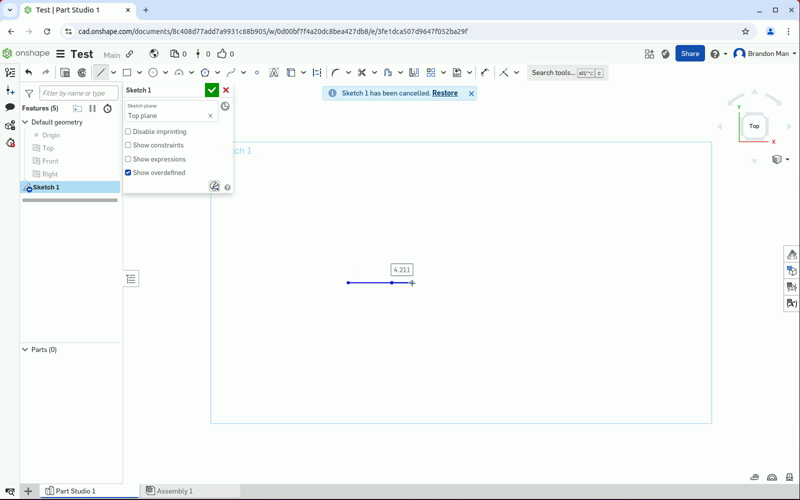
key(a)
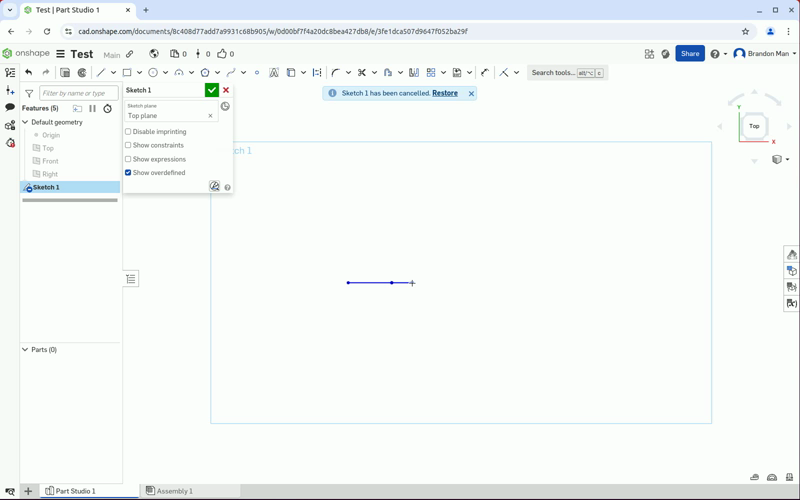
mouse_move(412, 282)
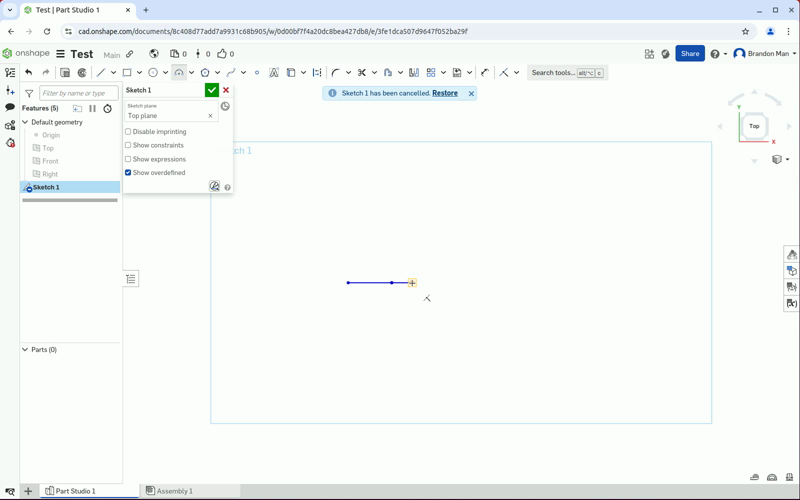
click(412, 282)
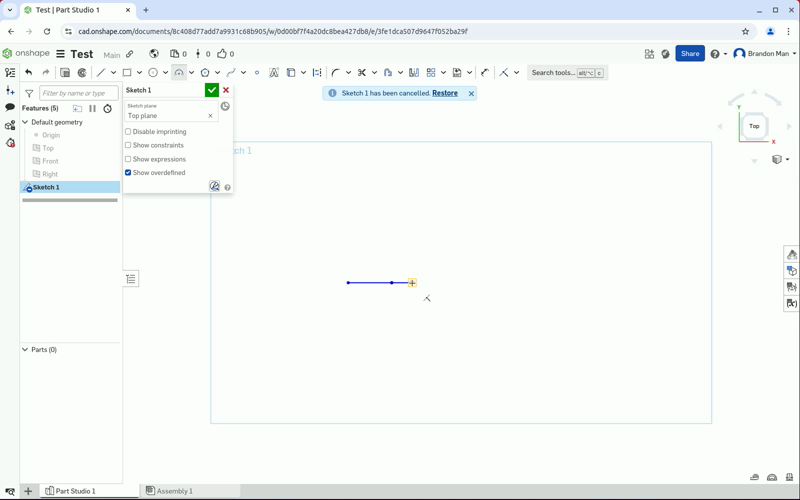
key_down(shift)
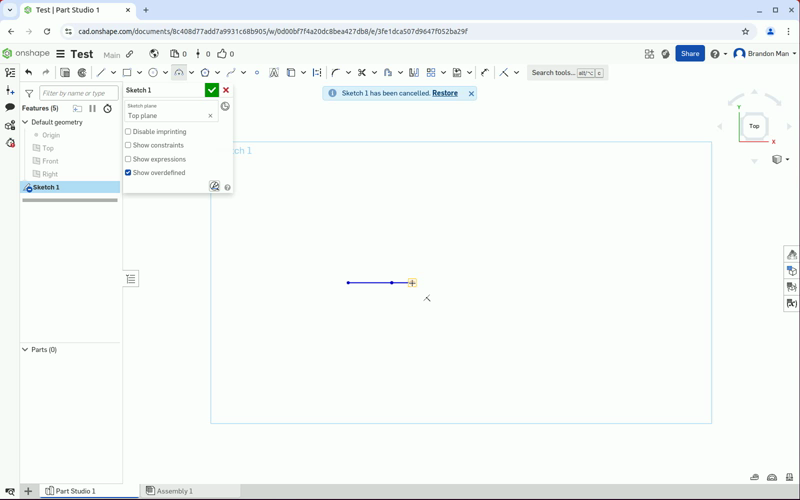
mouse_move(434, 282)
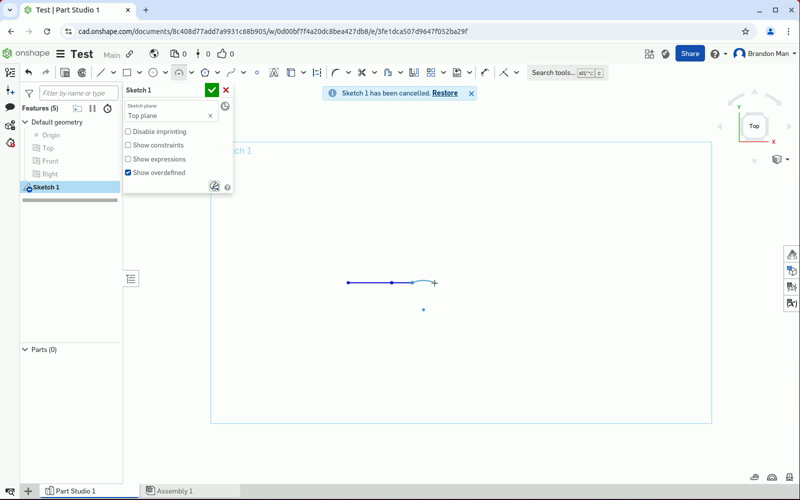
click(434, 282)
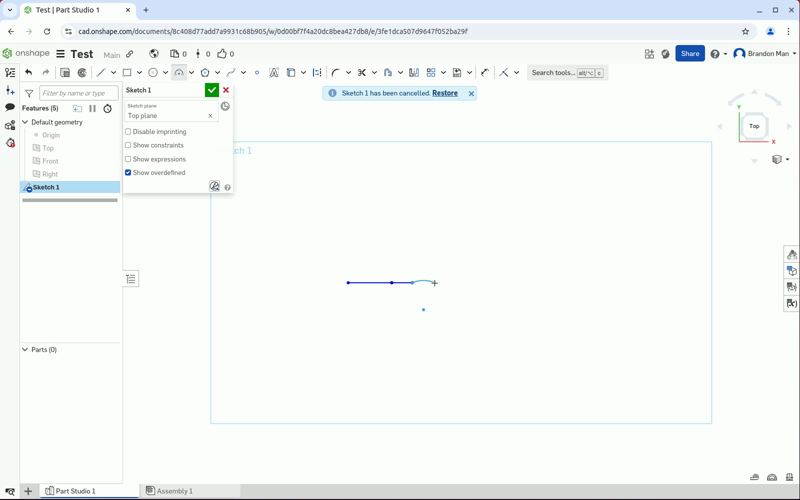
mouse_move(423, 294)
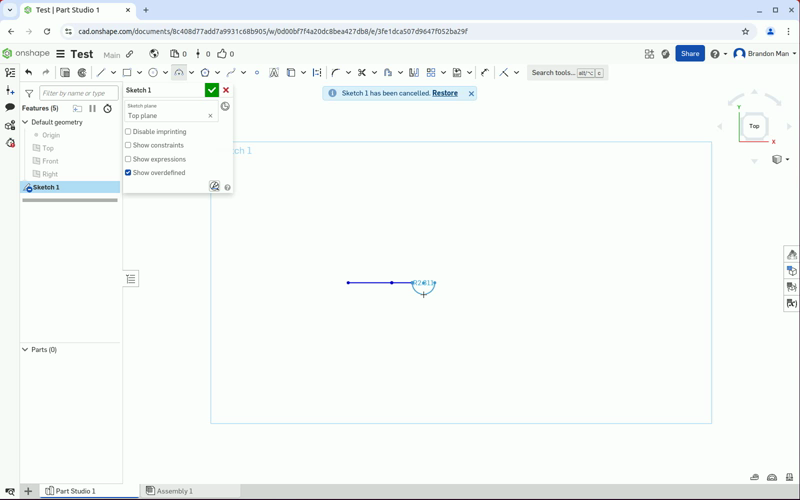
click(423, 294)
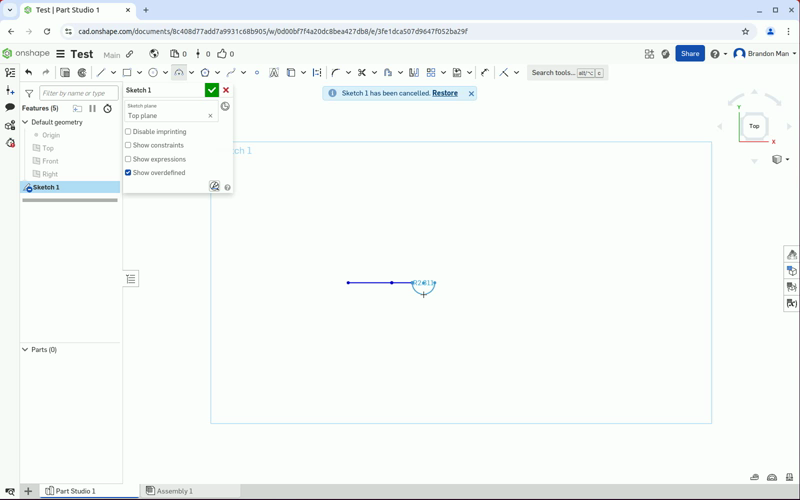
key_up(shift)
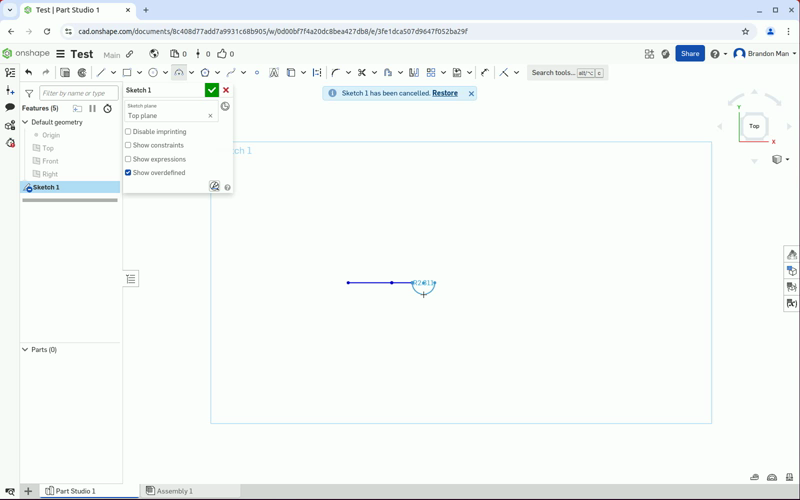
key(esc)
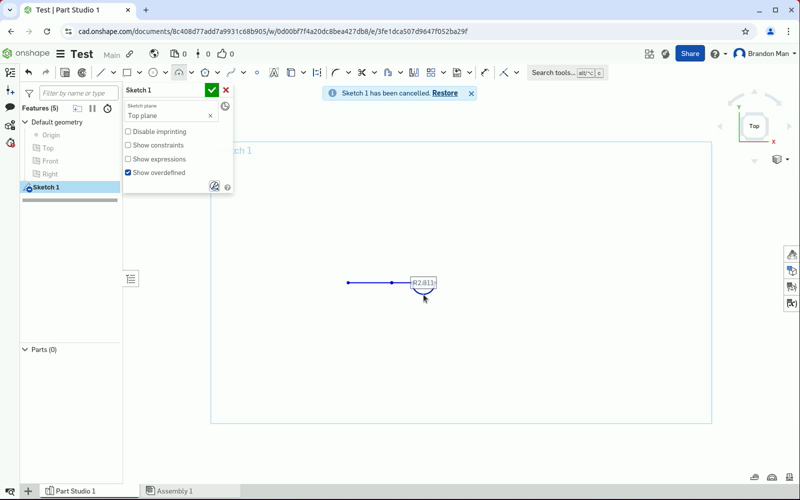
key(l)
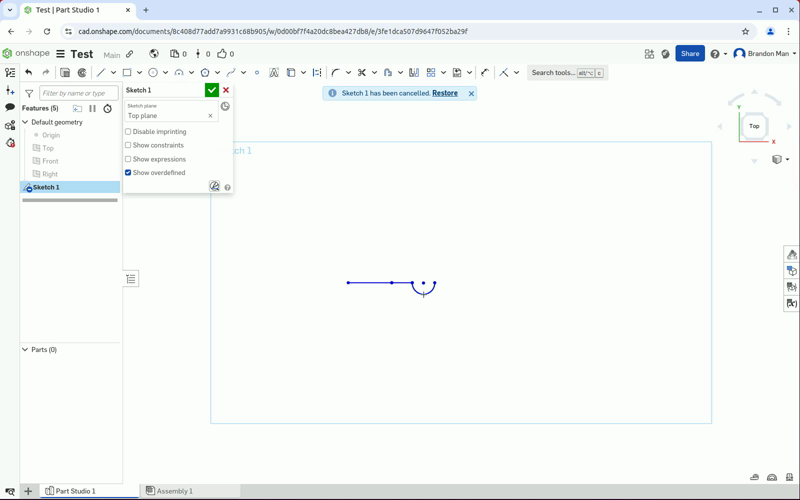
mouse_move(434, 282)
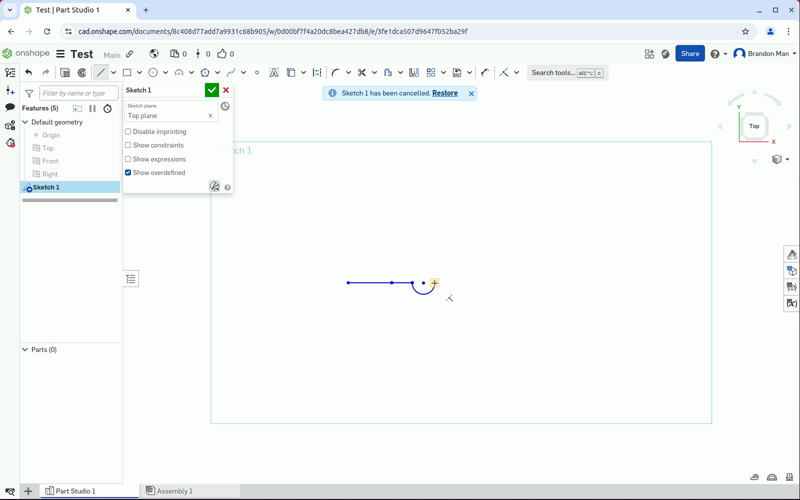
click(434, 282)
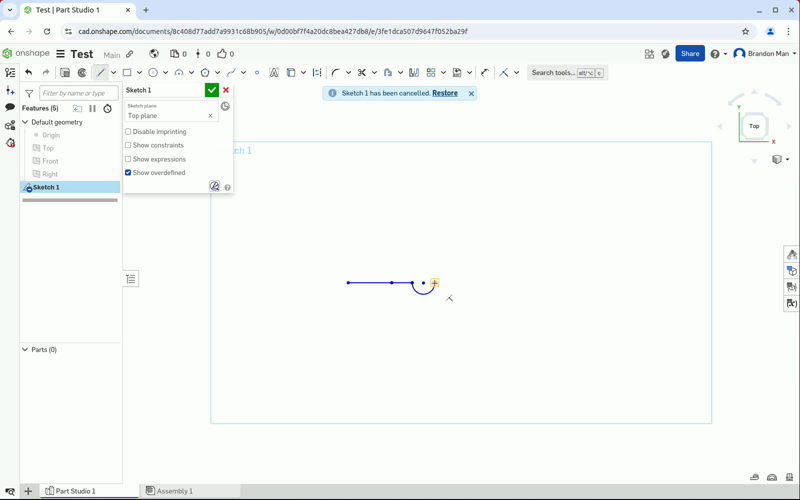
key_down(shift)
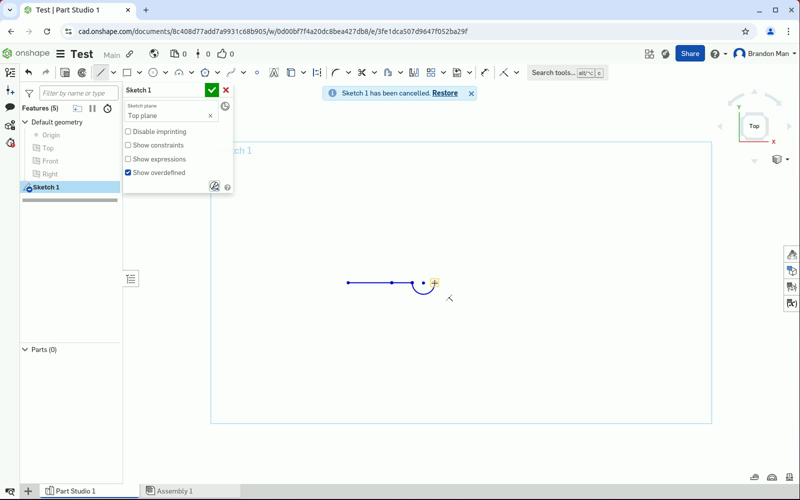
mouse_move(496, 282)
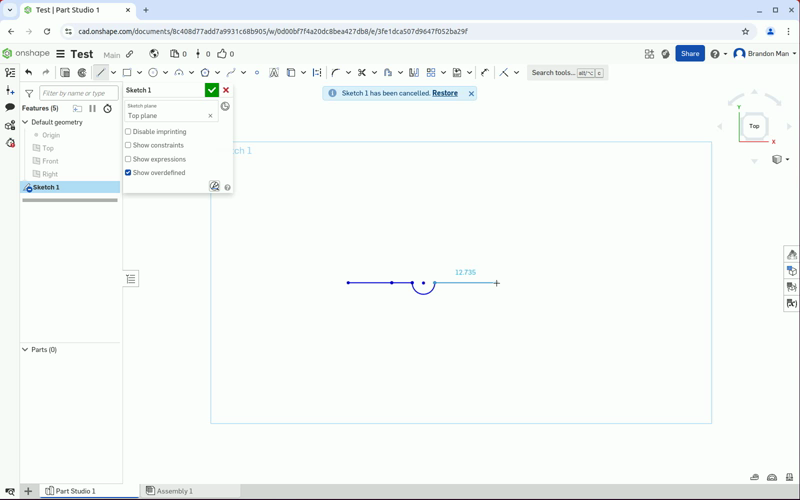
click(496, 282)
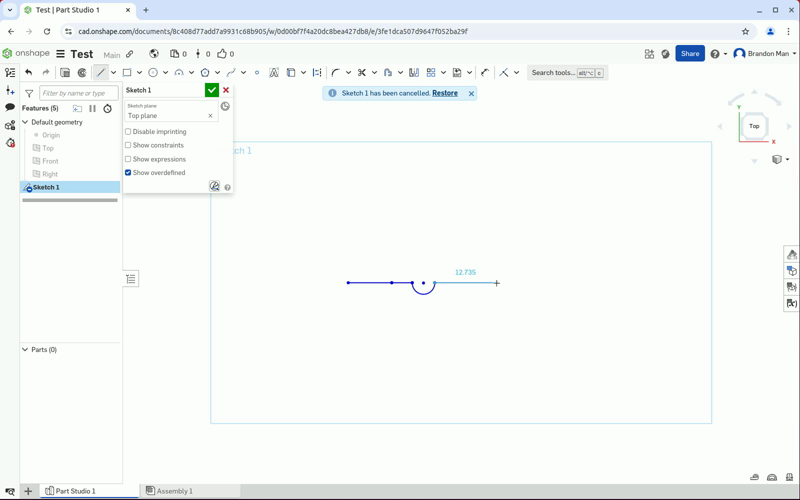
key_up(shift)
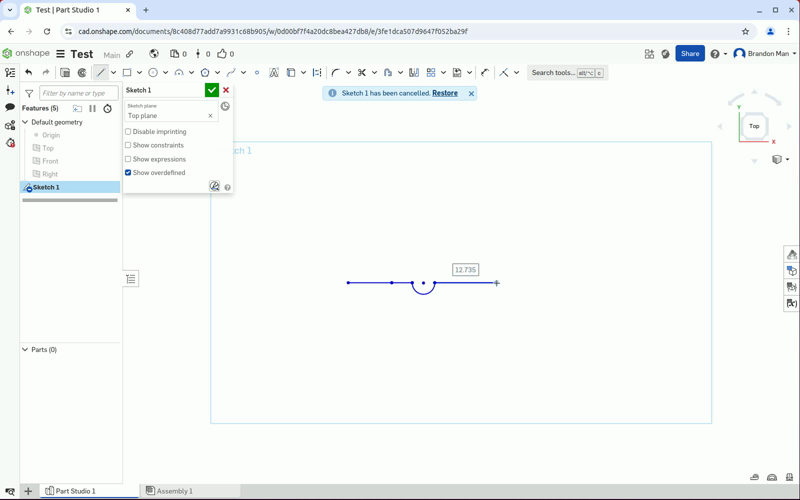
key(esc)
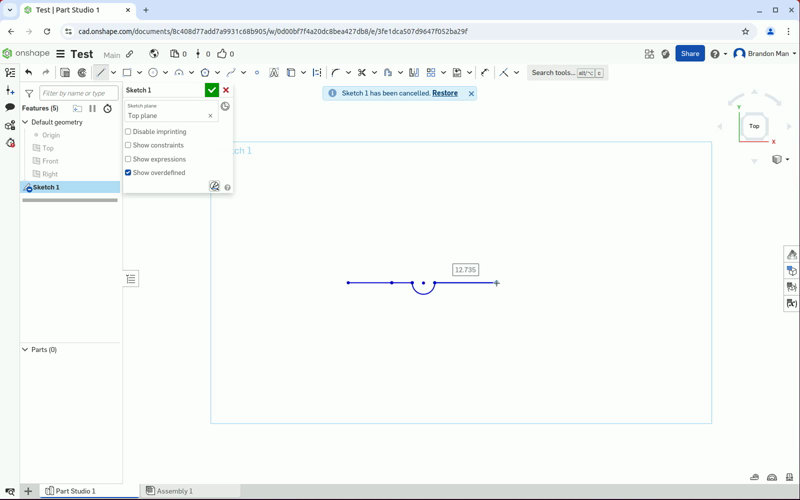
key(a)
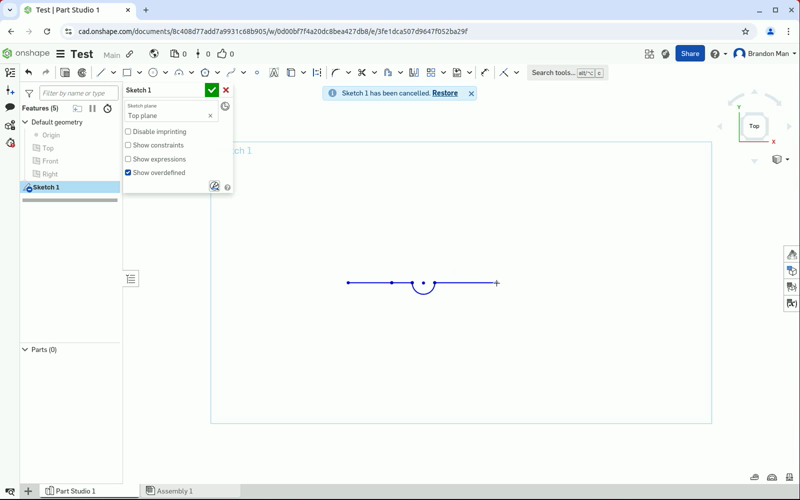
mouse_move(496, 282)
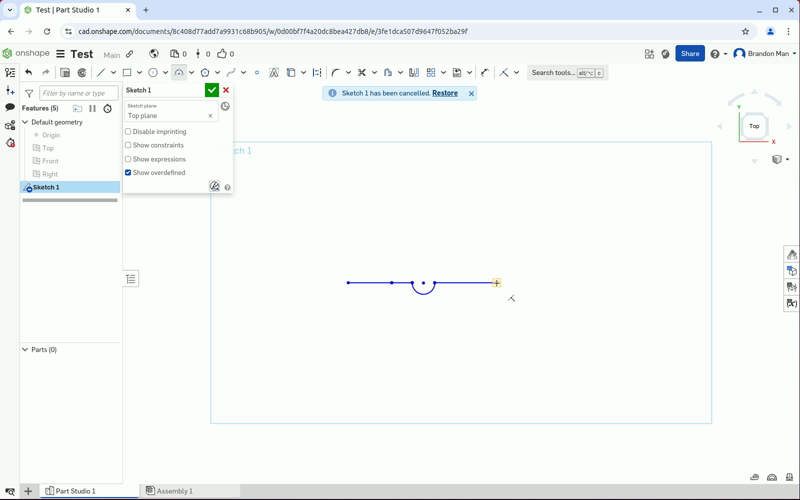
click(496, 282)
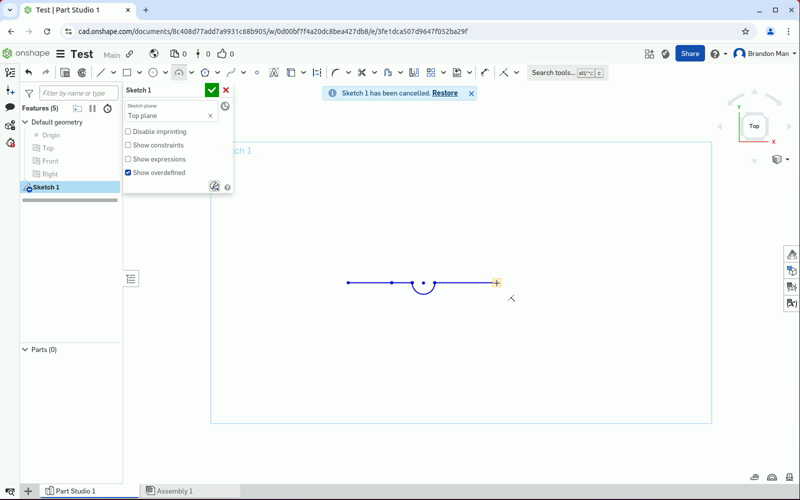
key_down(shift)
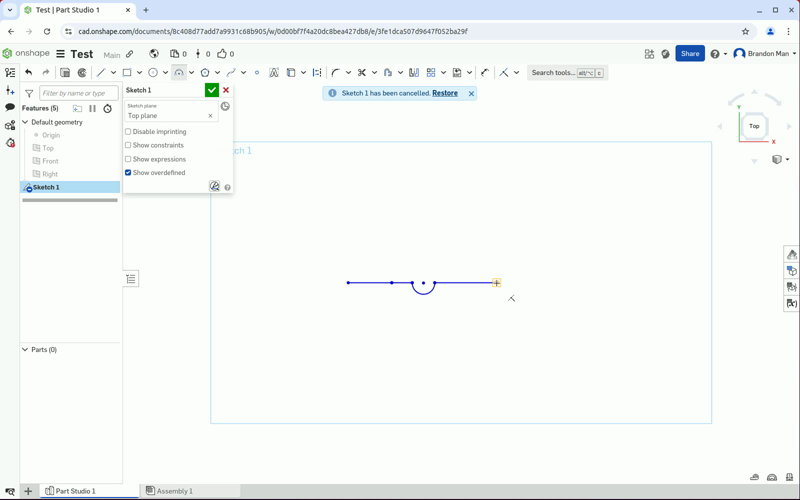
mouse_move(521, 282)
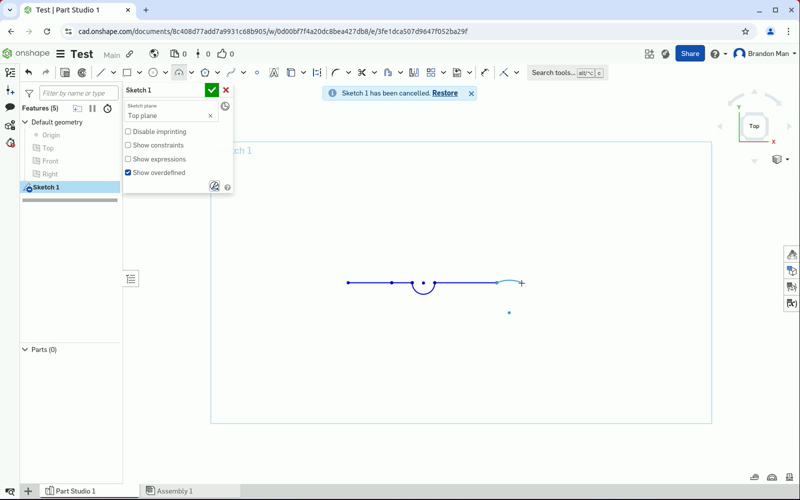
click(521, 282)
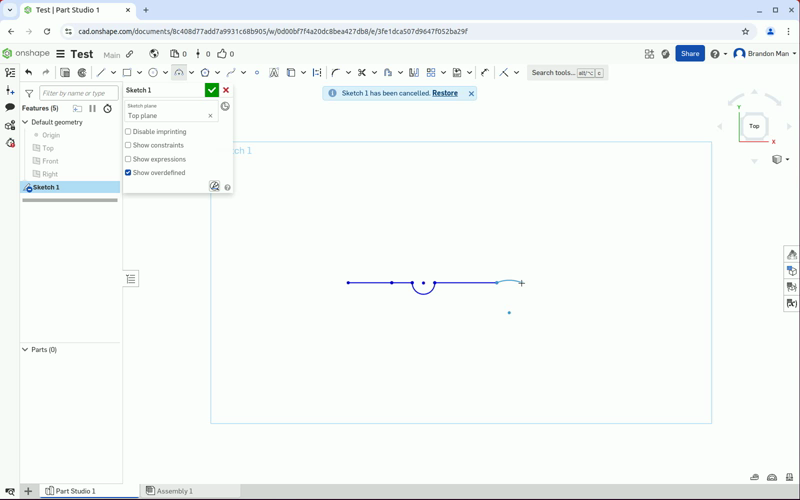
mouse_move(509, 295)
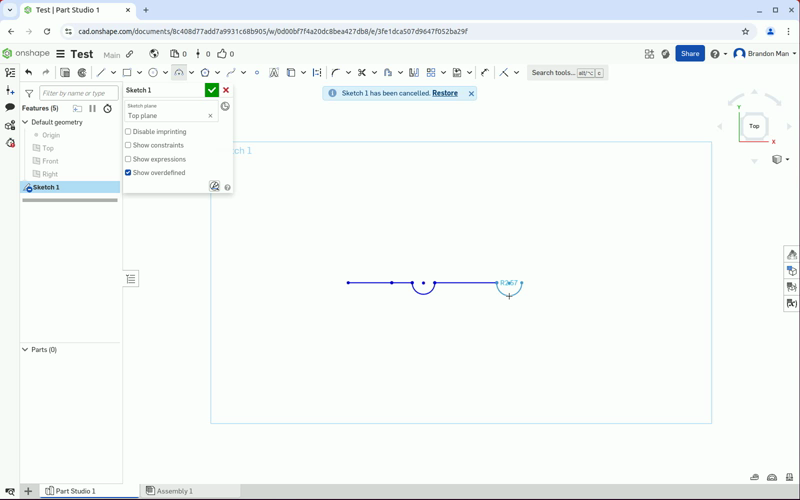
click(509, 295)
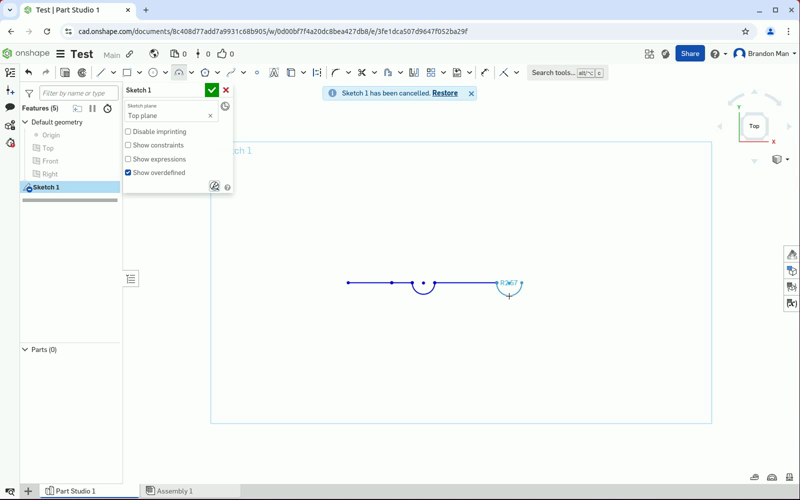
key_up(shift)
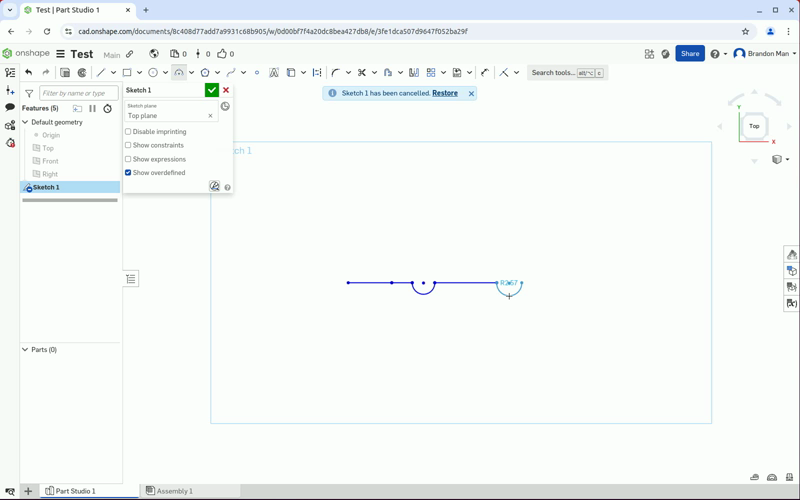
key(esc)
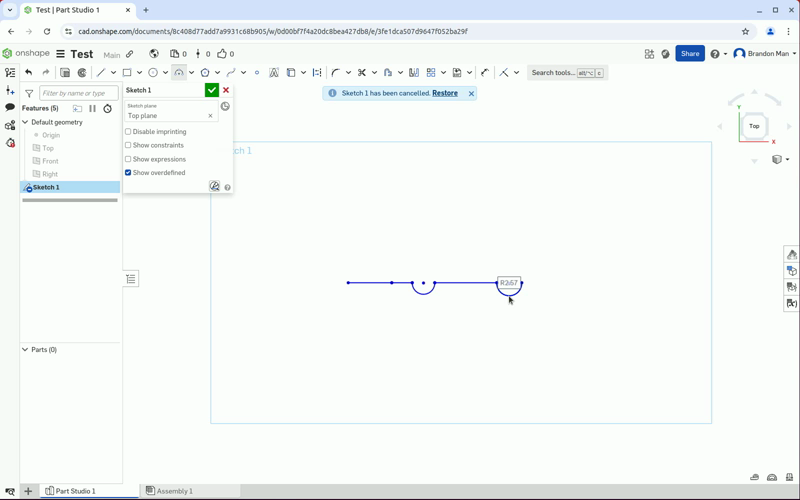
key(l)
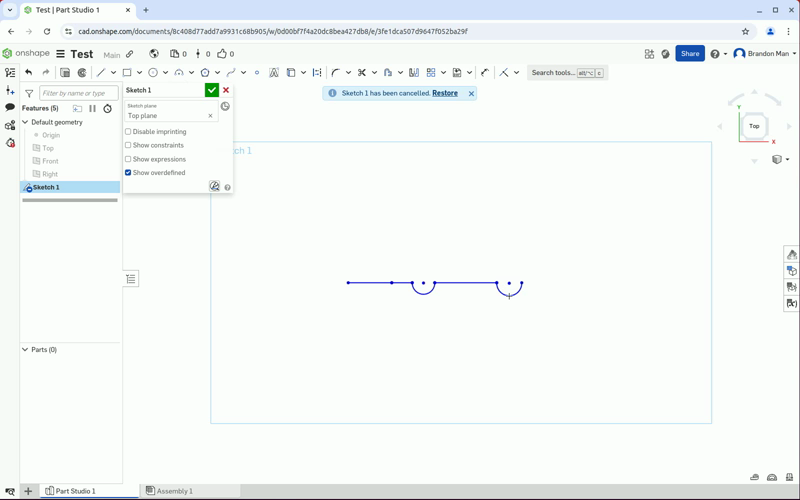
mouse_move(521, 282)
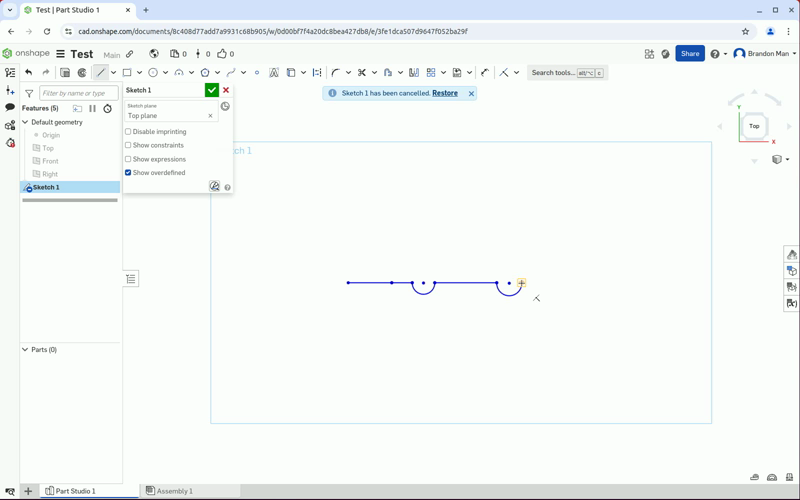
click(521, 282)
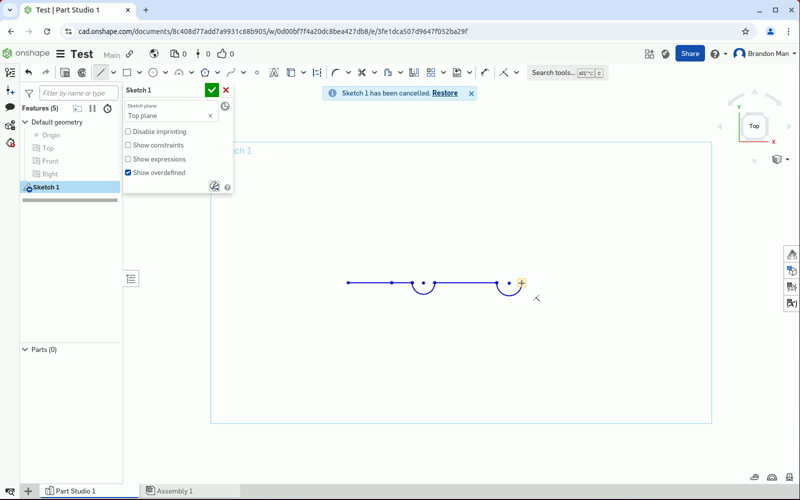
key_down(shift)
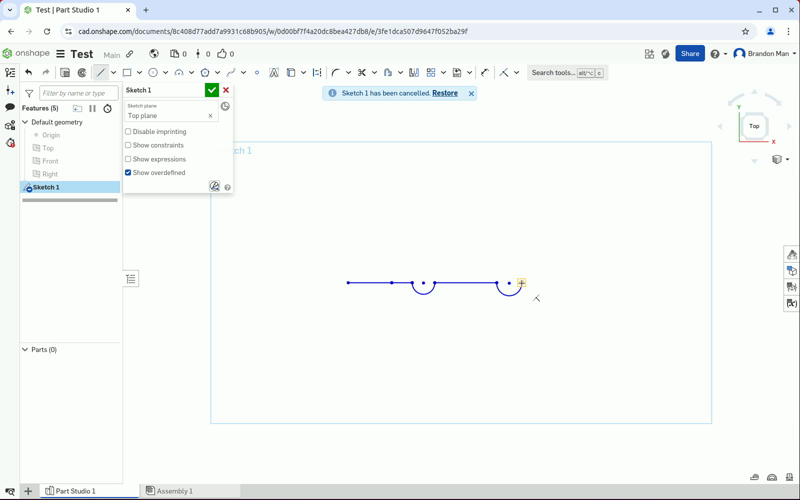
mouse_move(551, 282)
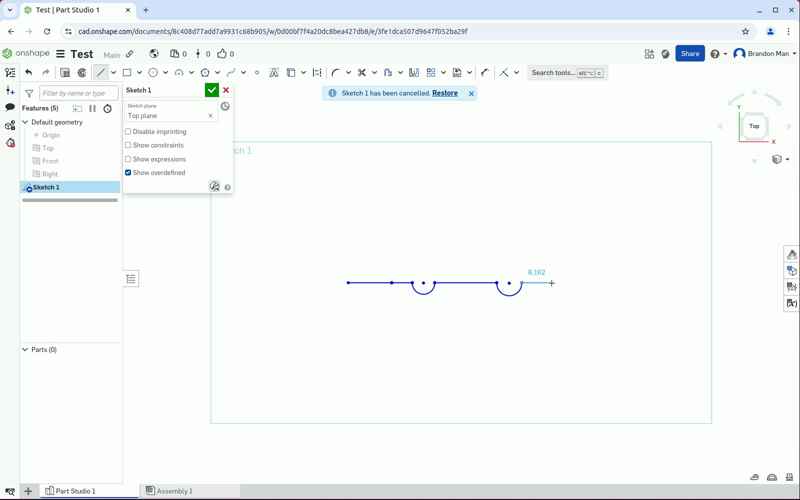
mouse_move(565, 282)
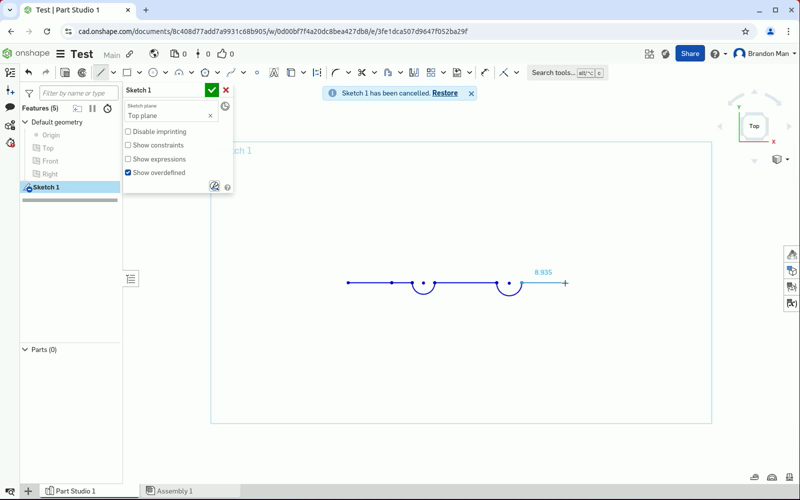
click(565, 282)
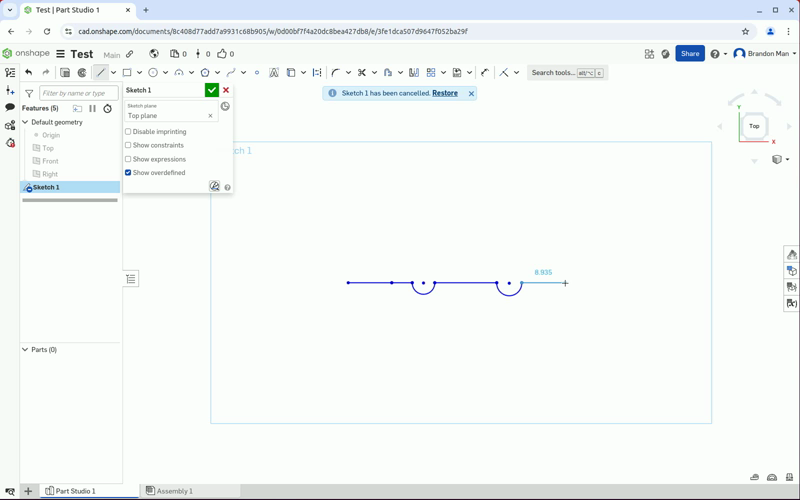
key_up(shift)
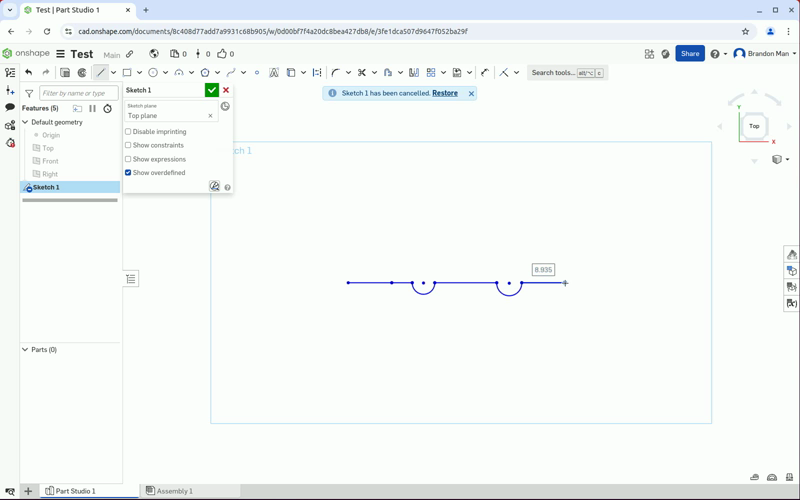
key_down(shift)
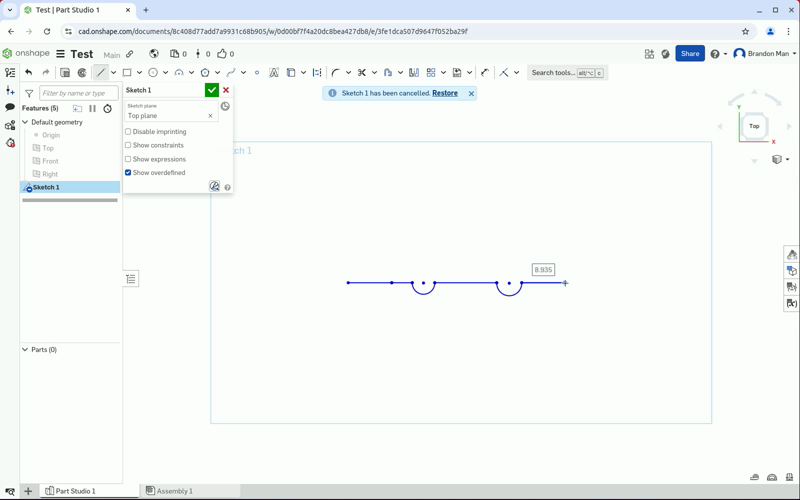
mouse_move(589, 282)
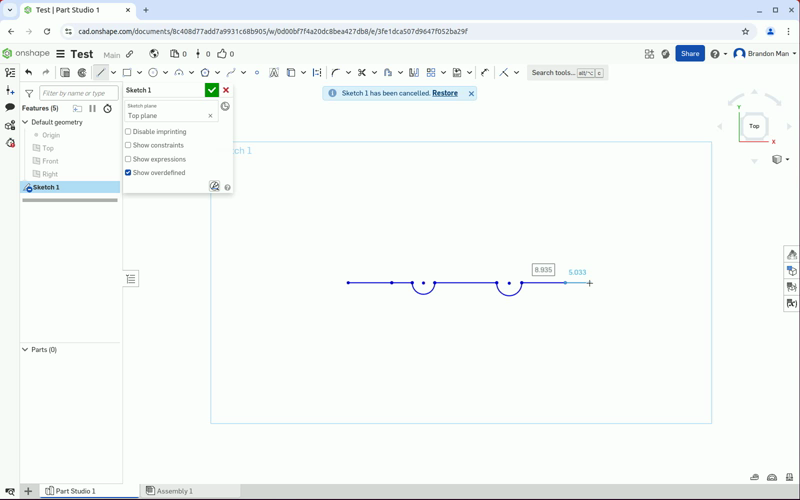
mouse_move(565, 253)
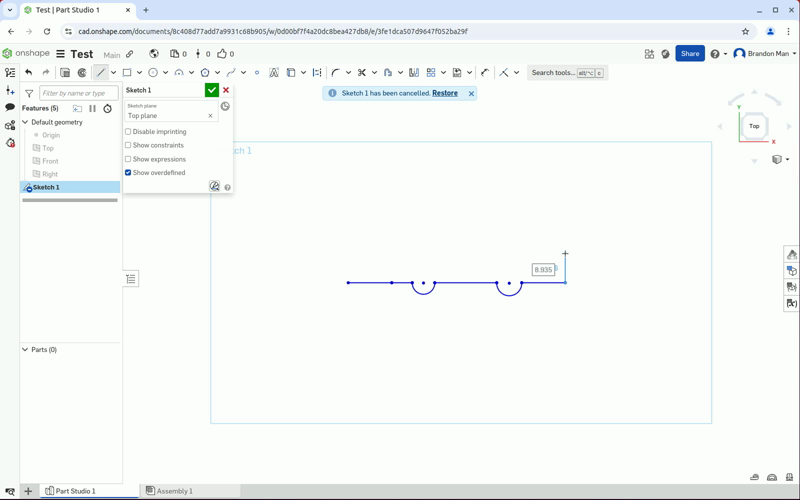
click(565, 253)
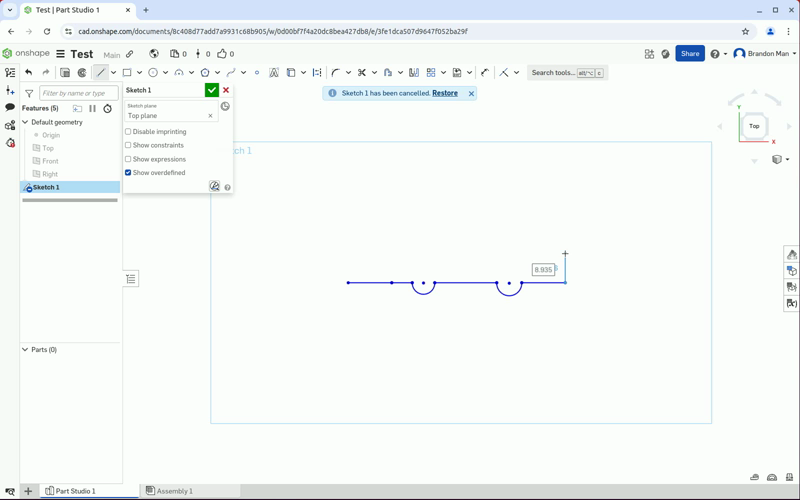
key_up(shift)
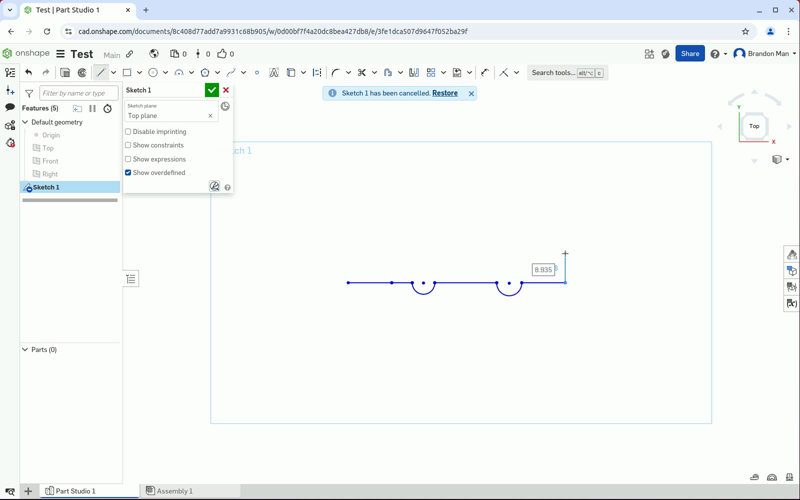
key_down(shift)
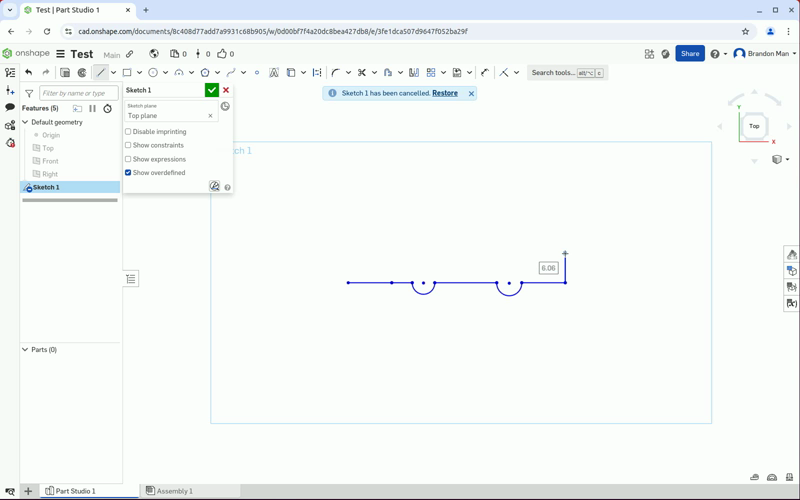
mouse_move(589, 253)
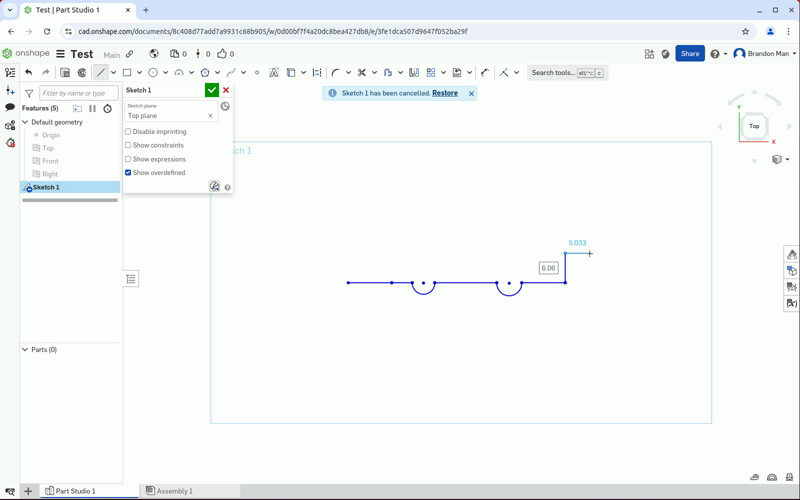
mouse_move(521, 253)
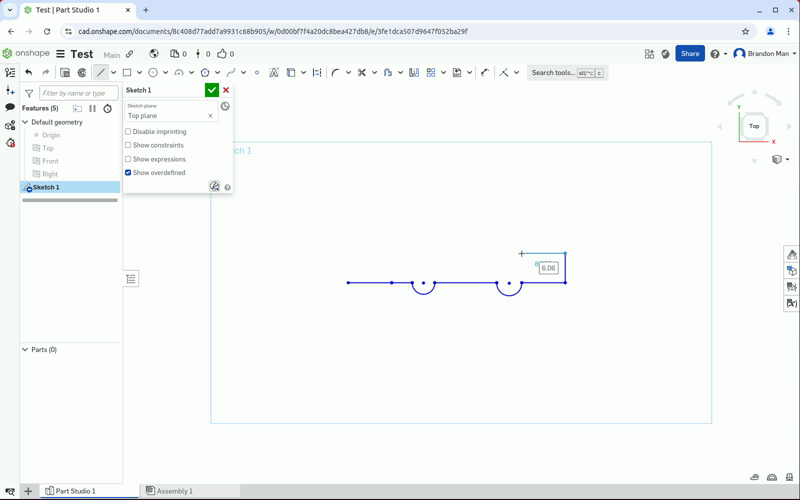
click(521, 253)
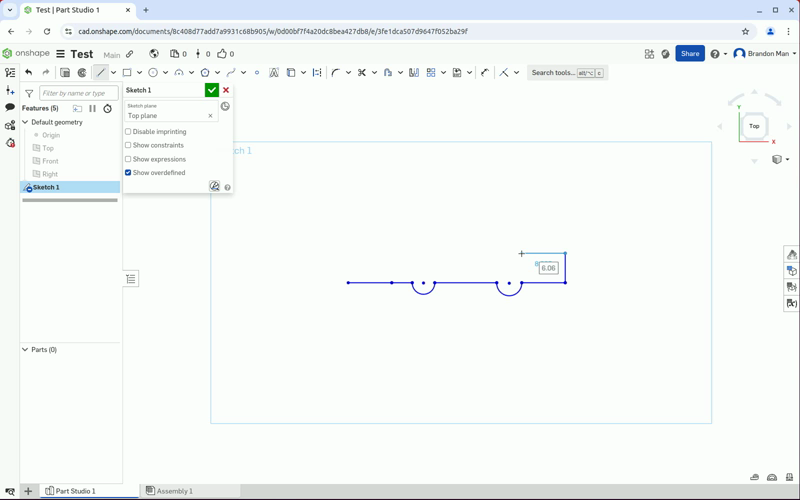
key_up(shift)
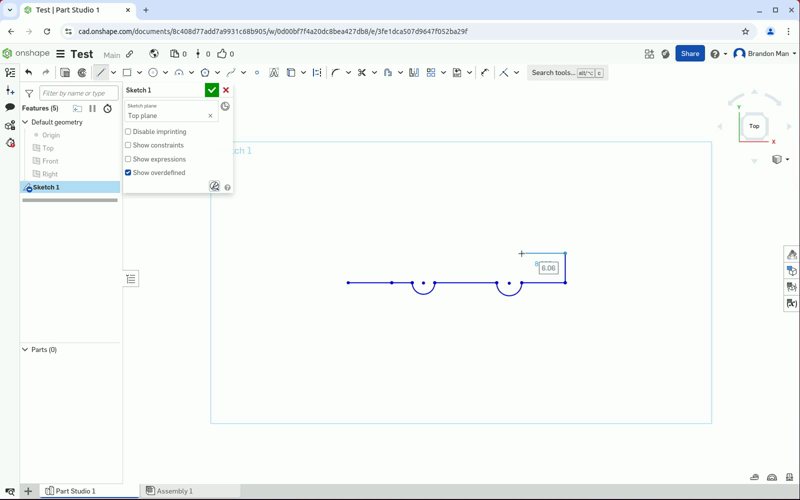
key_down(shift)
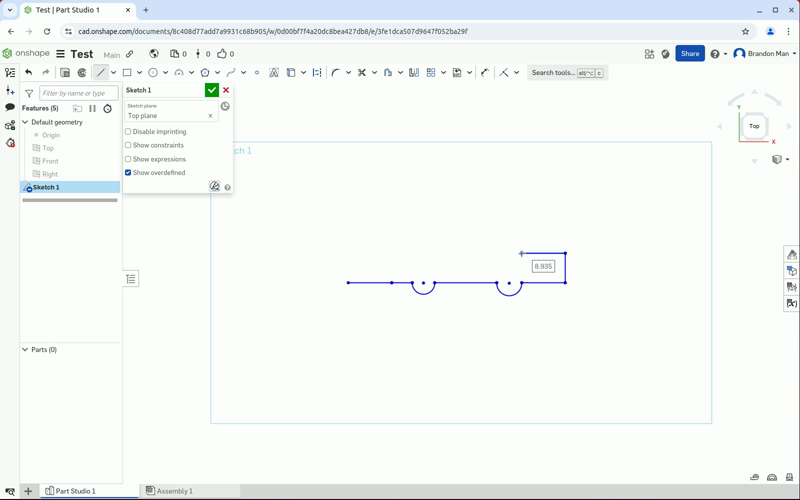
mouse_move(551, 253)
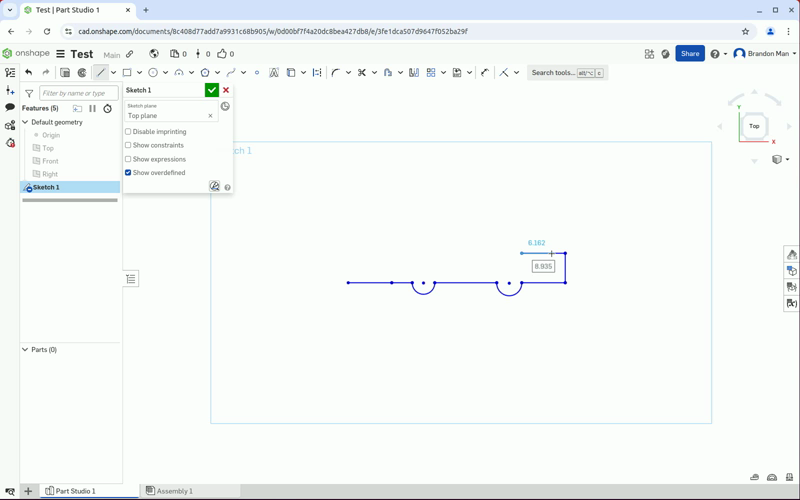
mouse_move(521, 219)
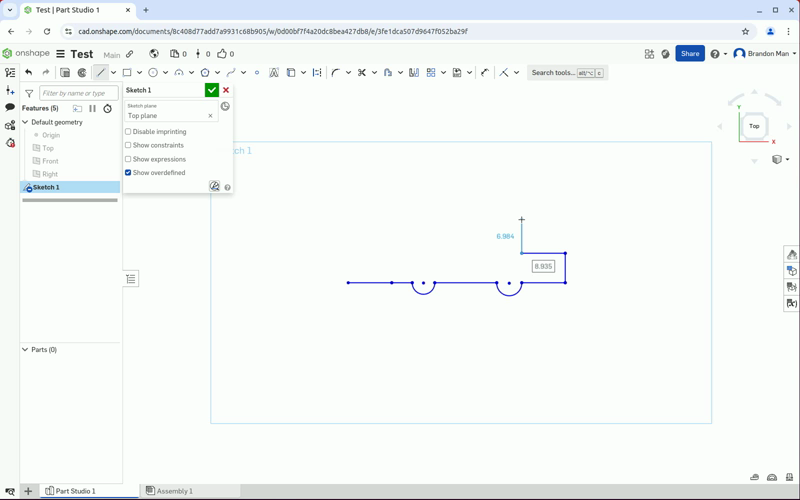
click(521, 219)
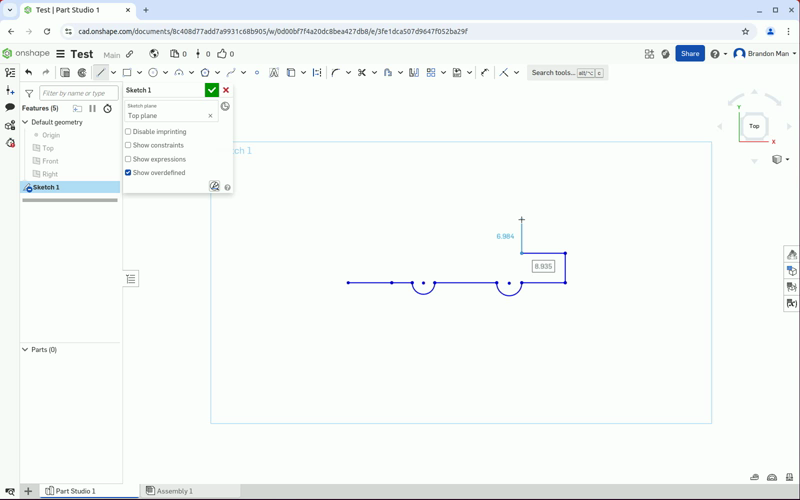
key_up(shift)
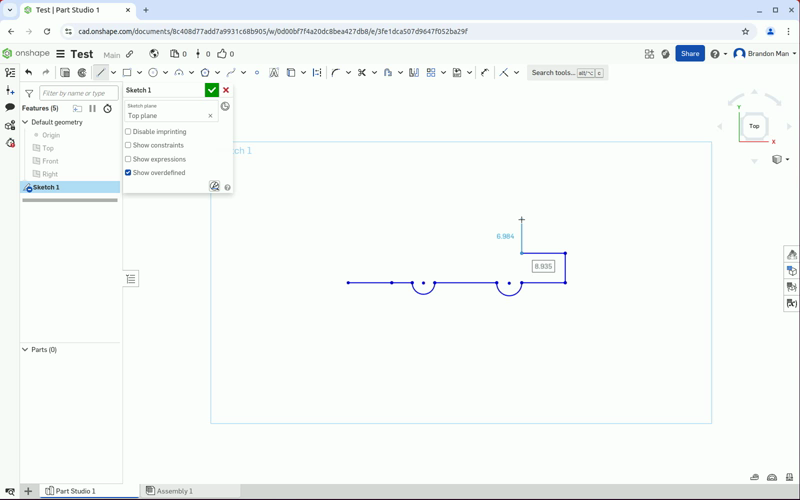
key_down(shift)
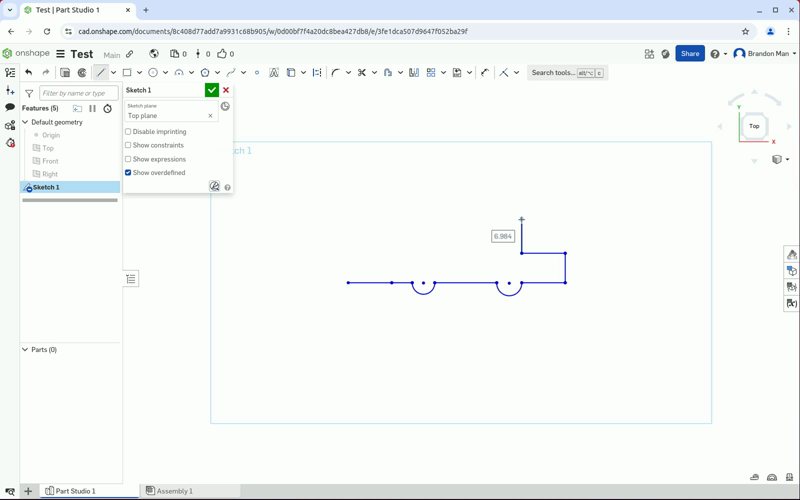
mouse_move(391, 219)
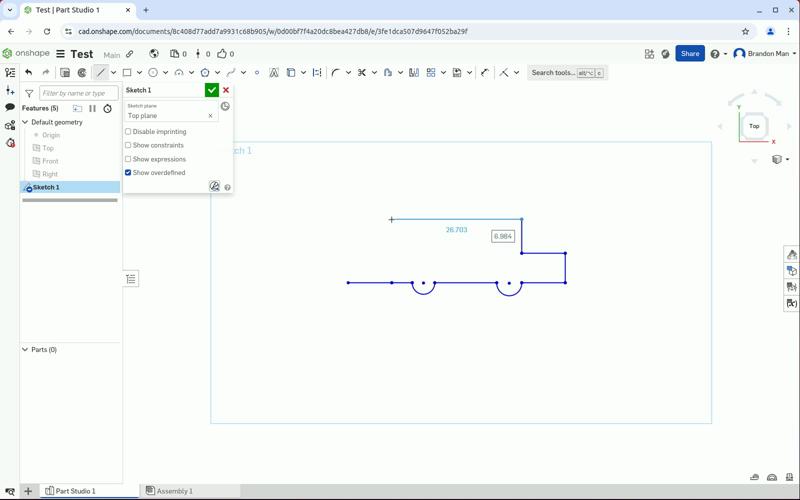
click(391, 219)
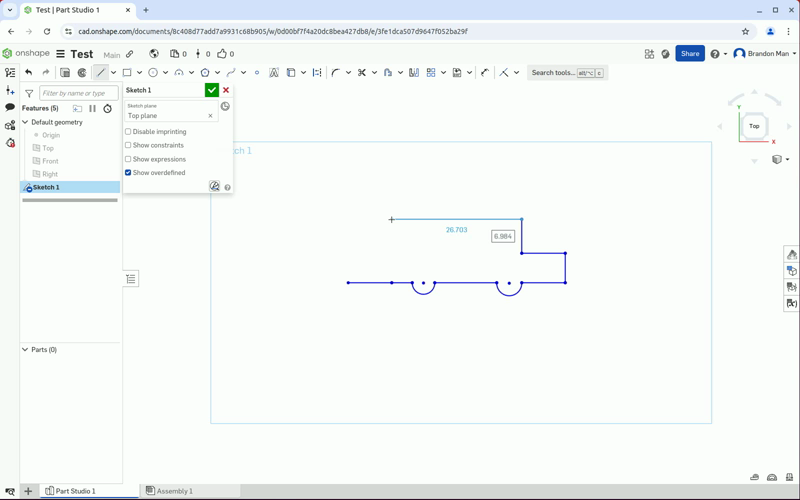
key_up(shift)
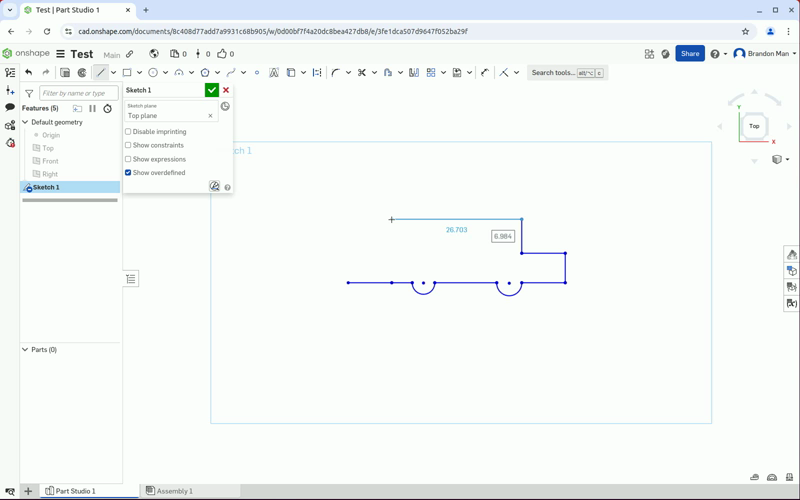
key_down(shift)
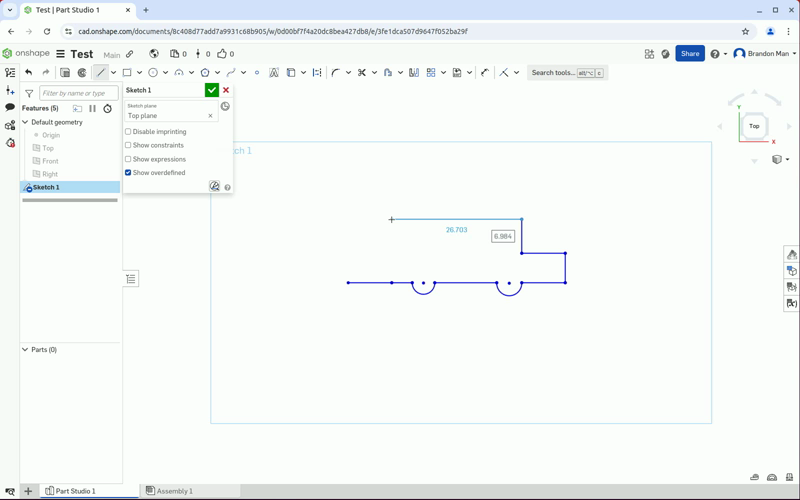
mouse_move(421, 219)
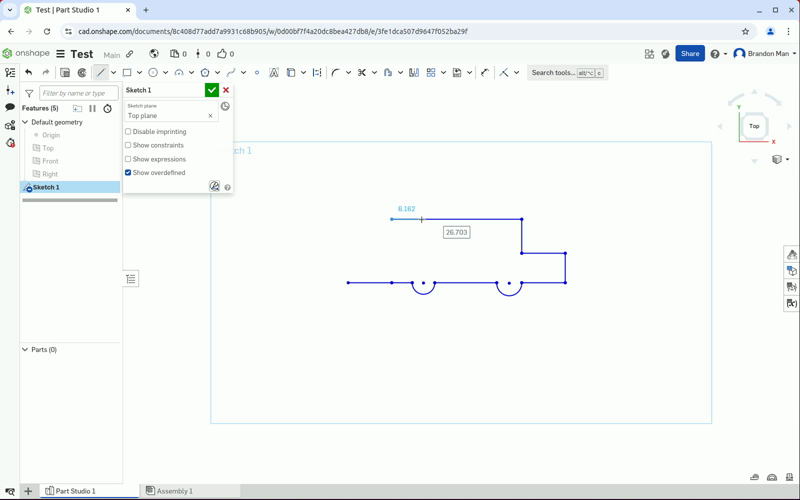
mouse_move(391, 255)
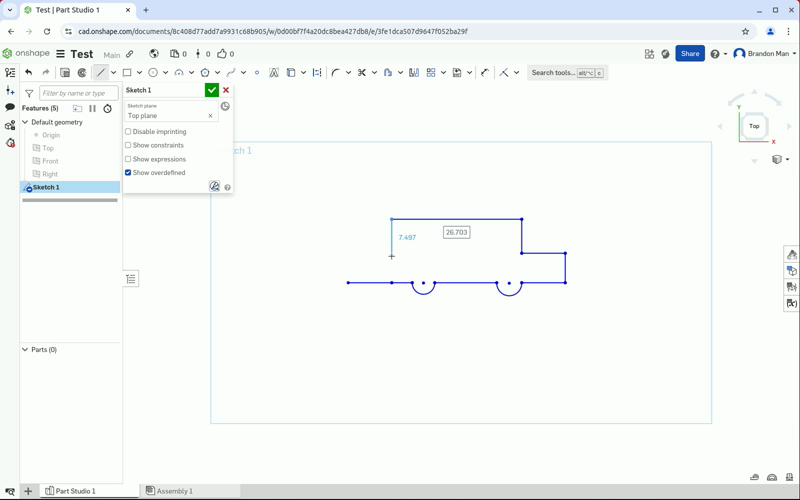
click(391, 255)
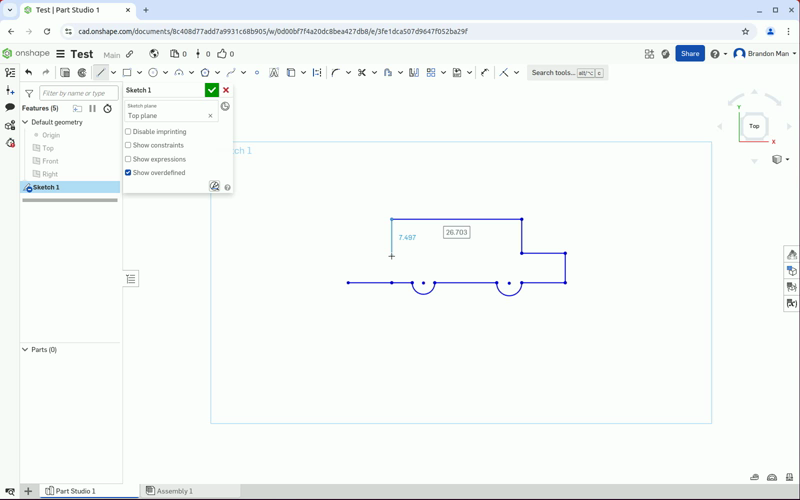
key_up(shift)
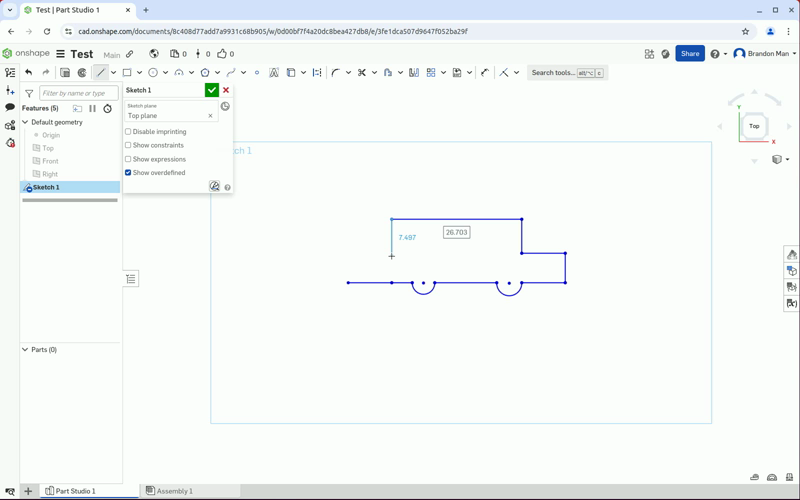
key_down(shift)
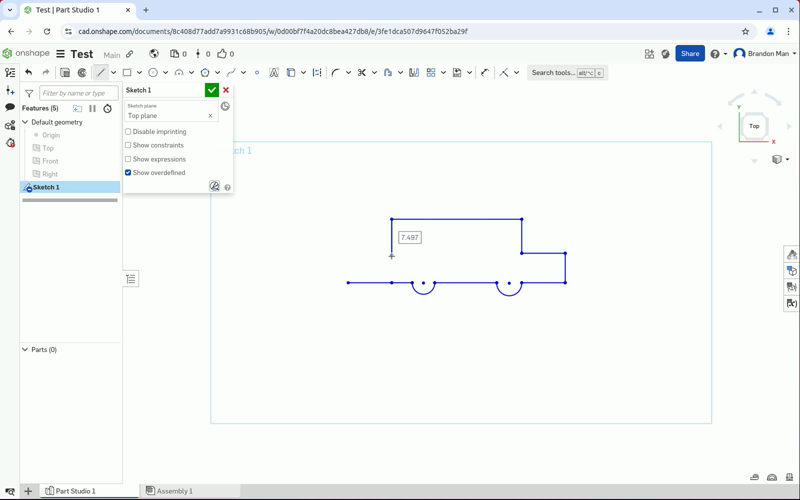
mouse_move(421, 255)
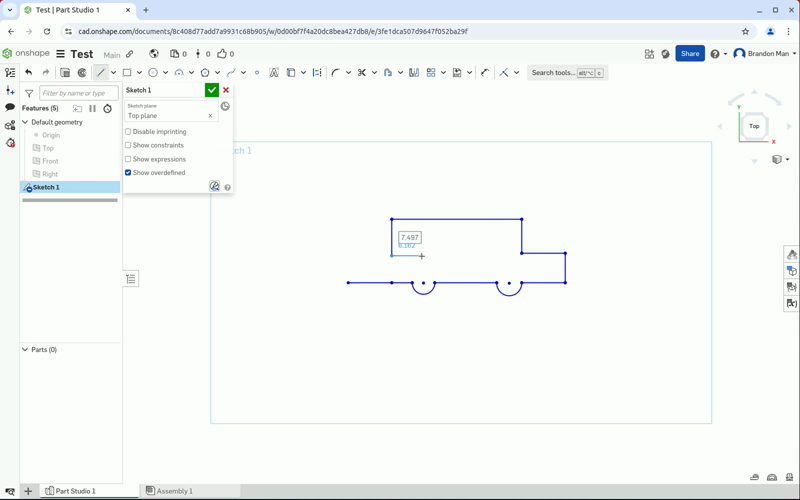
mouse_move(348, 255)
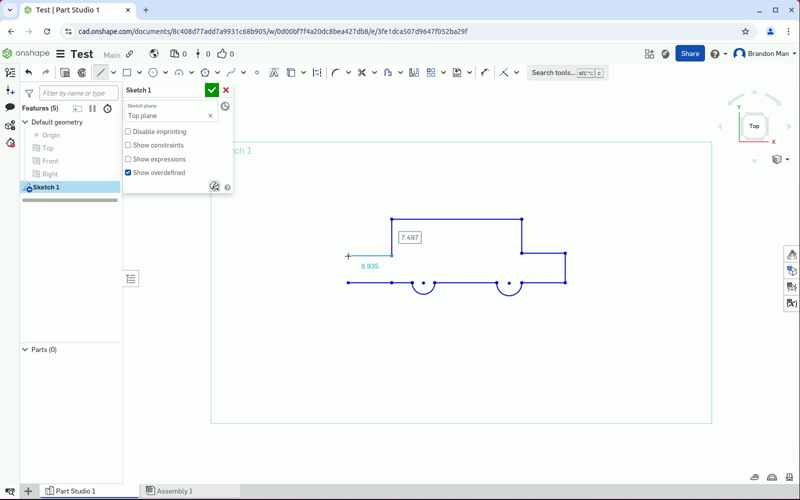
click(348, 255)
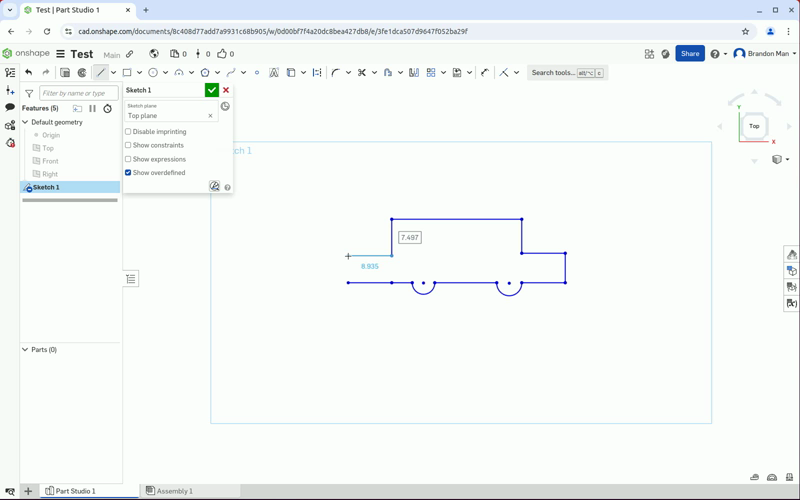
key_up(shift)
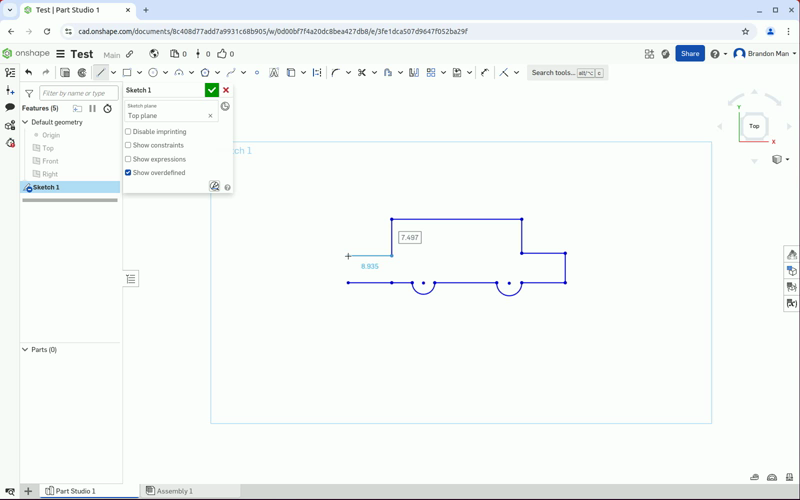
mouse_move(378, 255)
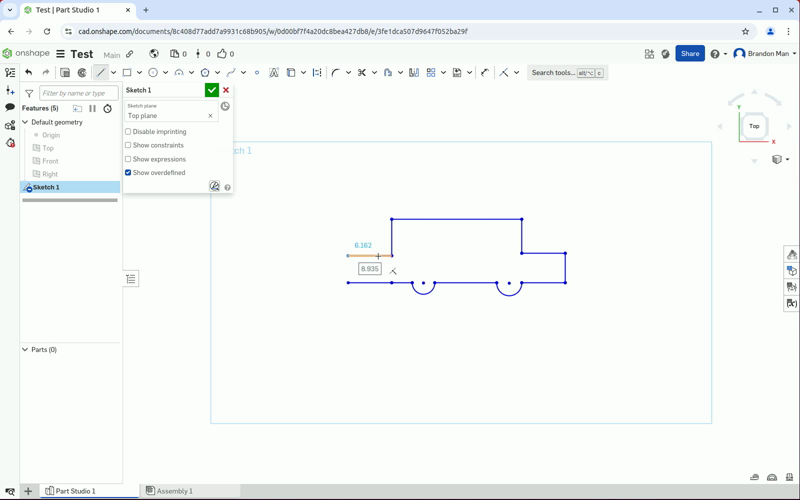
key_down(shift)
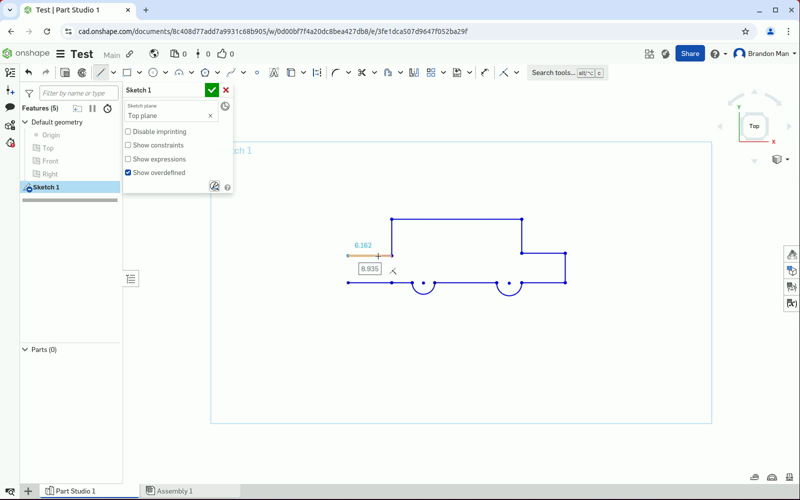
mouse_move(348, 282)
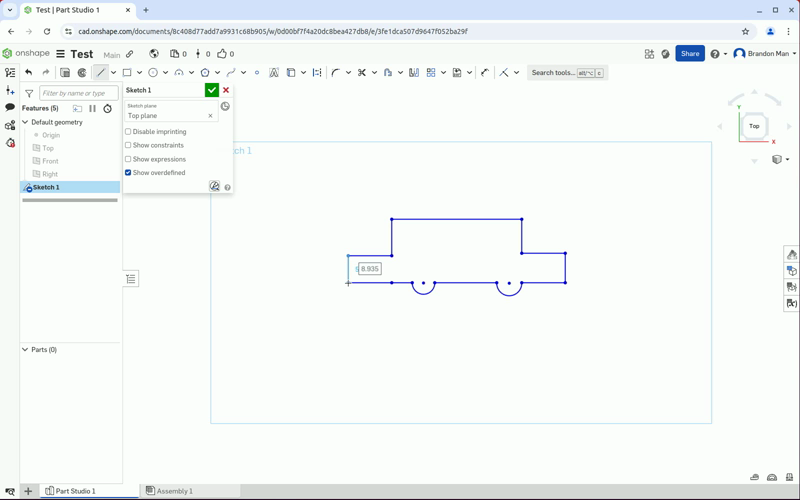
key_up(shift)
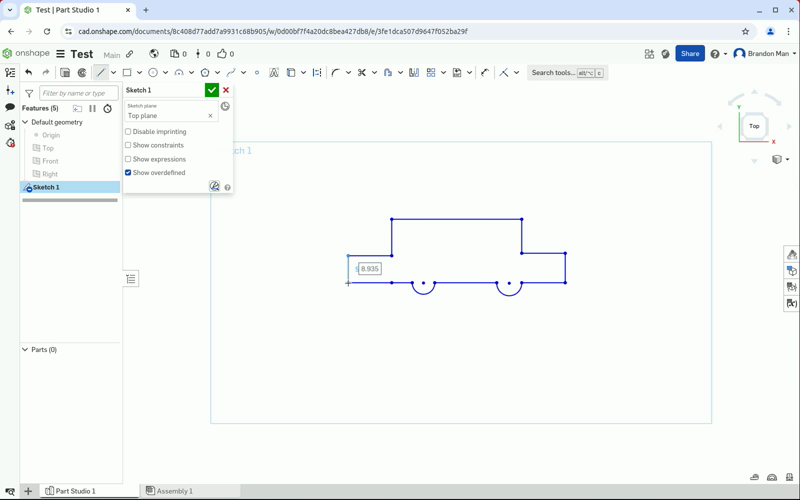
click(348, 282)
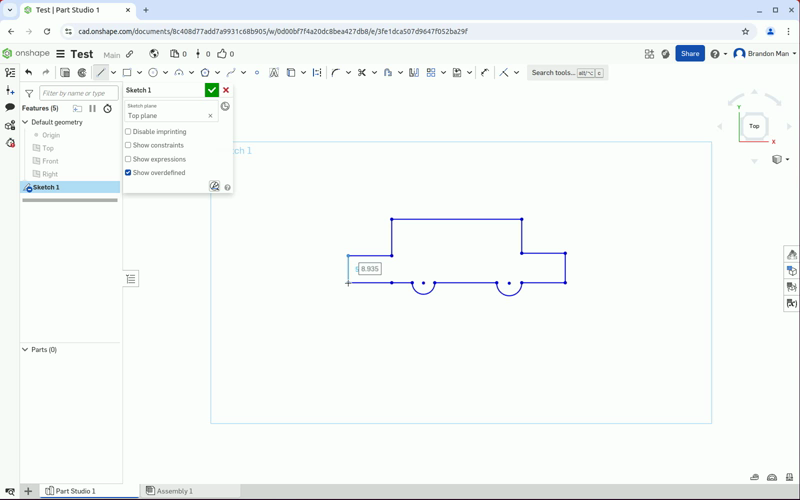
key(esc)
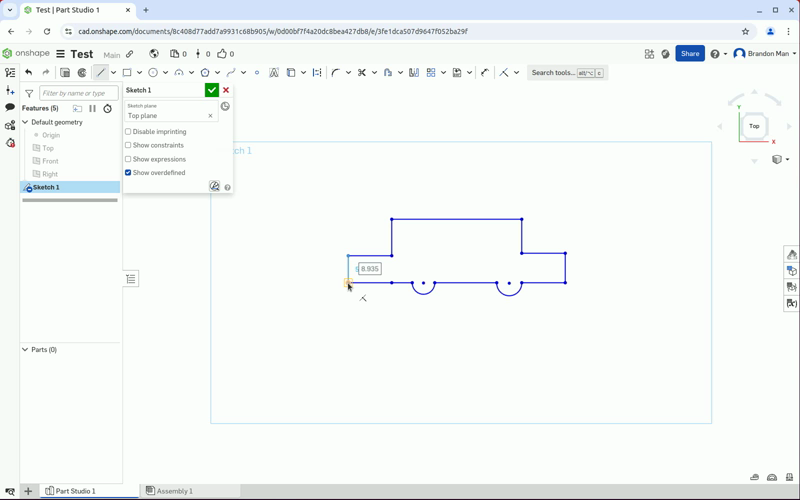
mouse_move(406, 231)
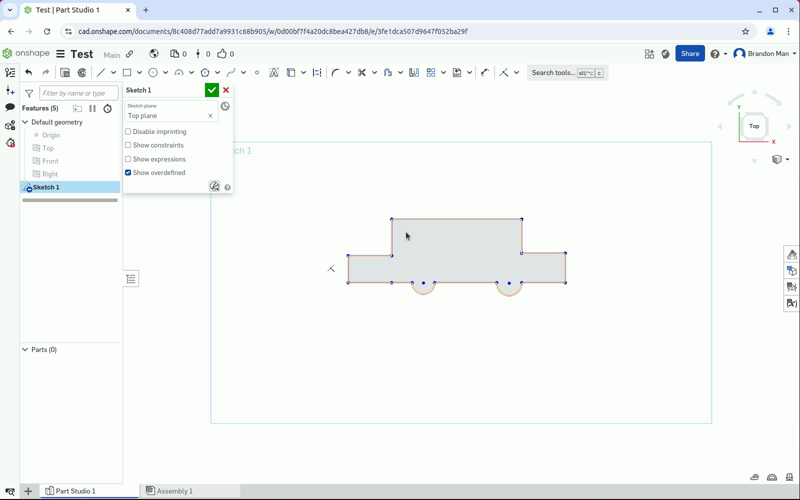
scroll(6)
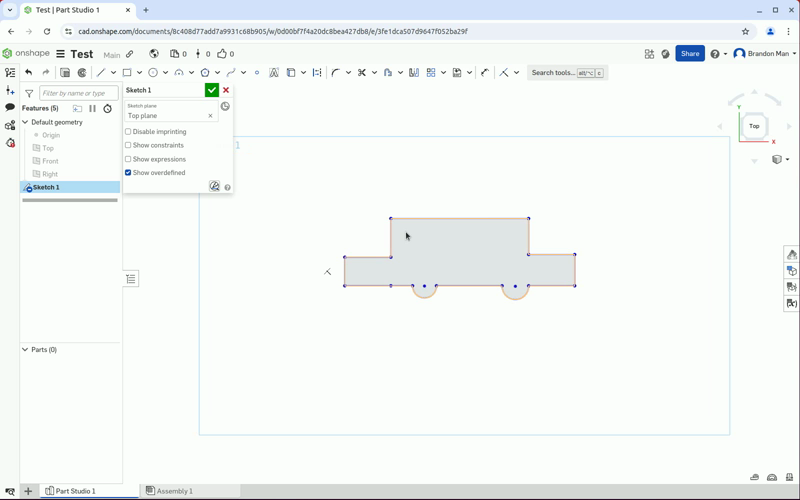
scroll(6)
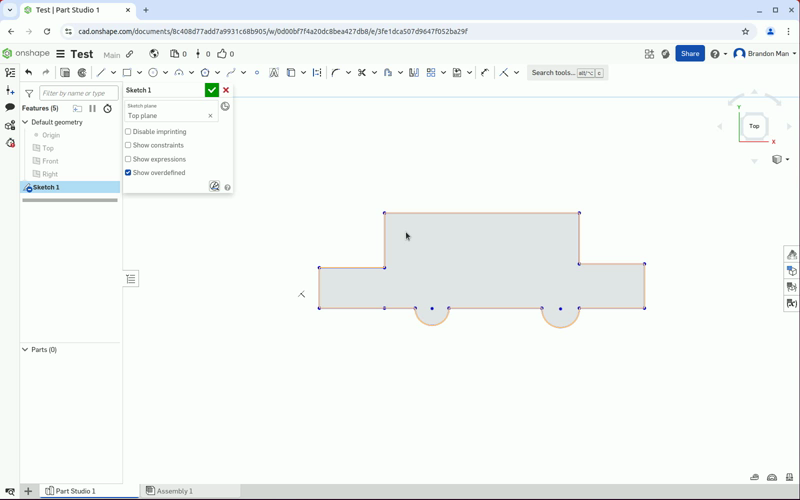
scroll(6)
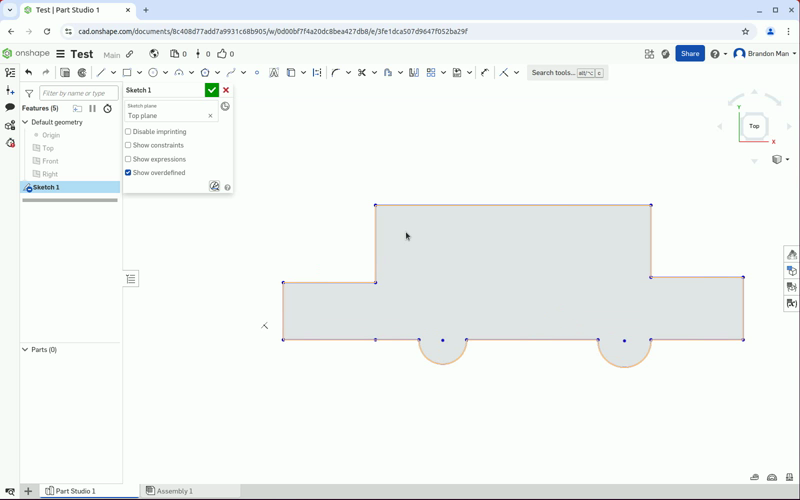
scroll(6)
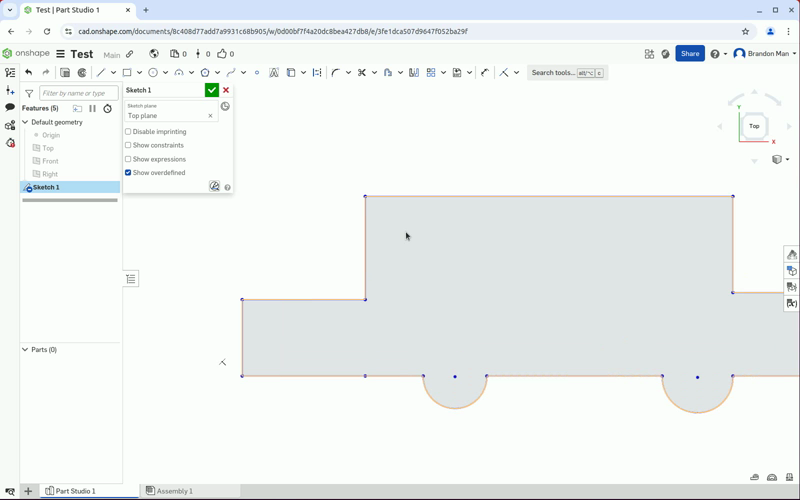
scroll(6)
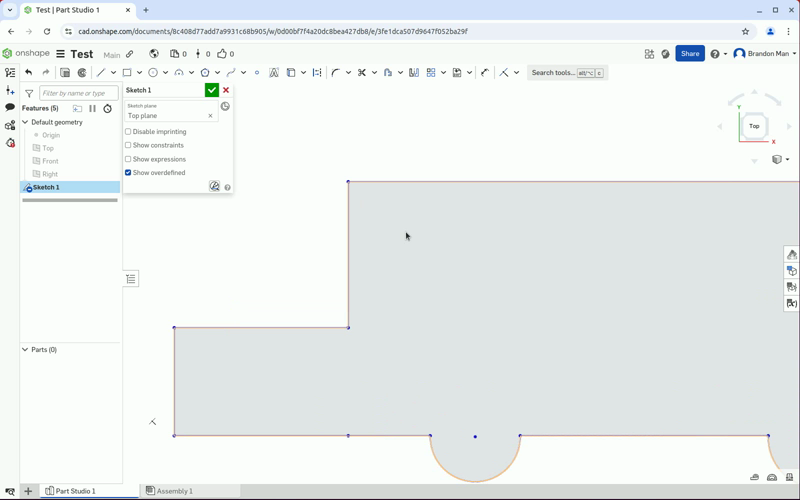
scroll(6)
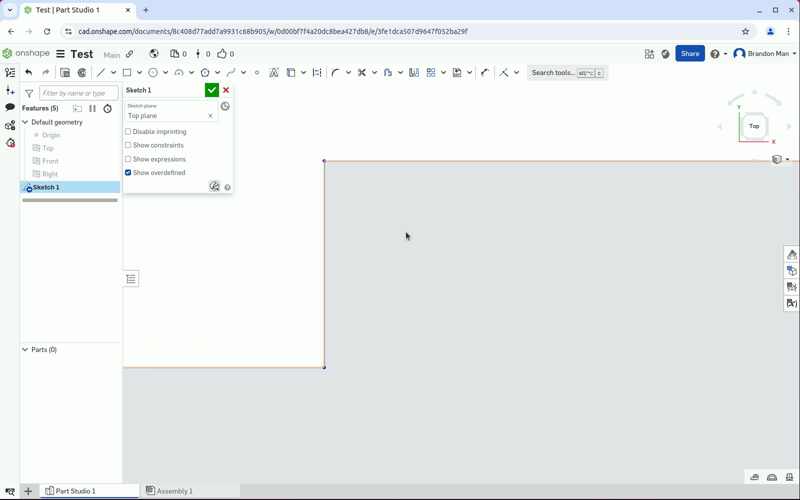
scroll(6)
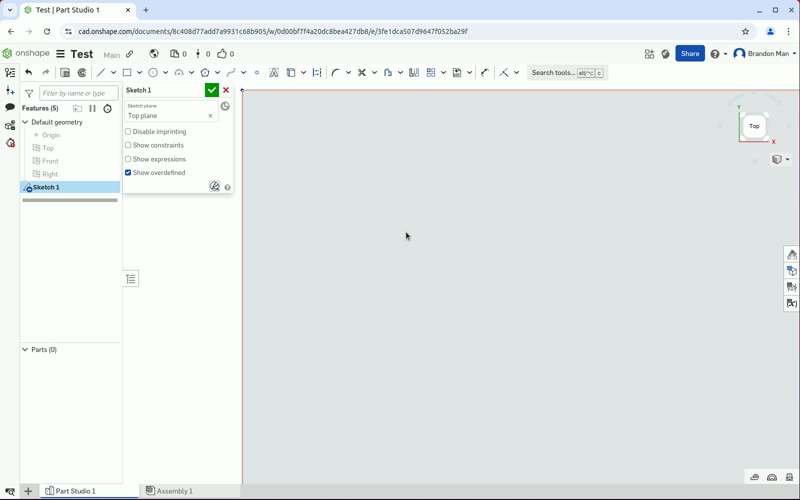
click(406, 231)
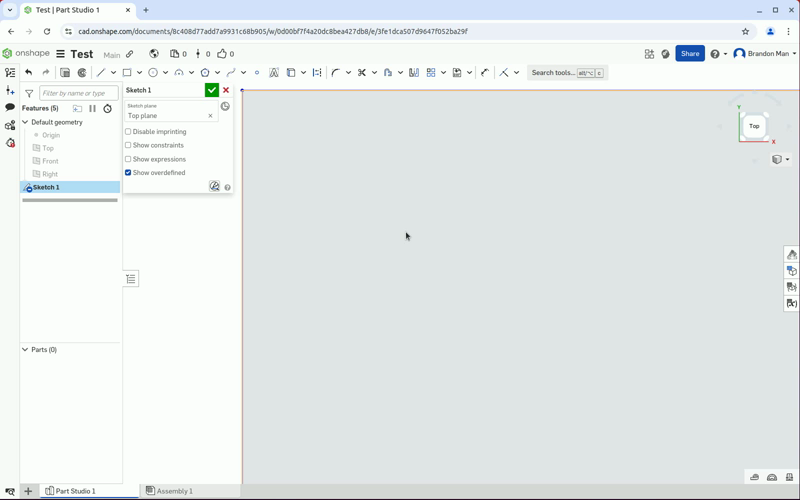
scroll(-6)
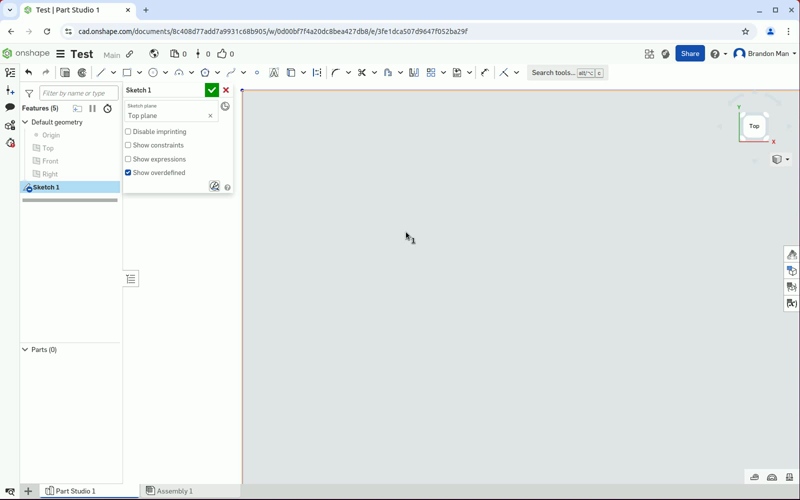
scroll(-6)
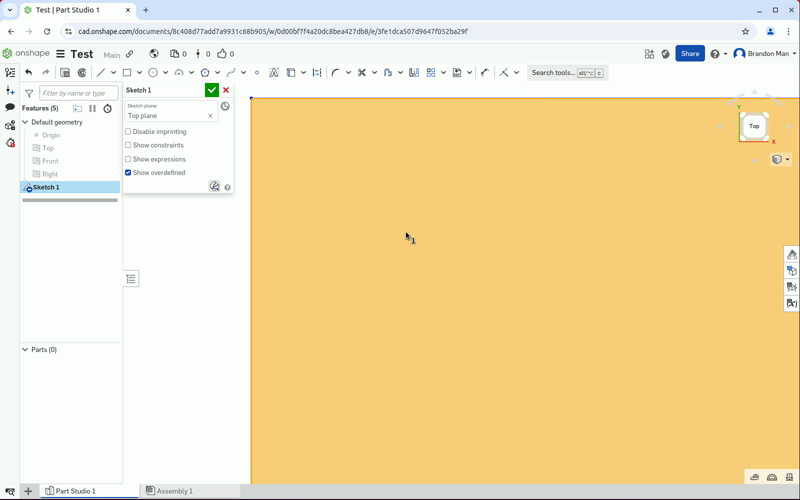
scroll(-6)
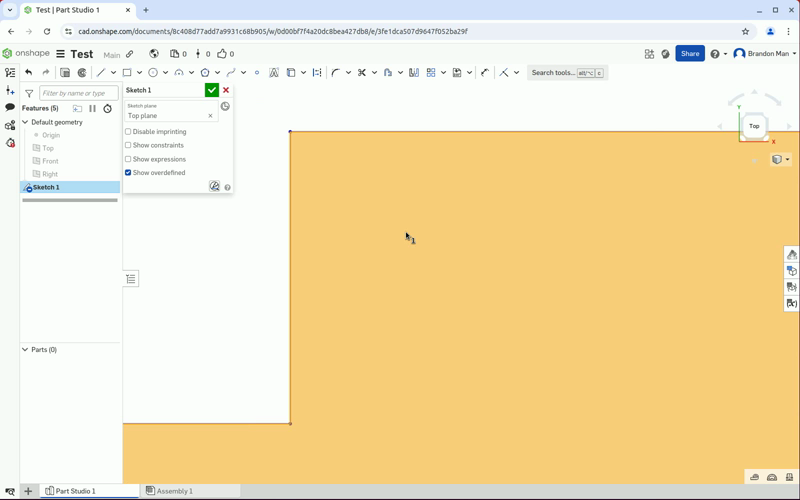
scroll(-6)
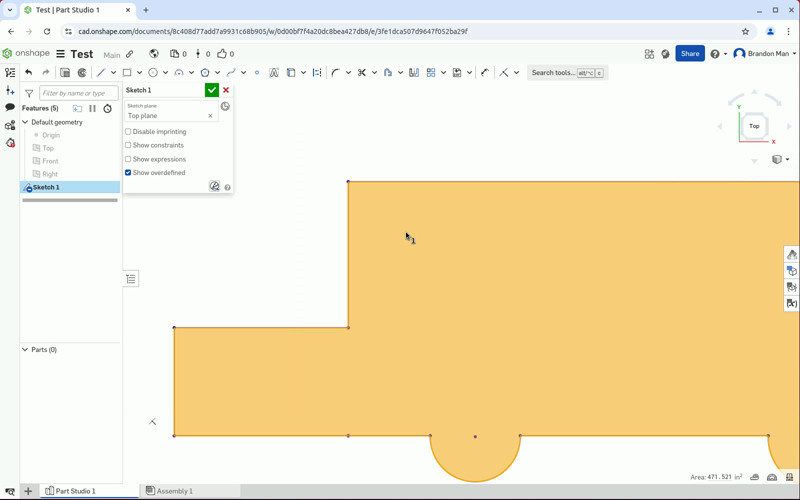
scroll(-6)
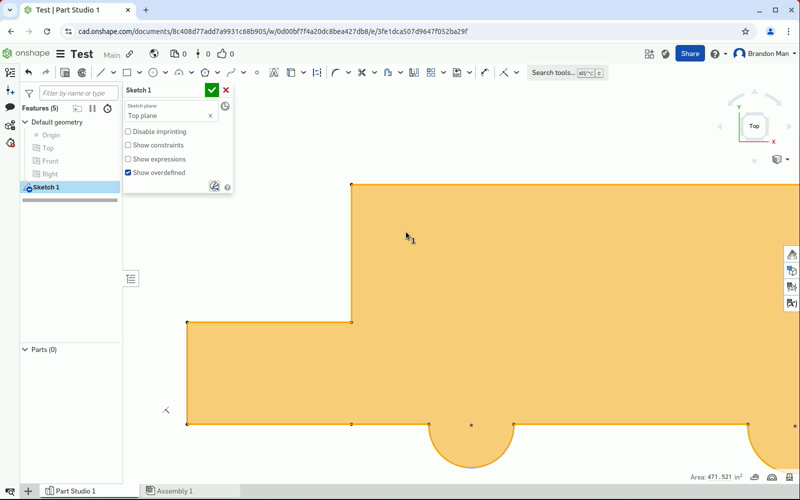
scroll(-6)
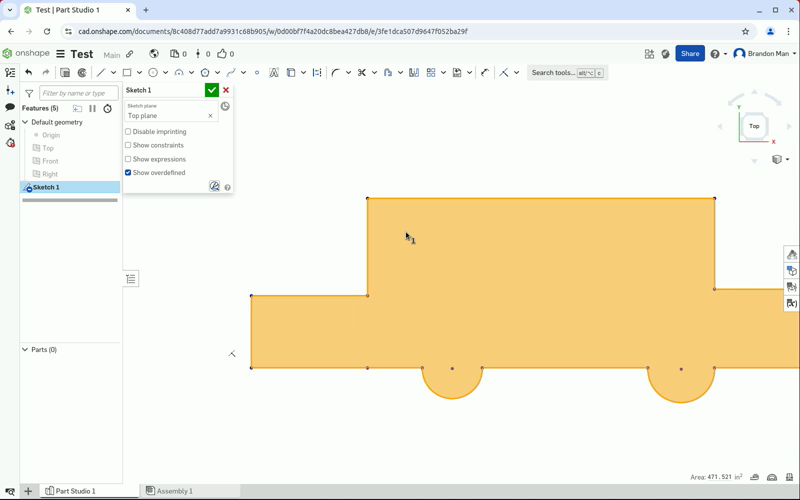
scroll(-6)
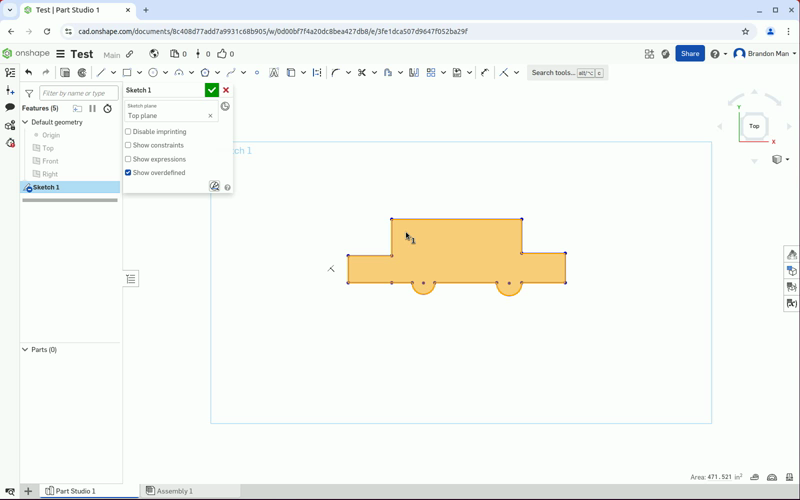
mouse_move(73, 352)
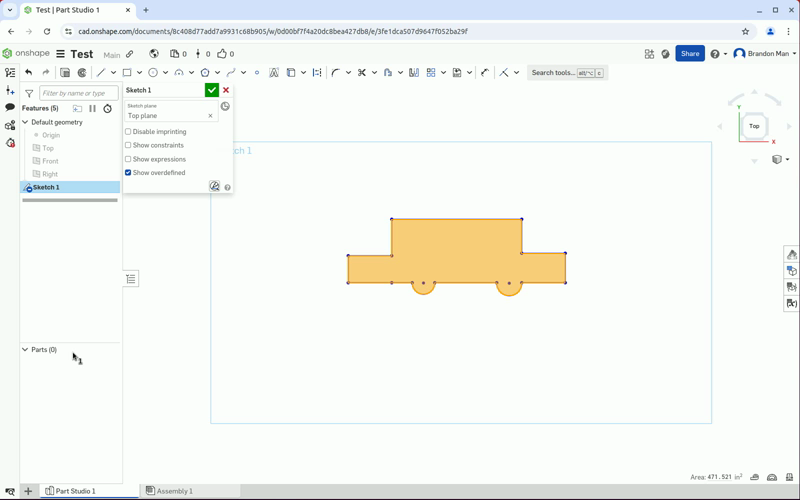
key(shift+y)
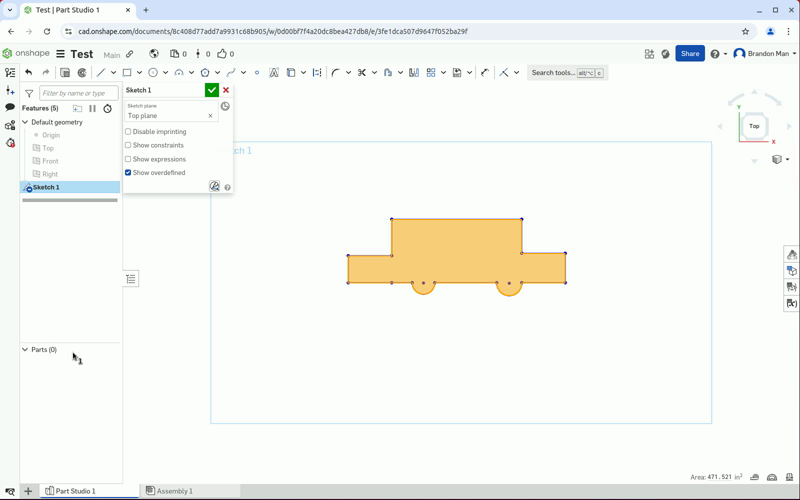
key(shift+e)
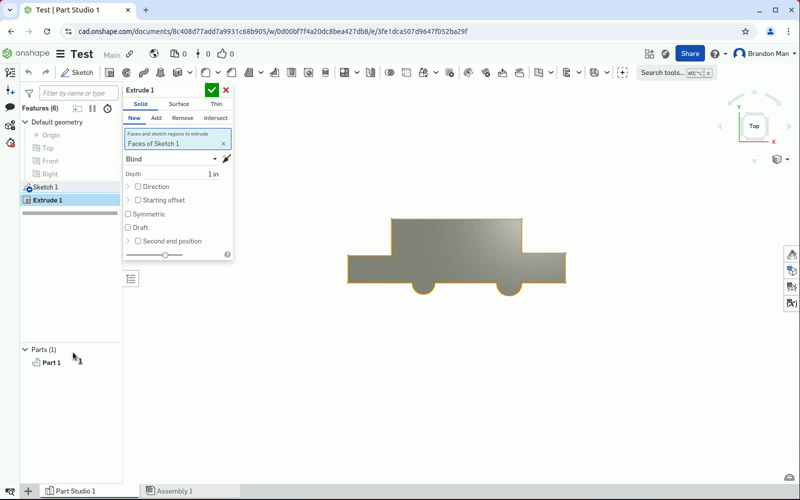
mouse_move(143, 106)
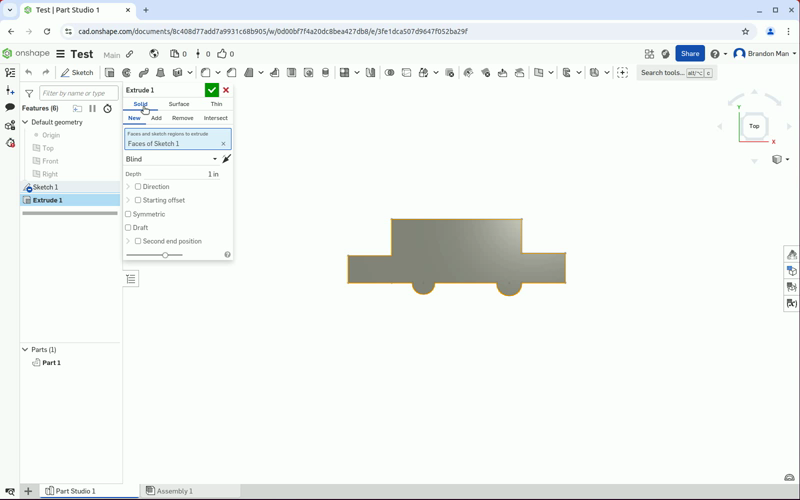
click(143, 106)
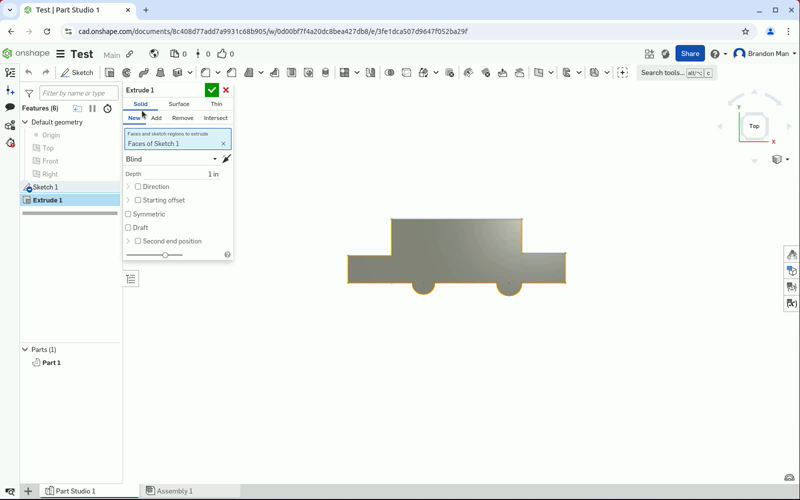
mouse_move(137, 120)
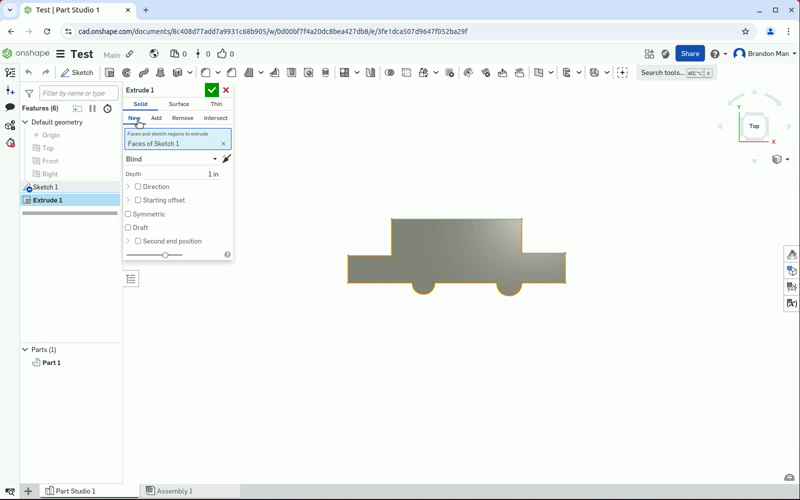
click(137, 120)
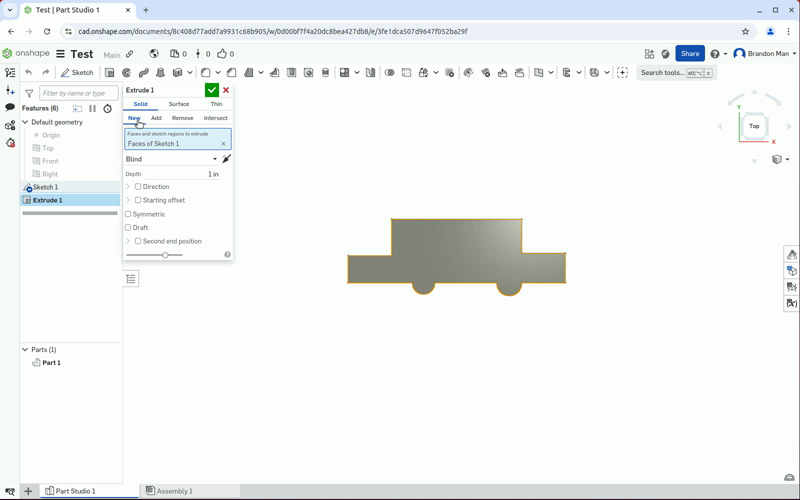
key(tab, 4)
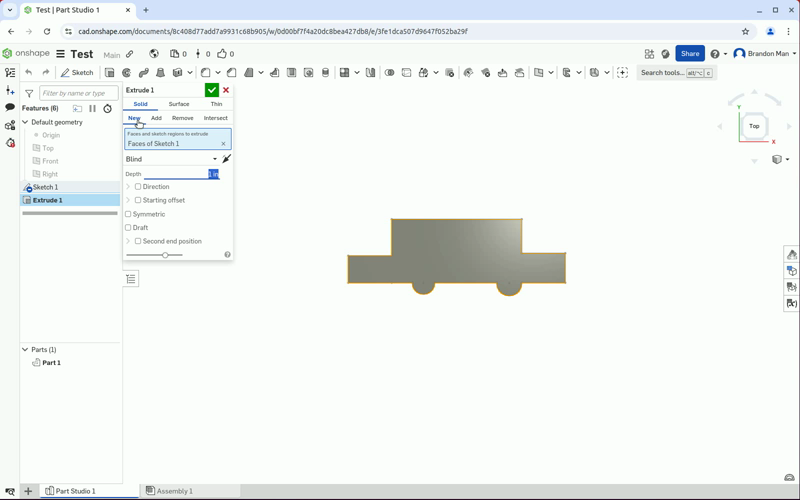
text(12.517)
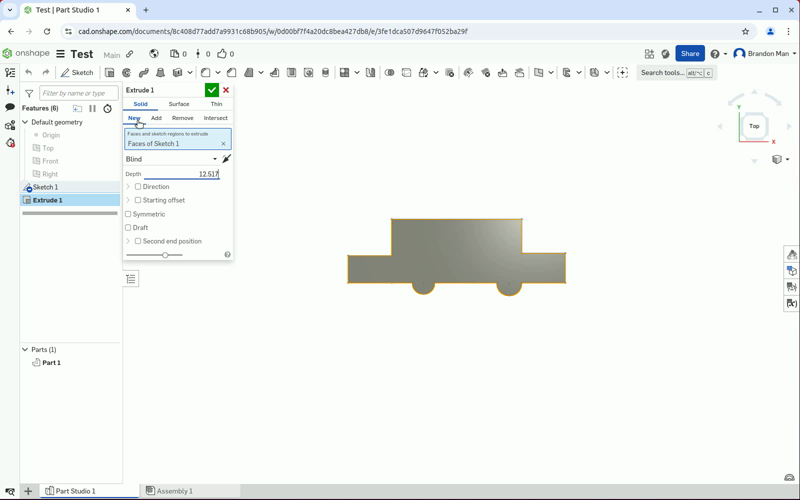
key(enter)
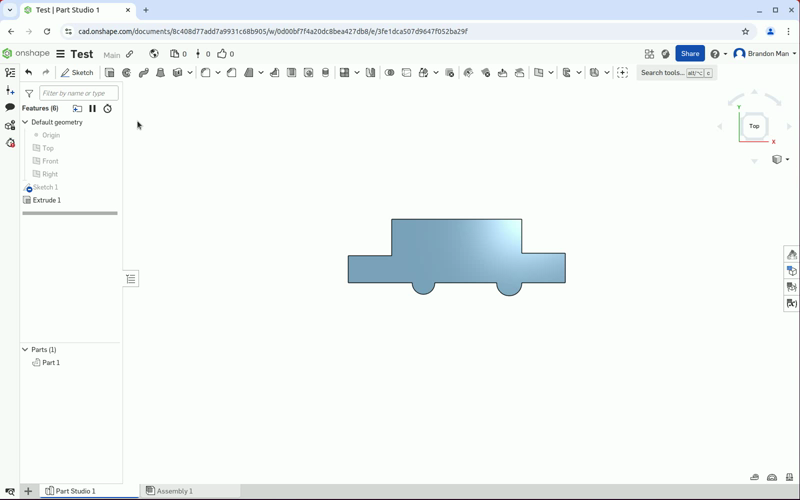
key(shift+h)
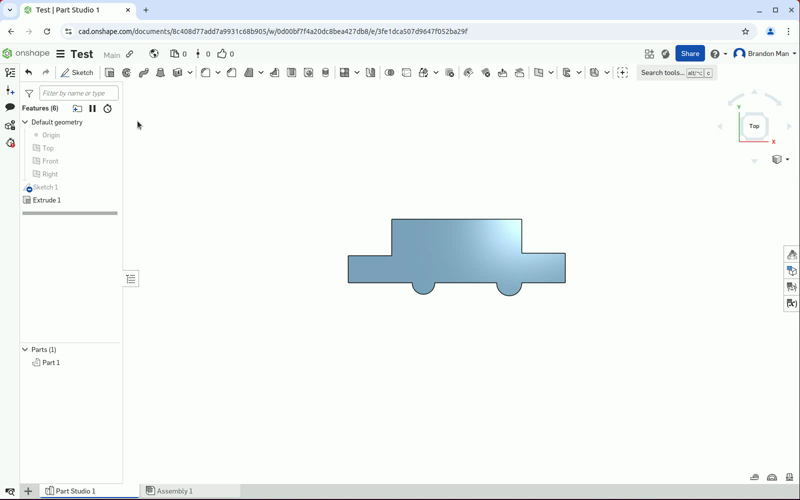
key(shift+h)
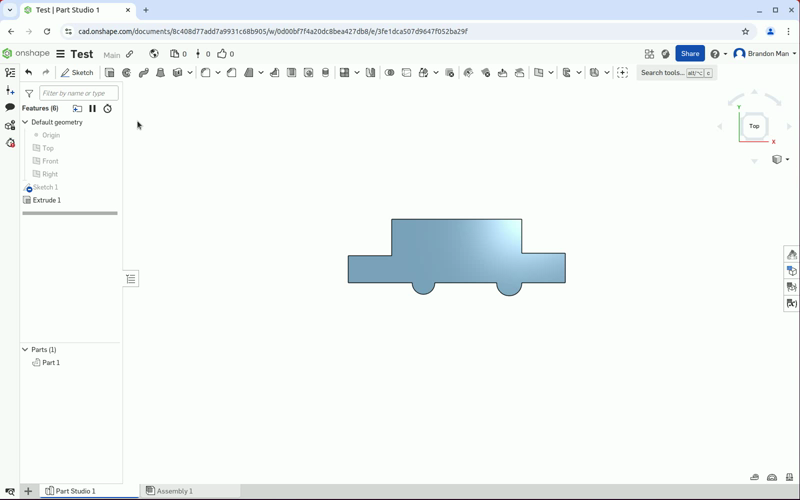
mouse_move(73, 189)
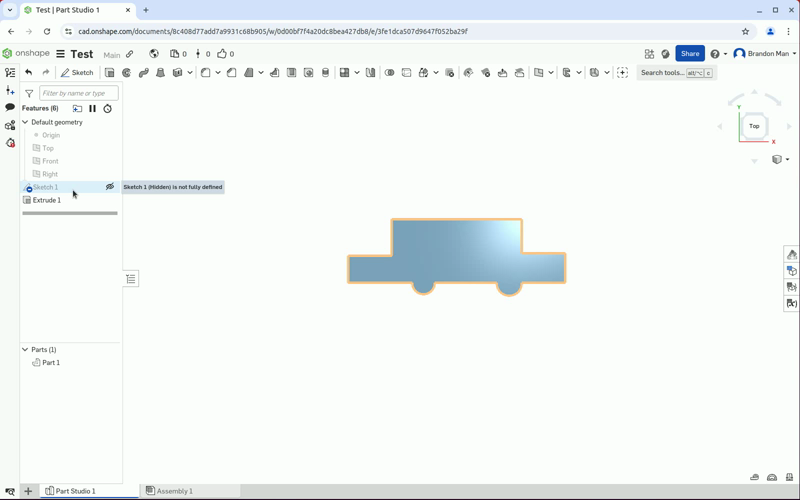
click(73, 189)
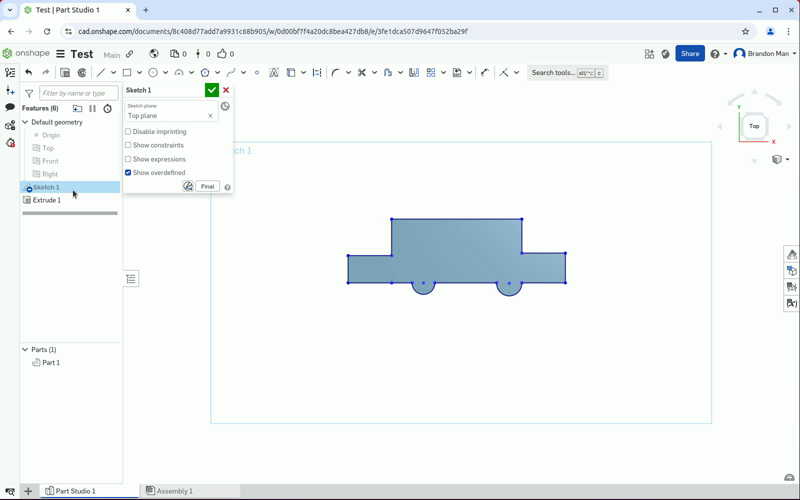
mouse_move(229, 92)
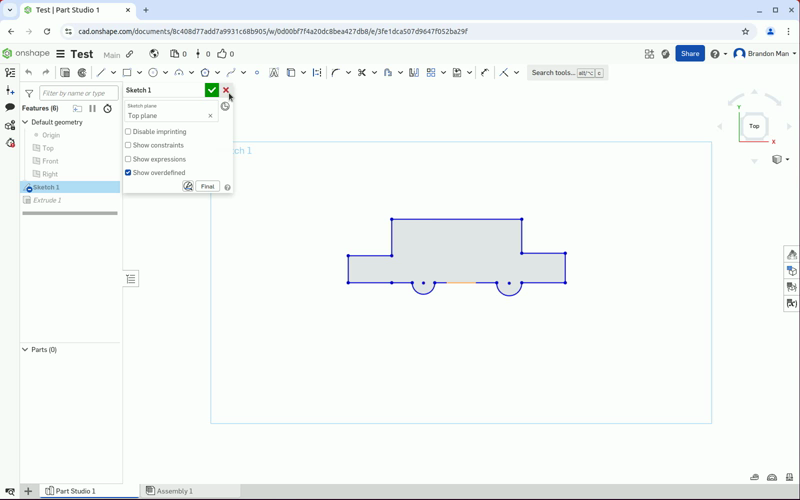
click(229, 92)
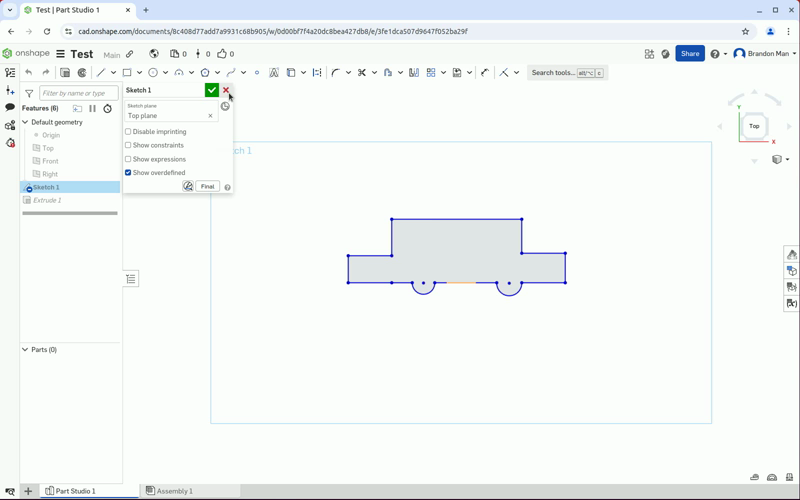
key(shift+s)
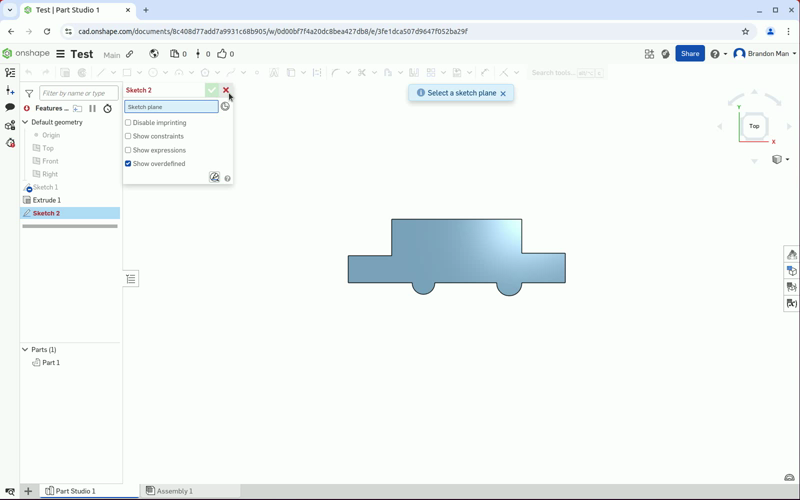
mouse_move(73, 150)
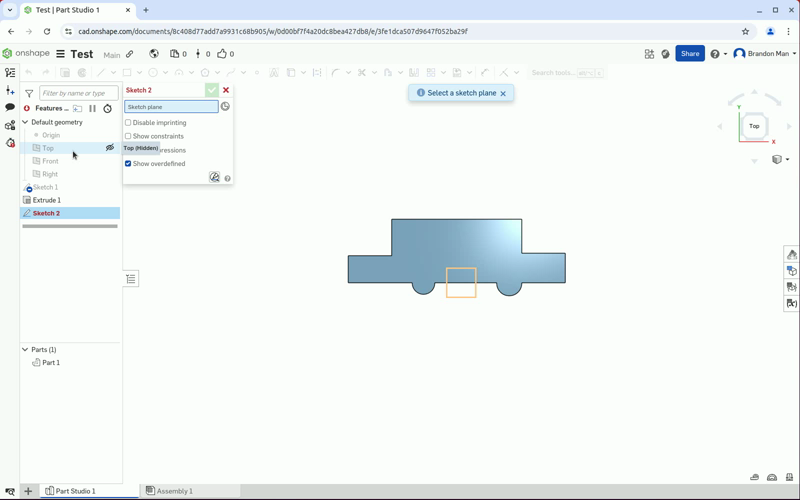
click(73, 150)
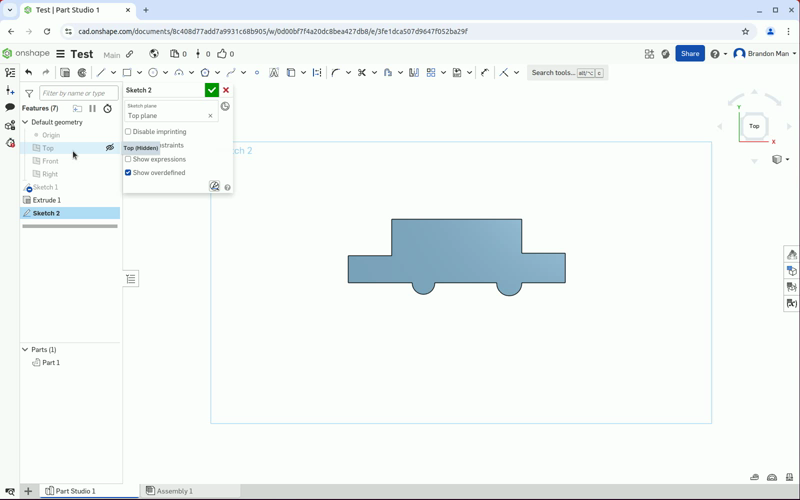
mouse_move(73, 352)
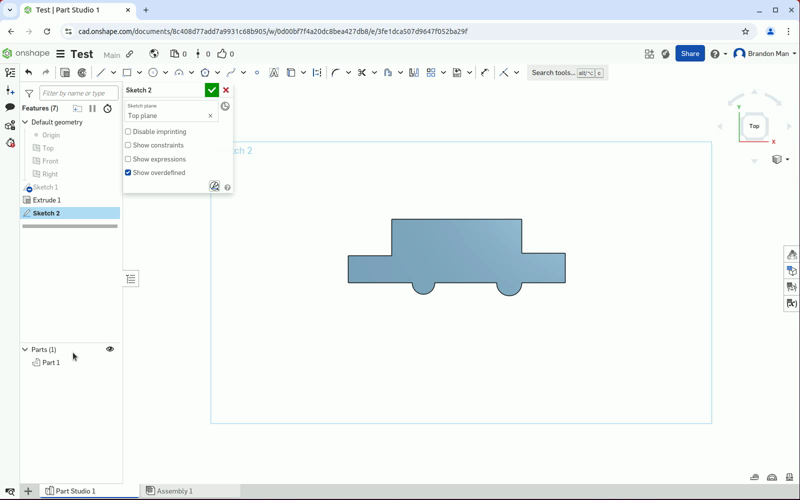
key(y)
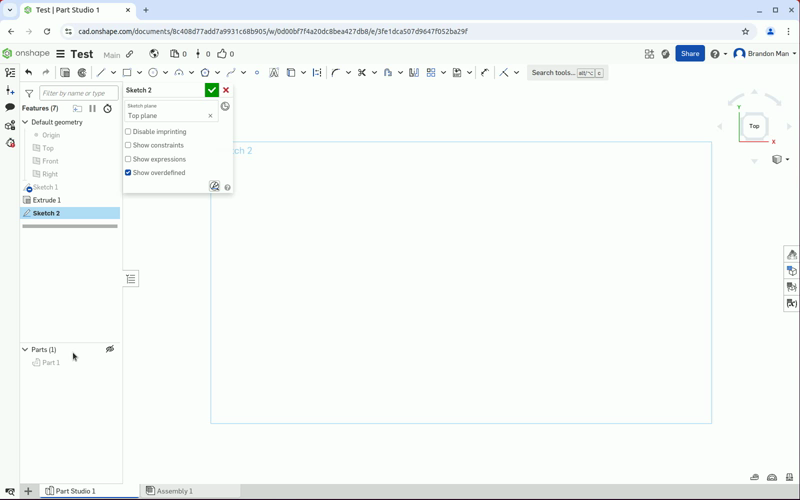
key(c)
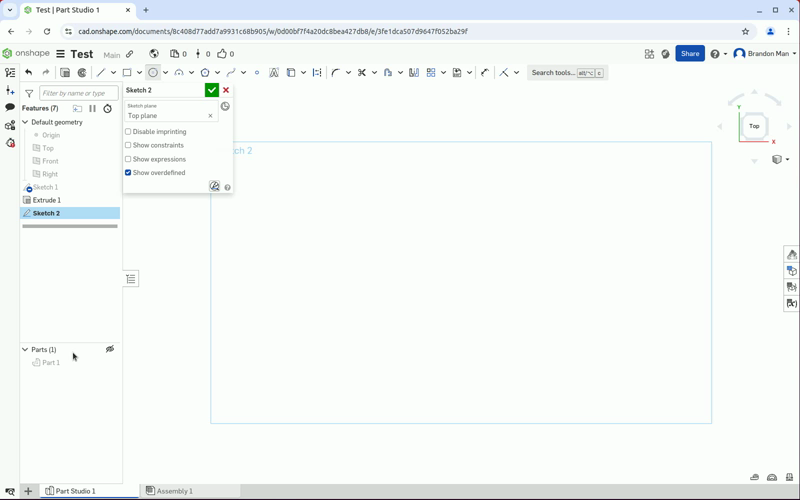
key_down(shift)
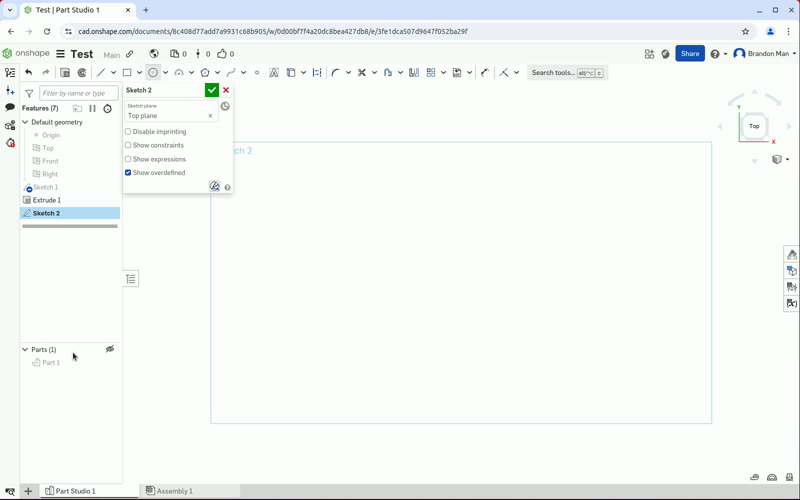
mouse_move(425, 282)
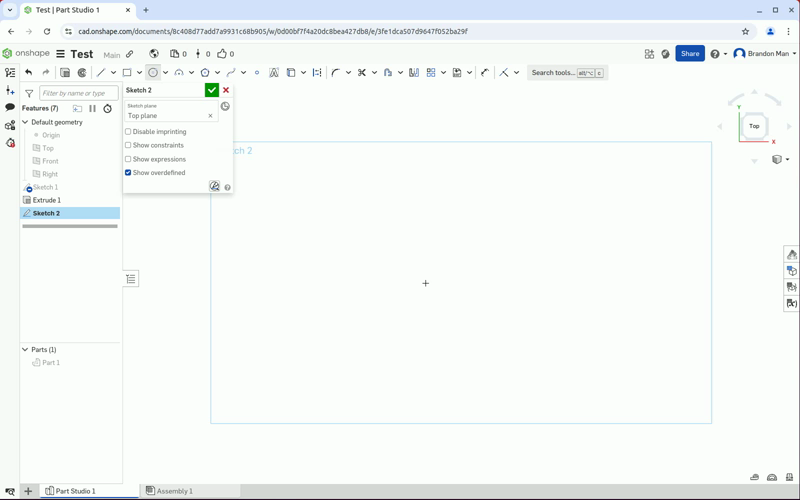
click(425, 282)
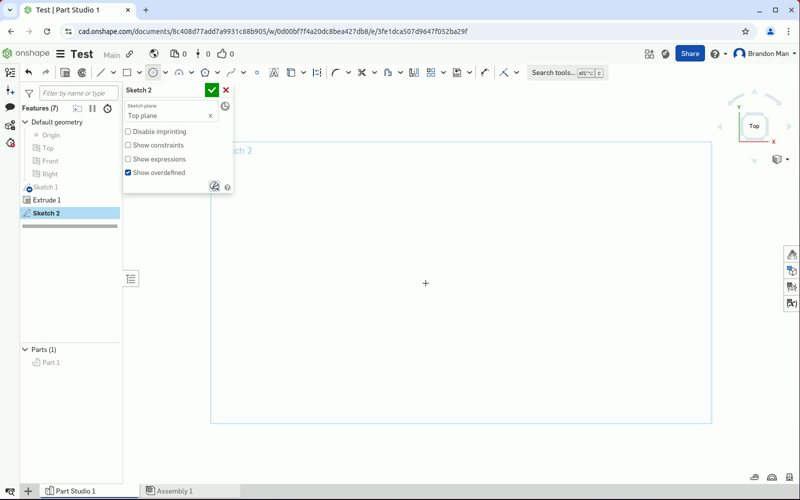
key_up(shift)
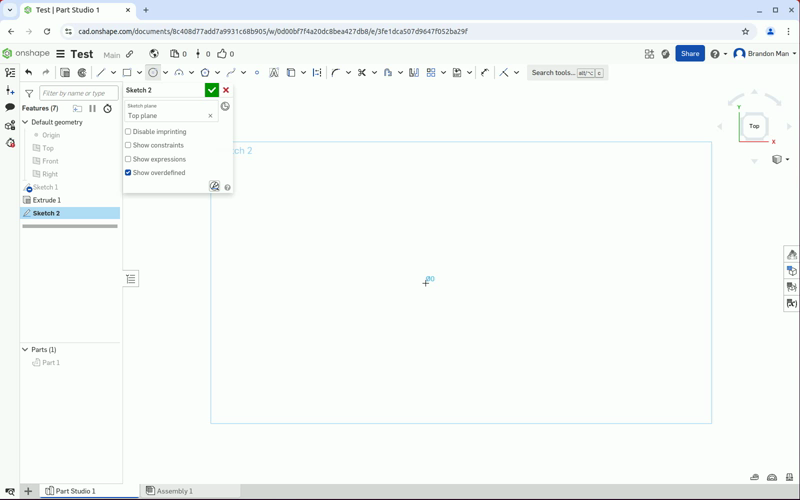
mouse_move(433, 282)
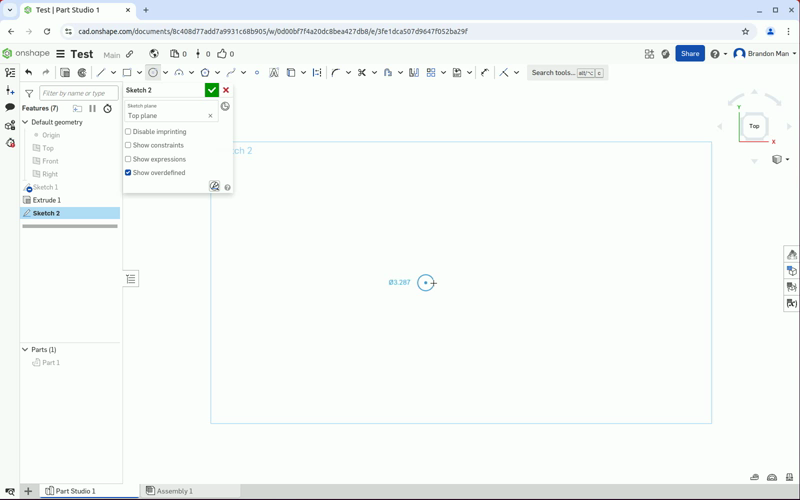
click(433, 282)
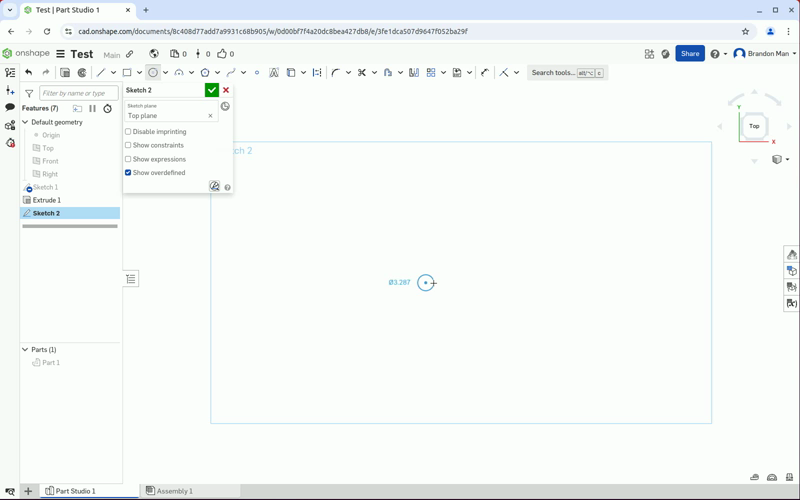
key(esc)
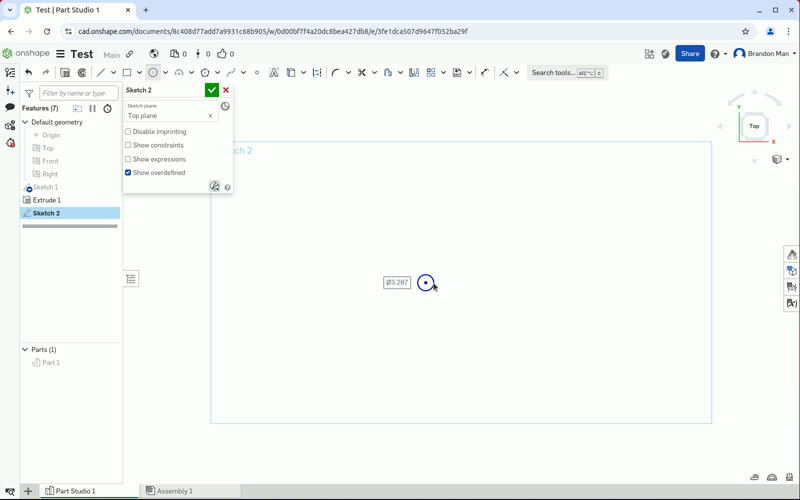
mouse_move(422, 277)
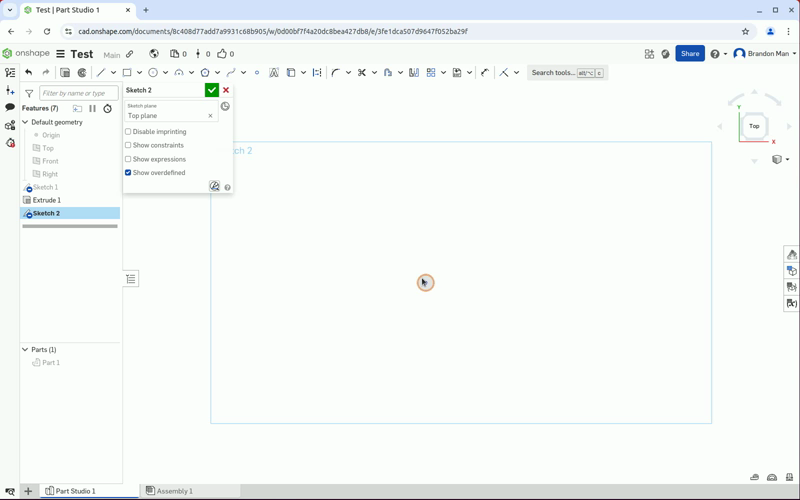
scroll(6)
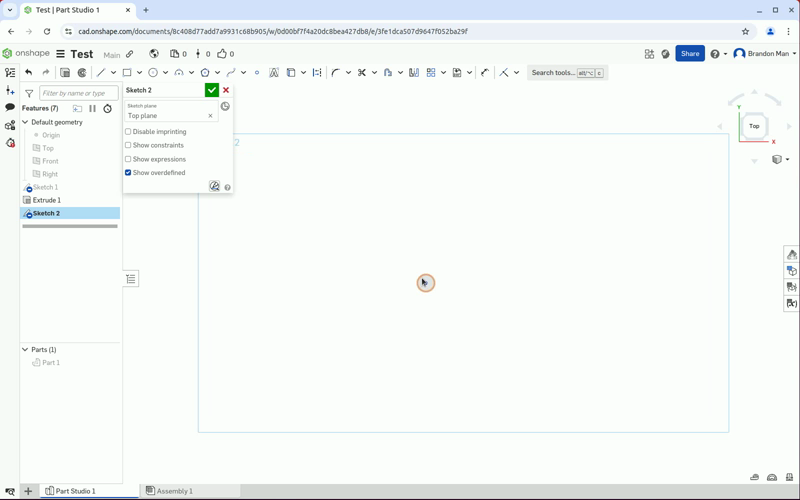
scroll(6)
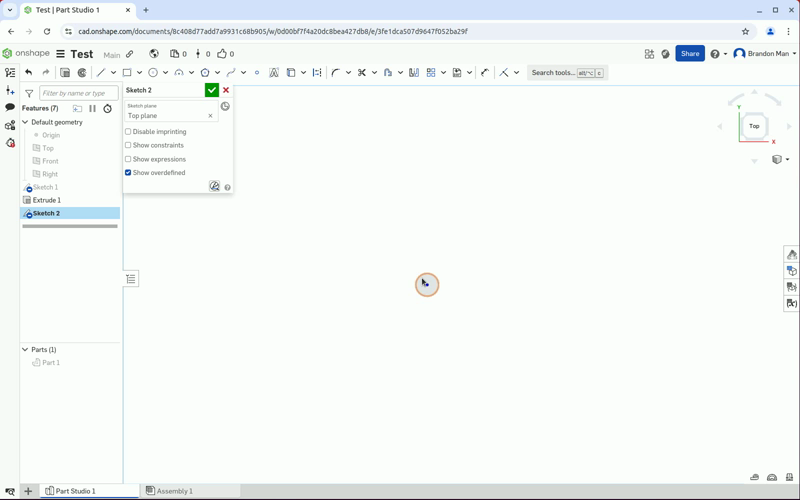
scroll(6)
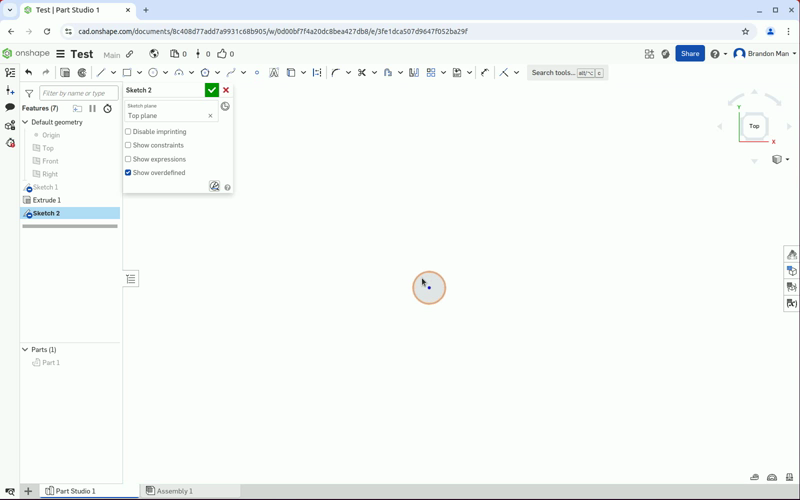
scroll(6)
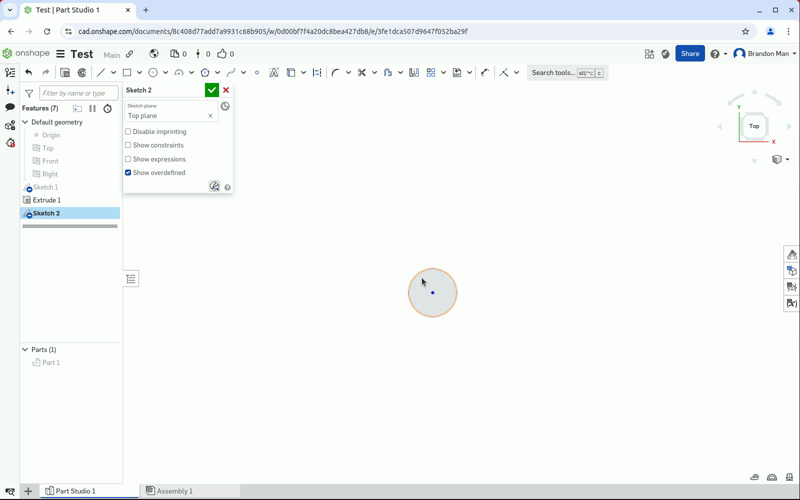
scroll(6)
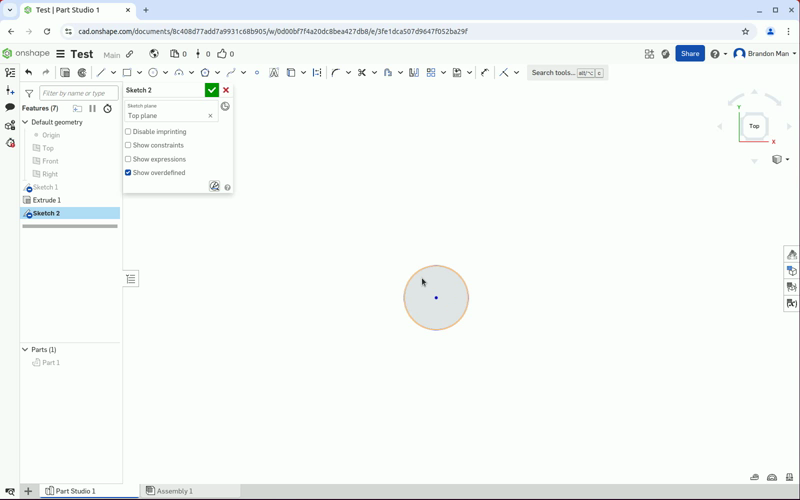
scroll(6)
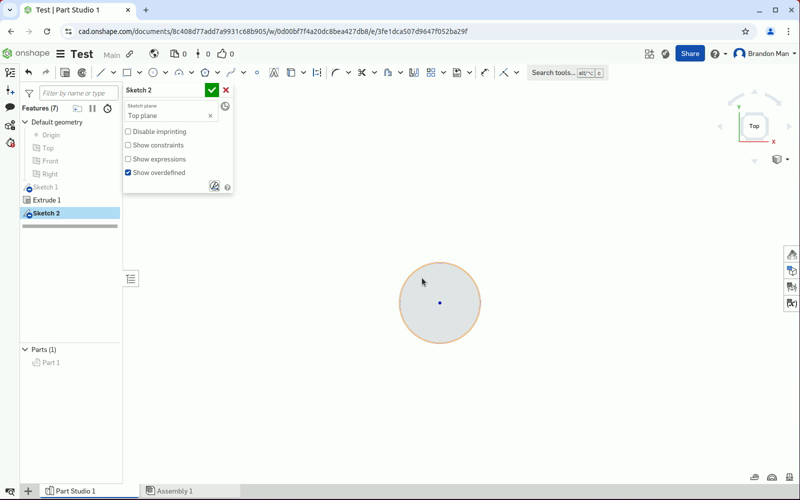
scroll(6)
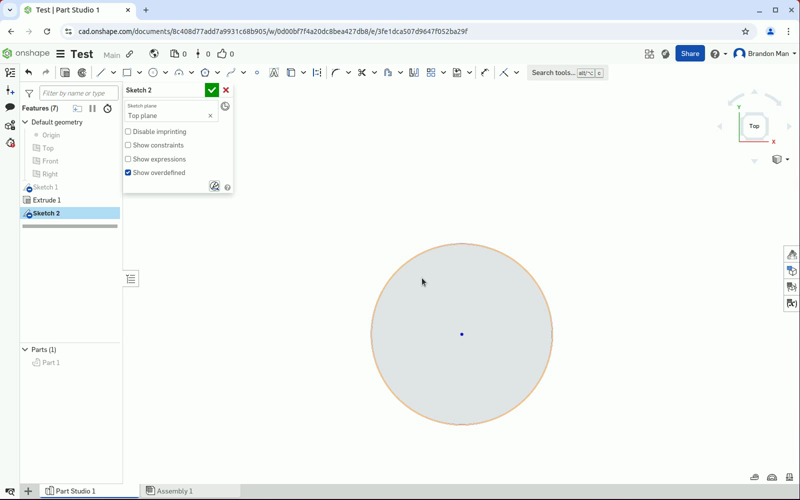
click(422, 277)
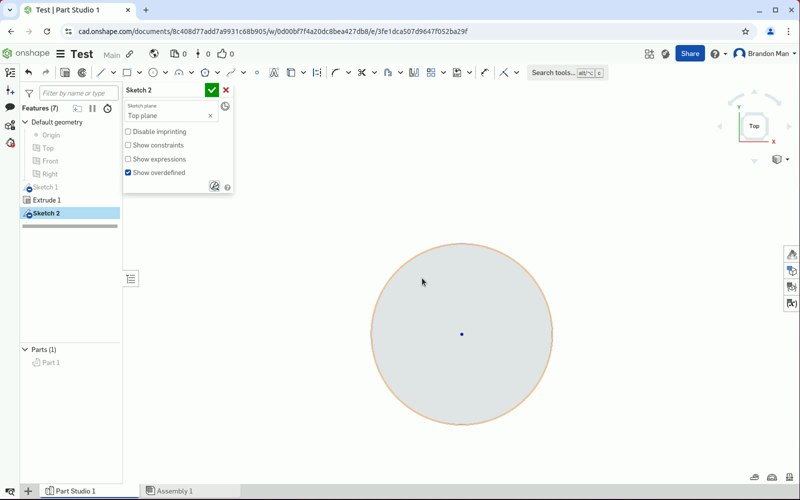
scroll(-6)
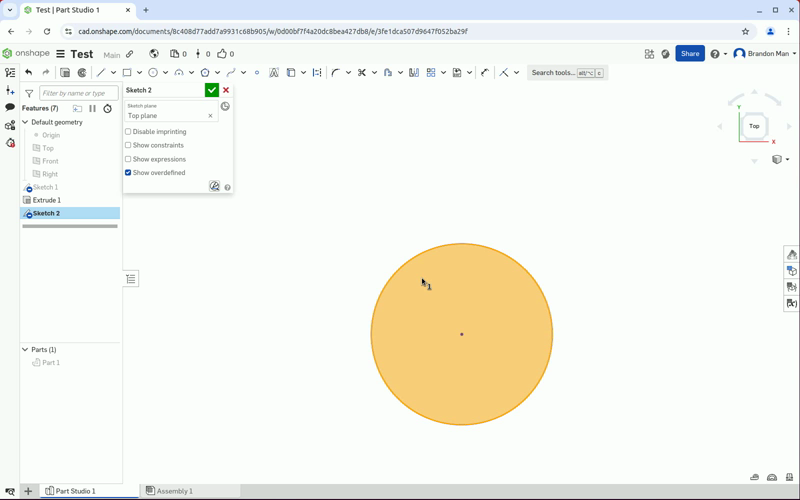
scroll(-6)
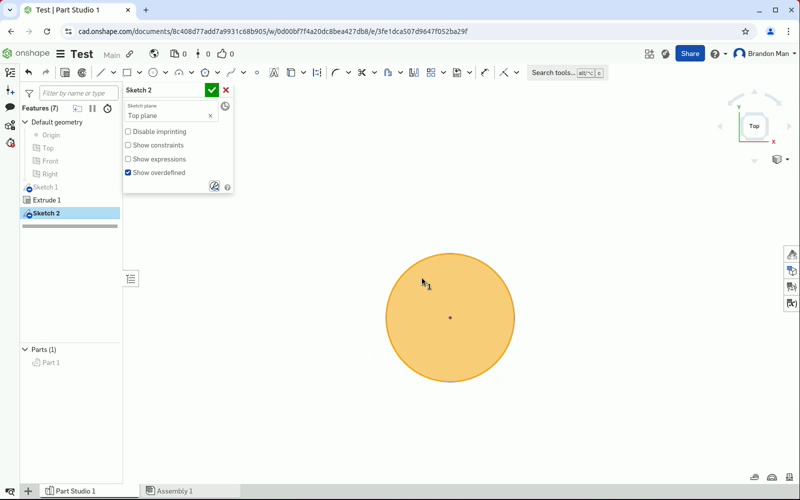
scroll(-6)
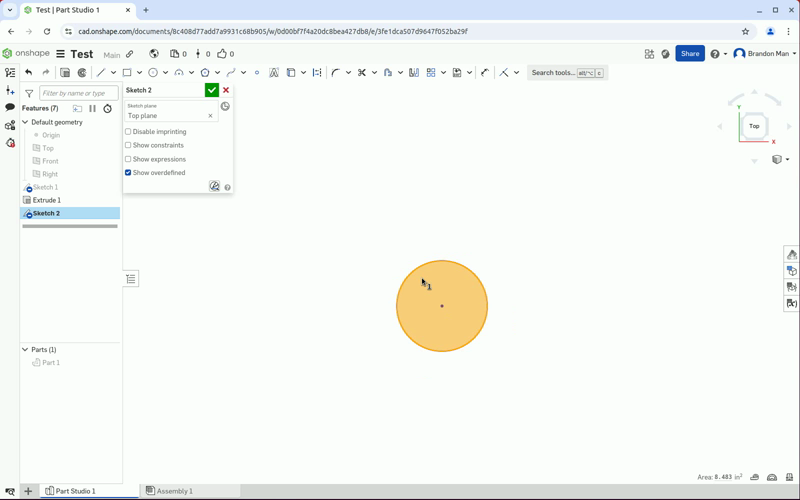
scroll(-6)
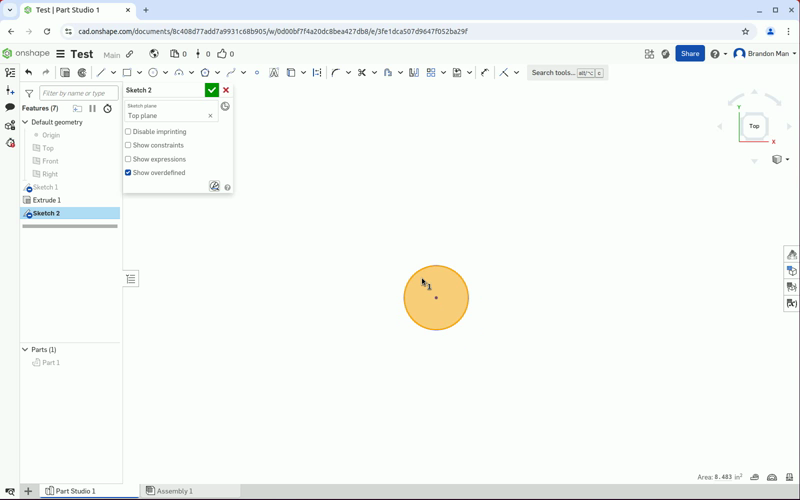
scroll(-6)
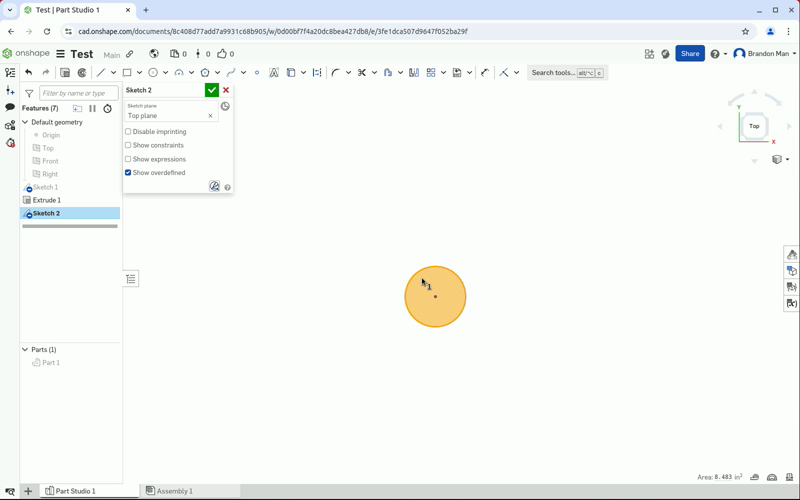
scroll(-6)
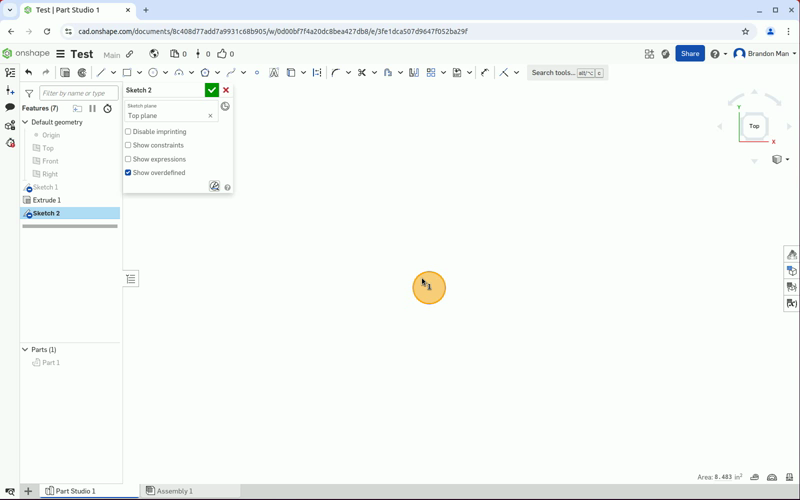
scroll(-6)
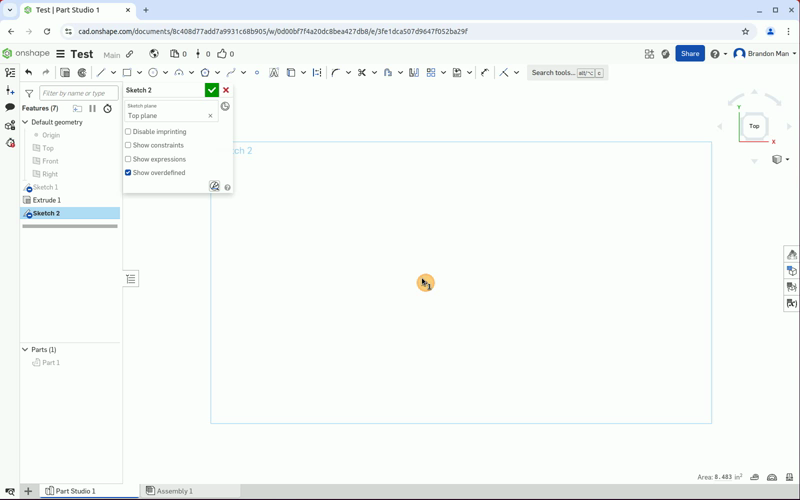
mouse_move(73, 352)
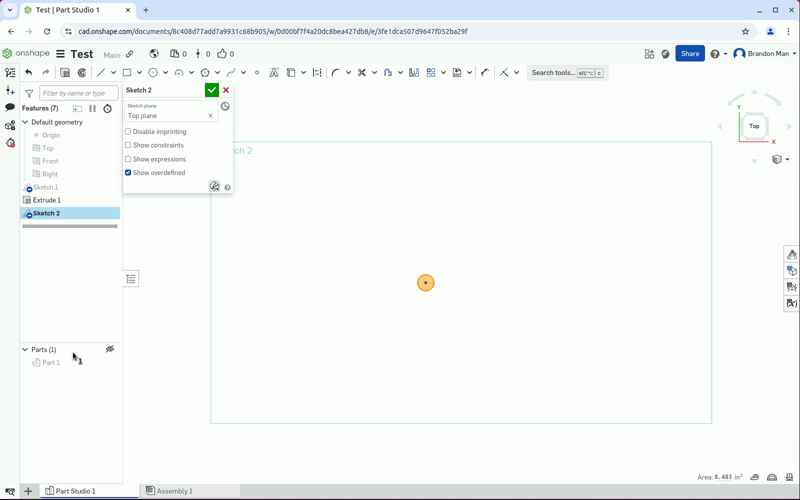
key(shift+y)
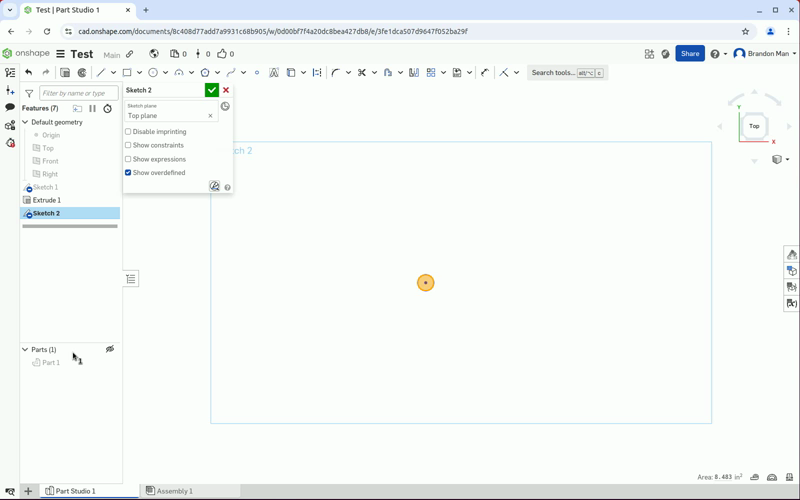
key(shift+e)
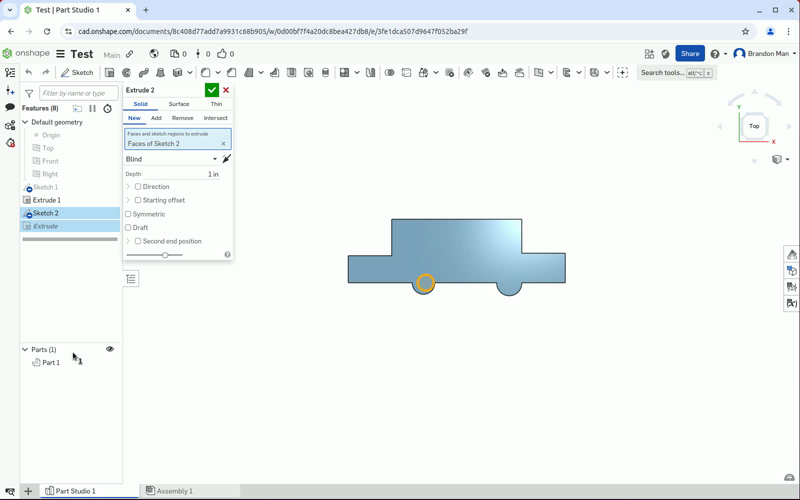
mouse_move(143, 106)
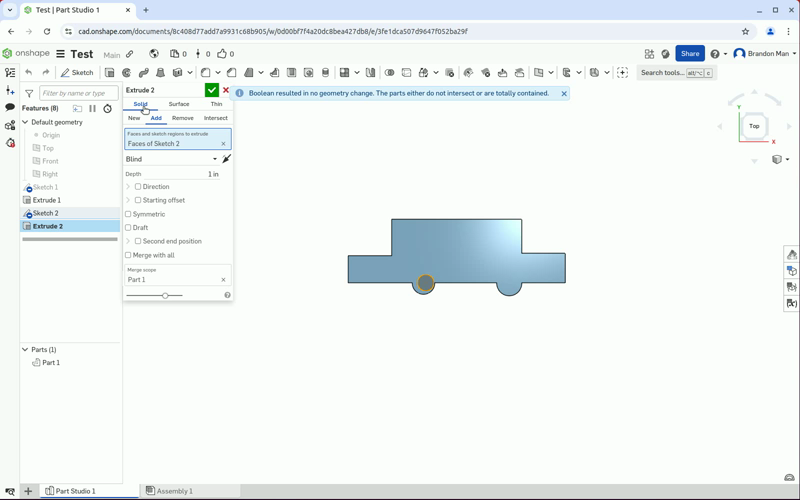
click(143, 106)
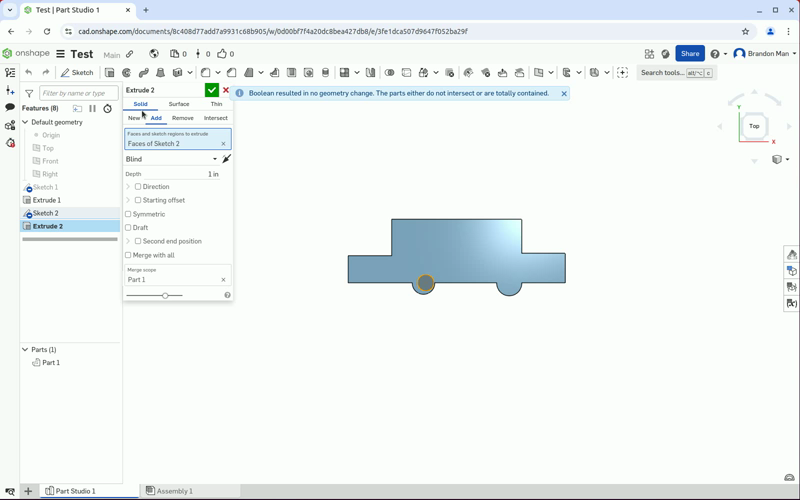
mouse_move(137, 120)
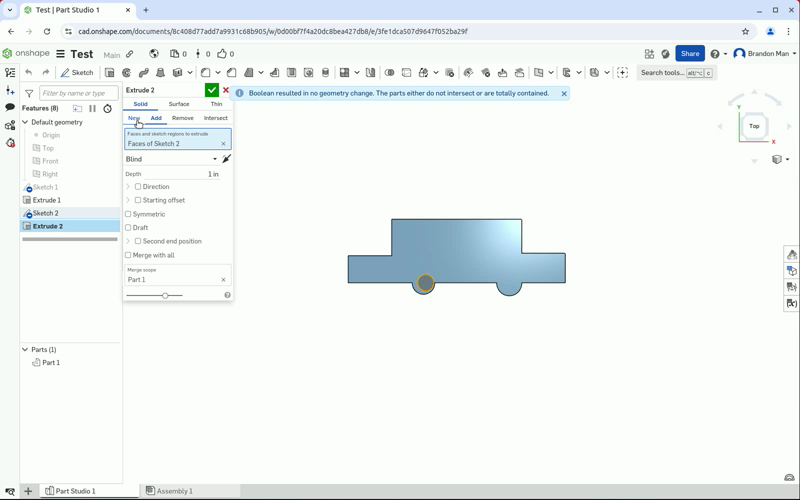
click(137, 120)
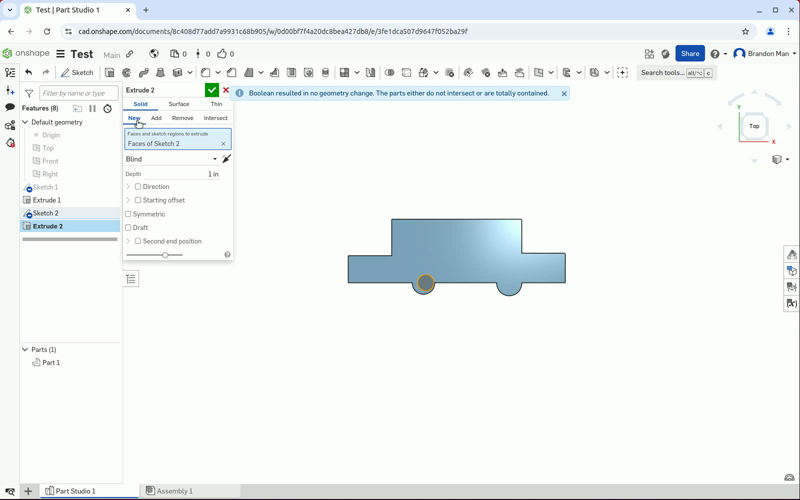
key(tab, 4)
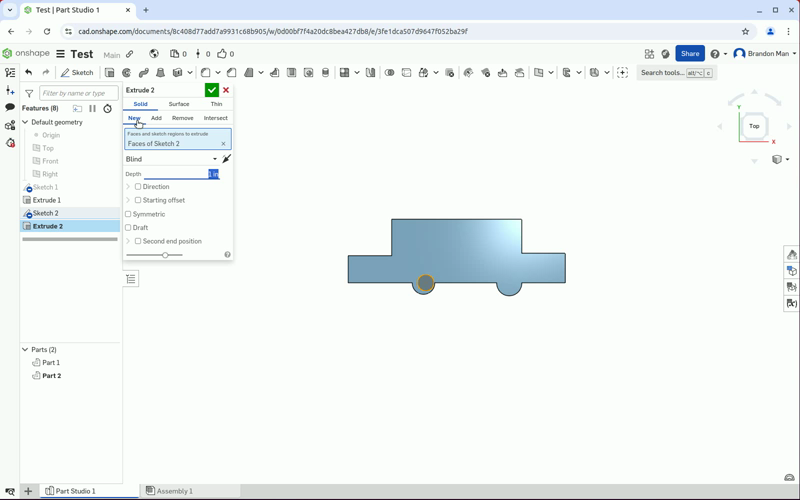
text(12.517)
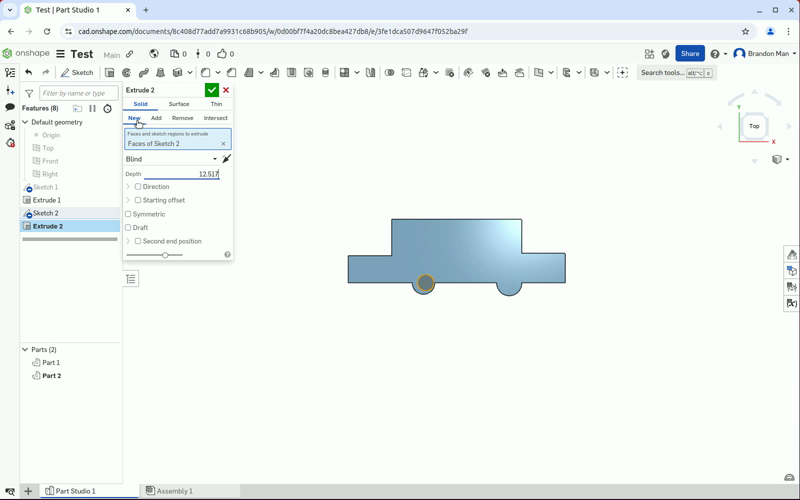
key(enter)
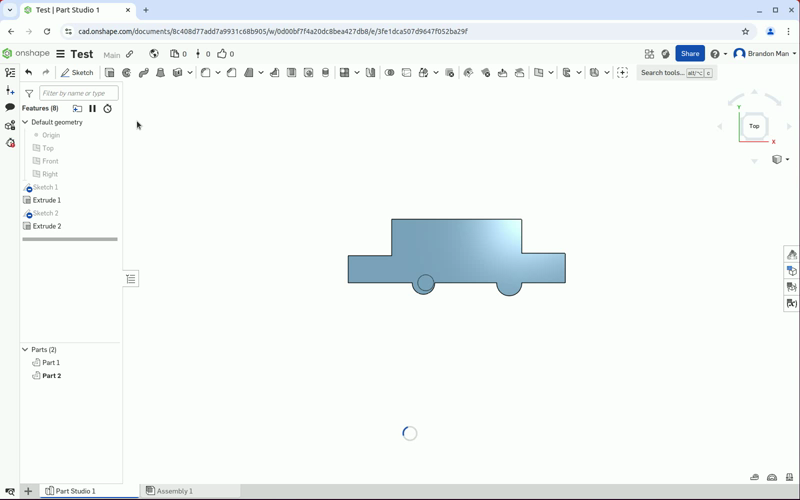
key(shift+h)
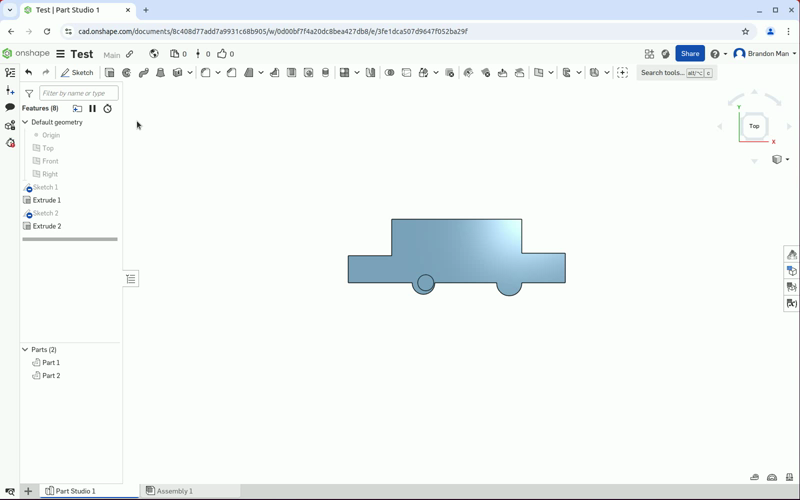
key(shift+h)
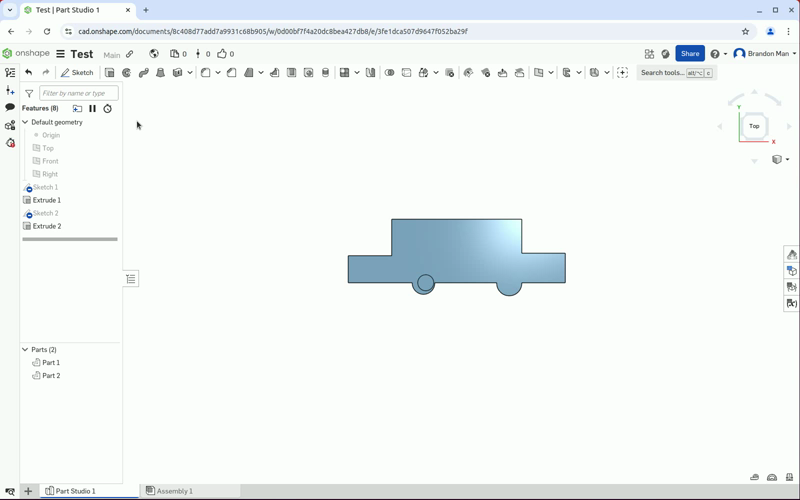
mouse_move(73, 189)
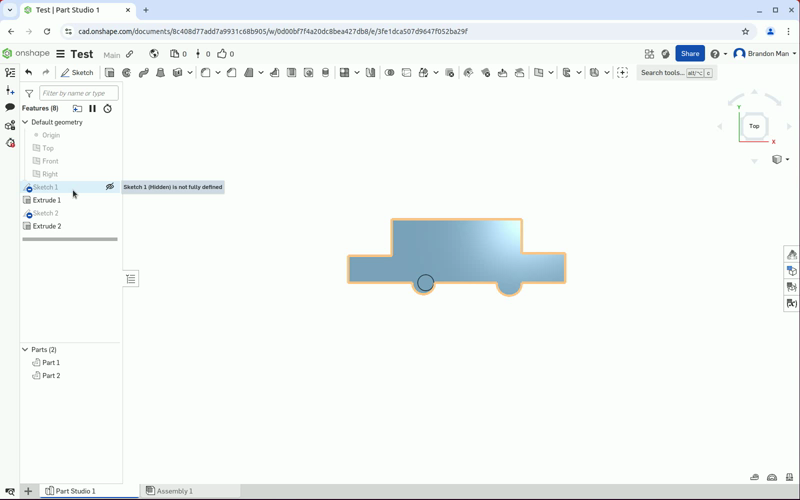
click(73, 189)
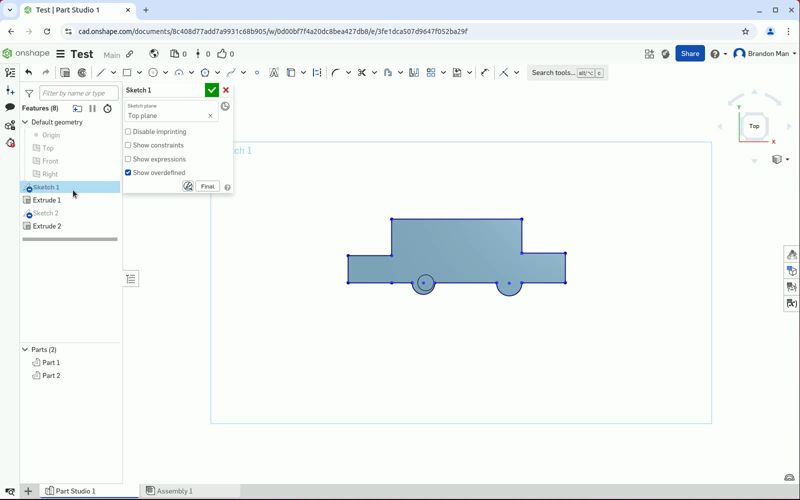
mouse_move(229, 92)
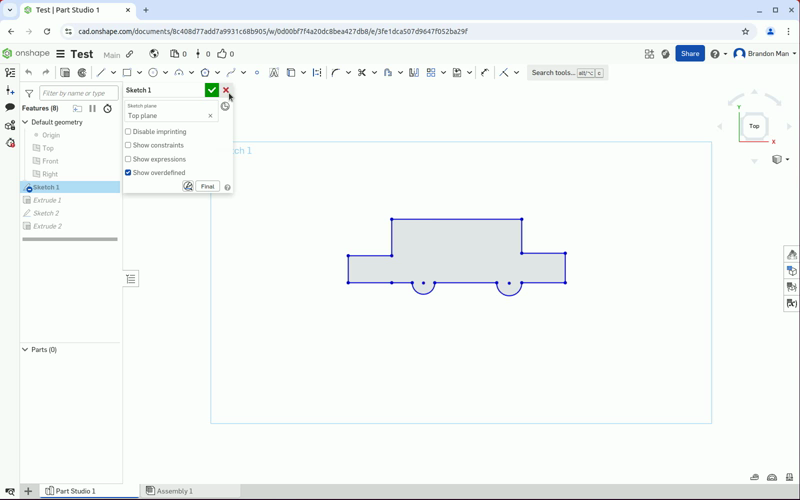
click(229, 92)
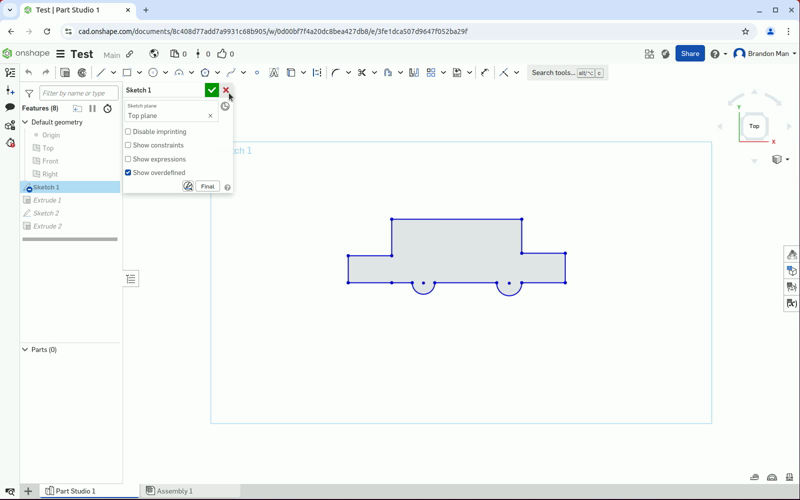
key(shift+s)
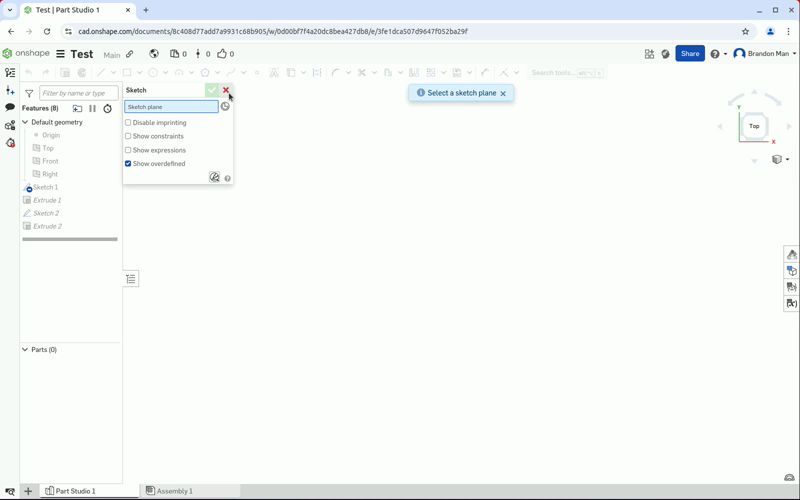
mouse_move(73, 150)
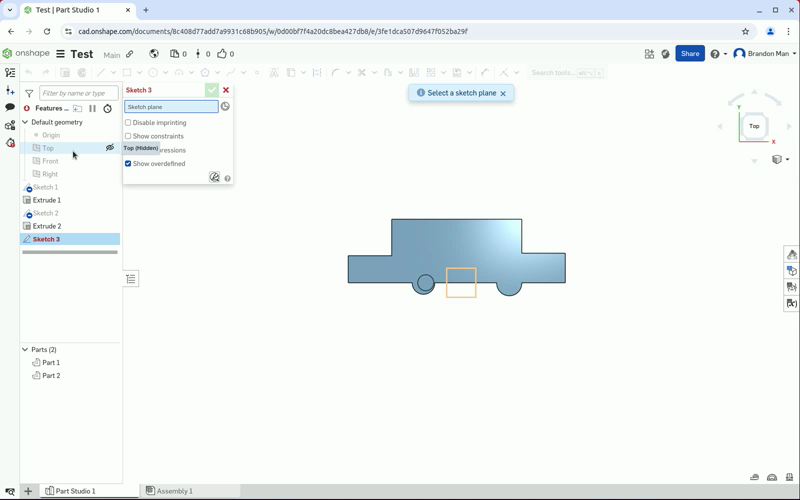
click(73, 150)
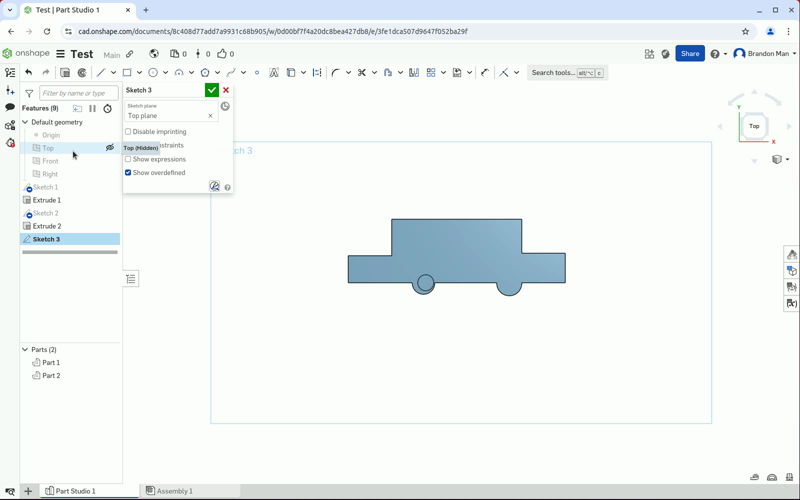
mouse_move(73, 352)
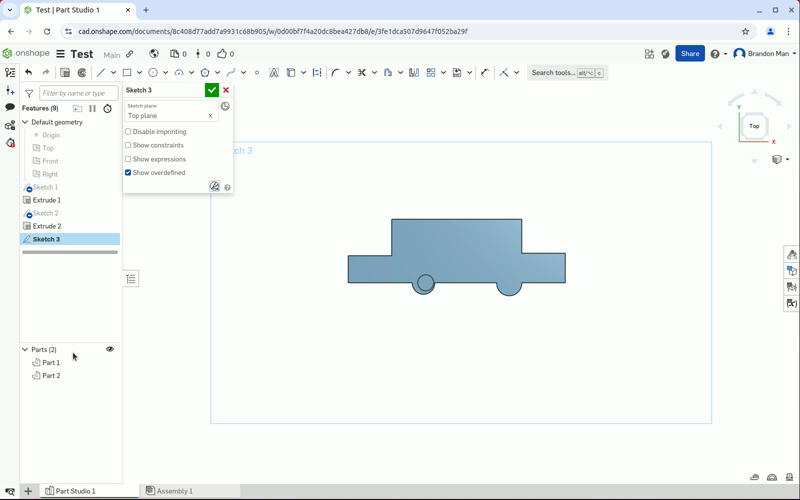
key(y)
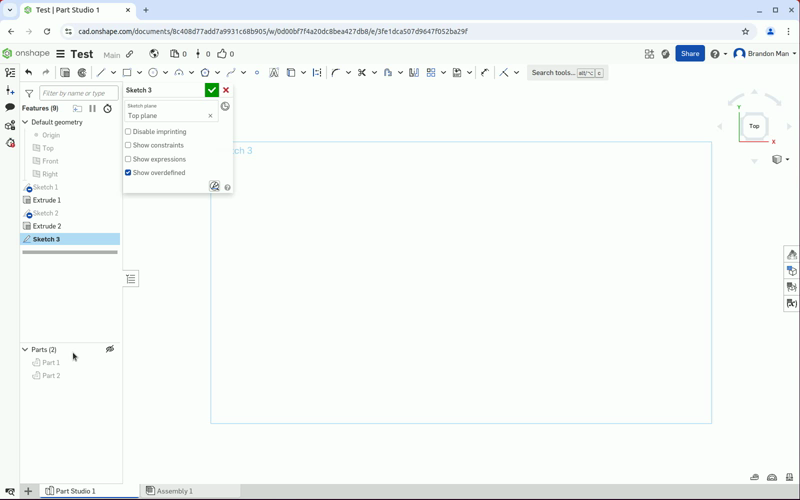
key(c)
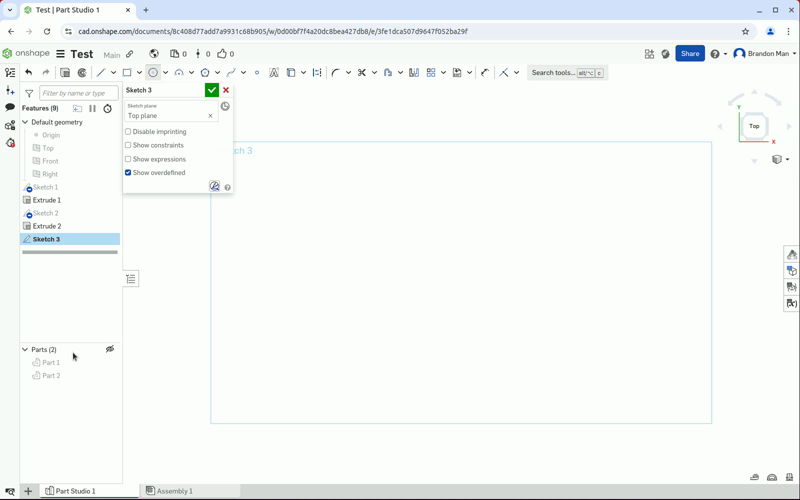
key_down(shift)
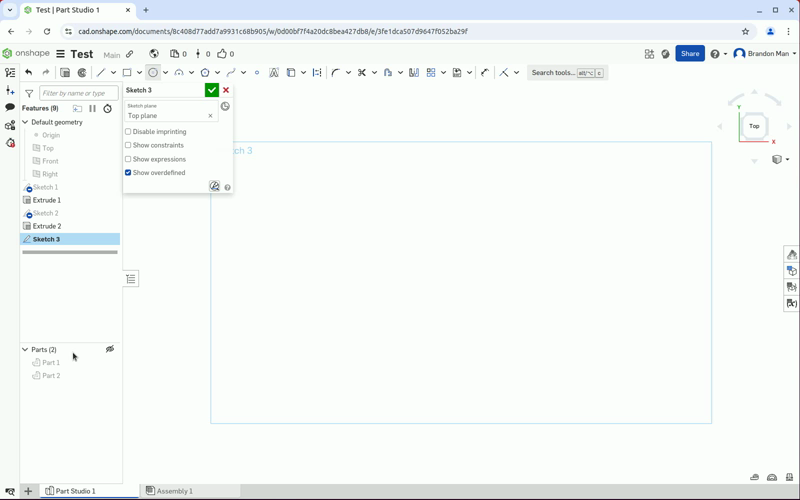
mouse_move(510, 282)
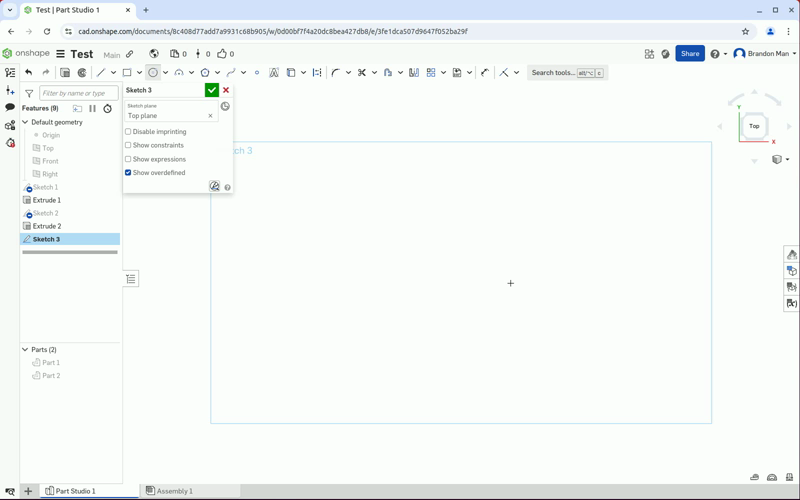
click(510, 282)
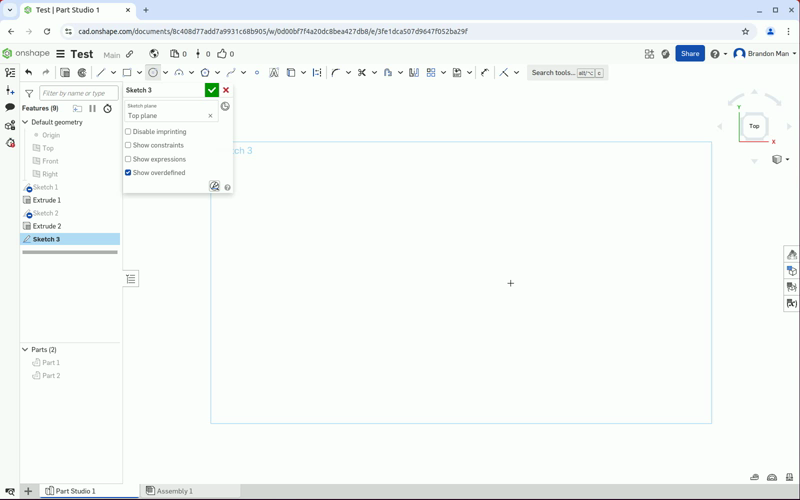
key_up(shift)
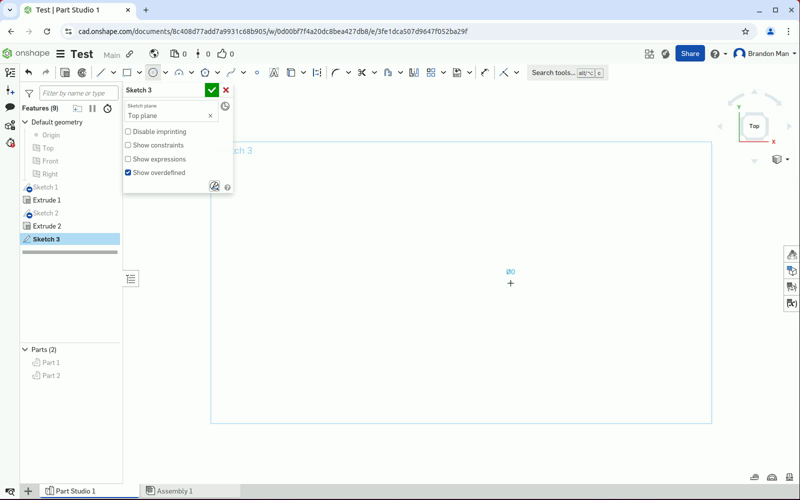
mouse_move(519, 282)
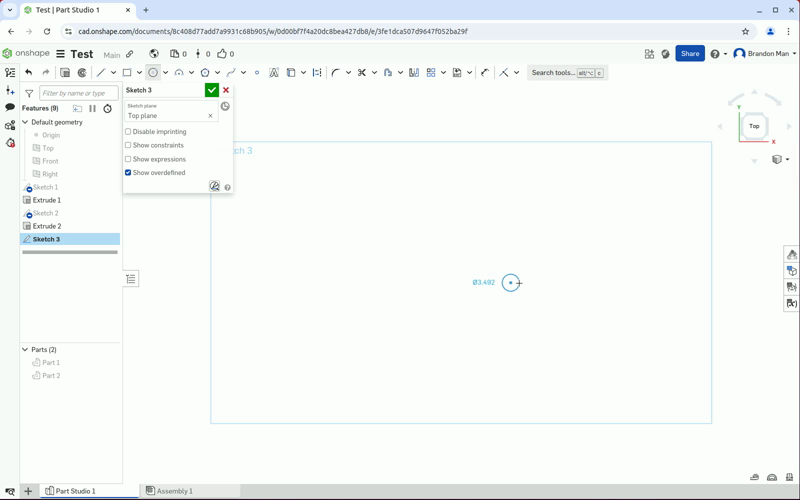
click(519, 282)
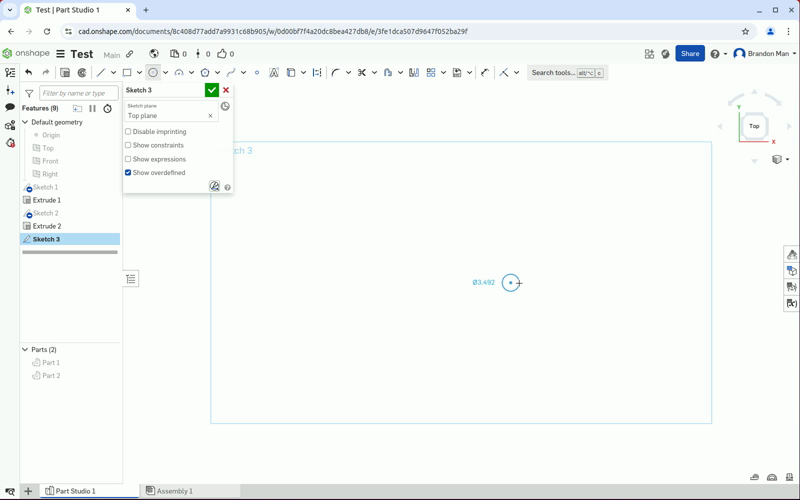
key(esc)
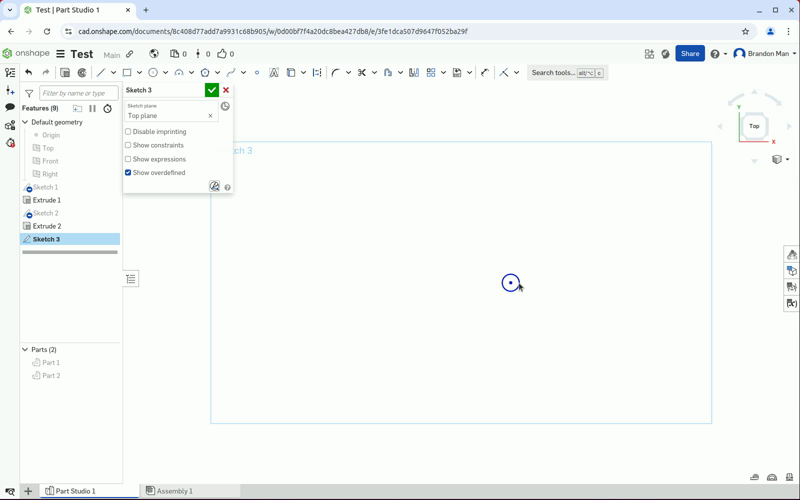
mouse_move(505, 288)
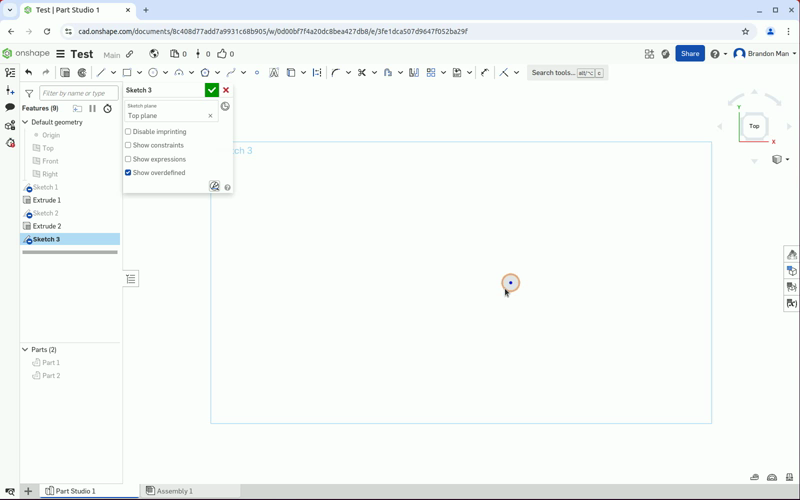
scroll(6)
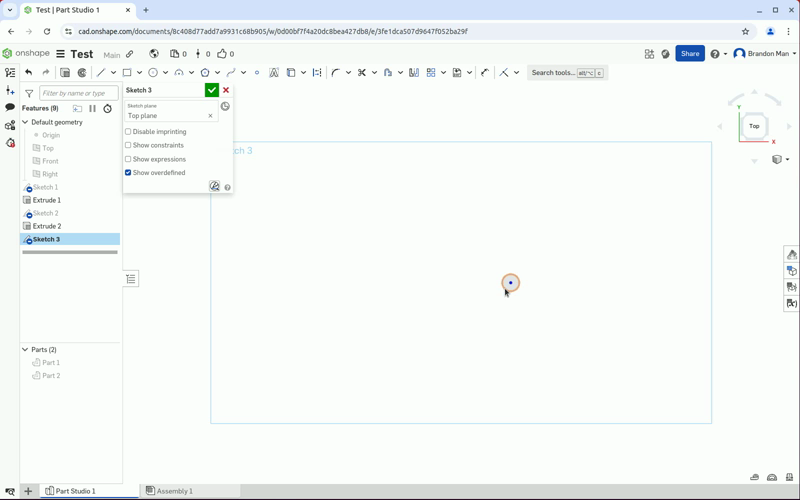
scroll(6)
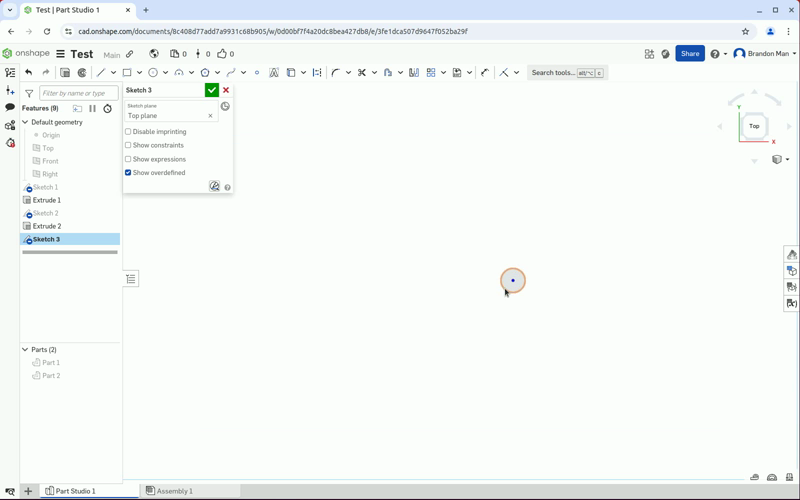
scroll(6)
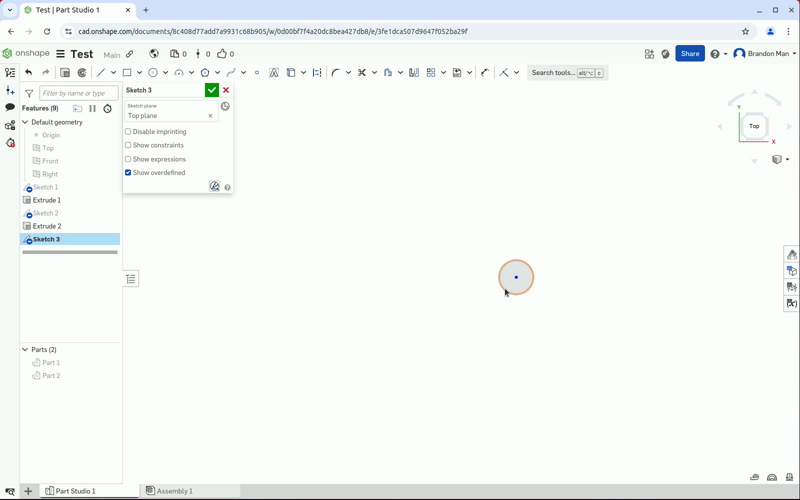
scroll(6)
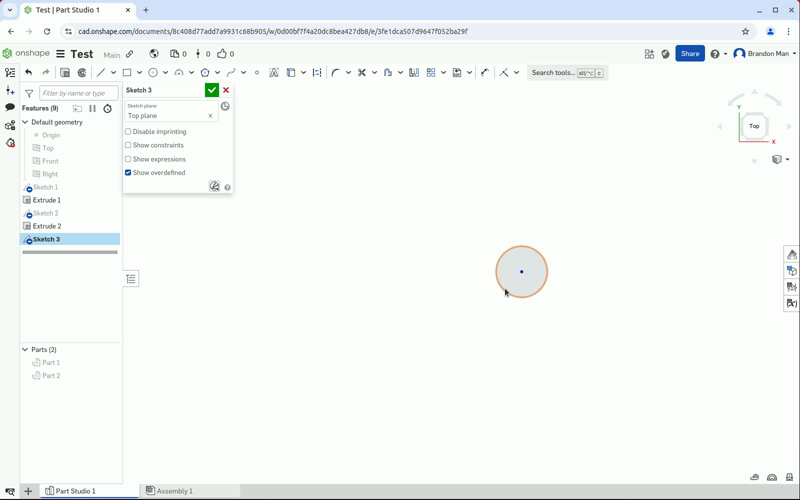
scroll(6)
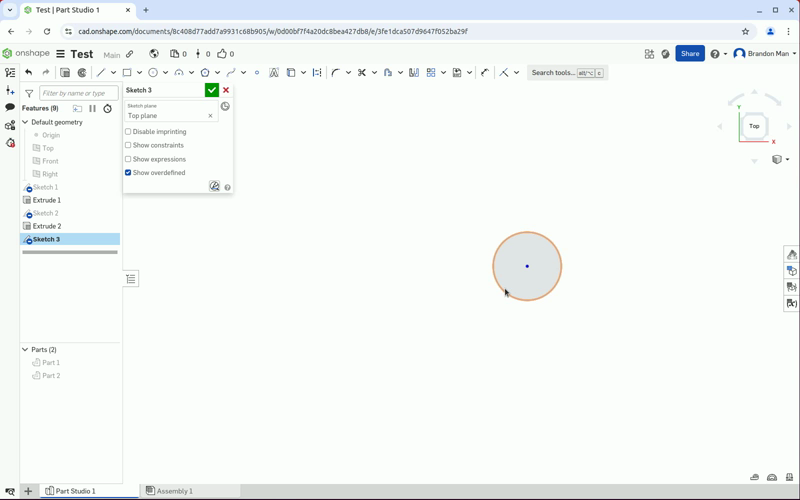
scroll(6)
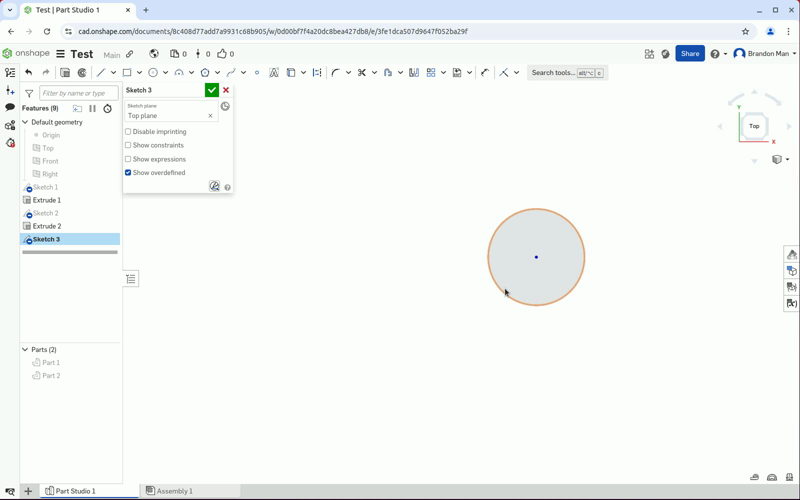
scroll(6)
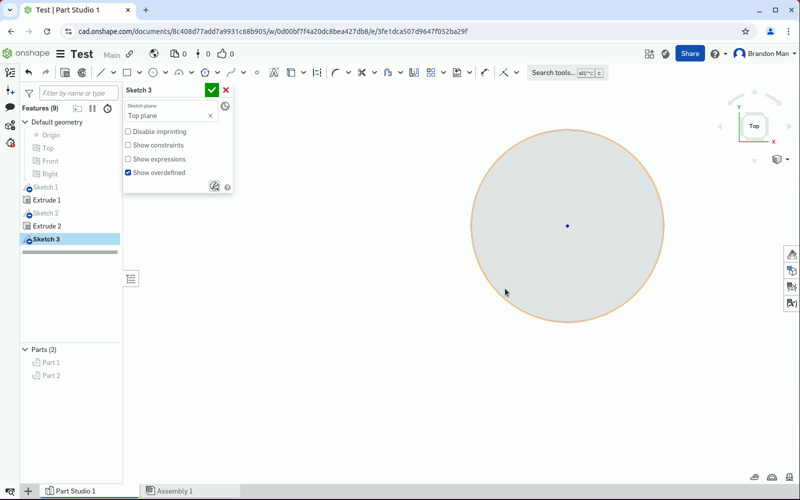
click(505, 288)
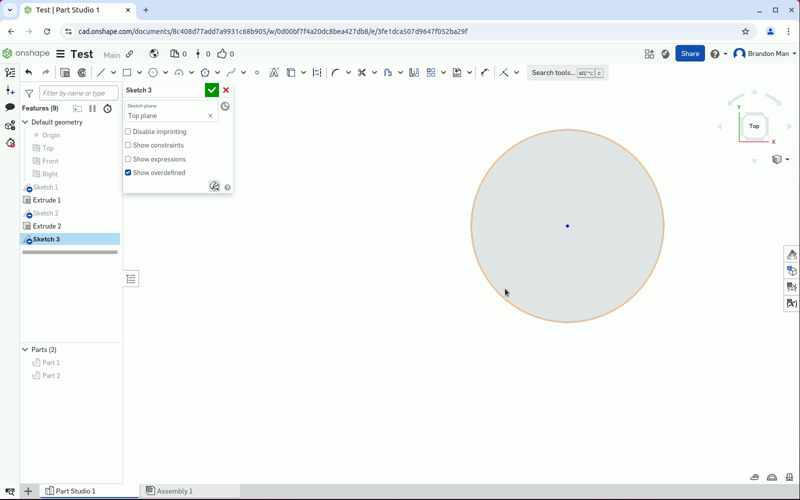
scroll(-6)
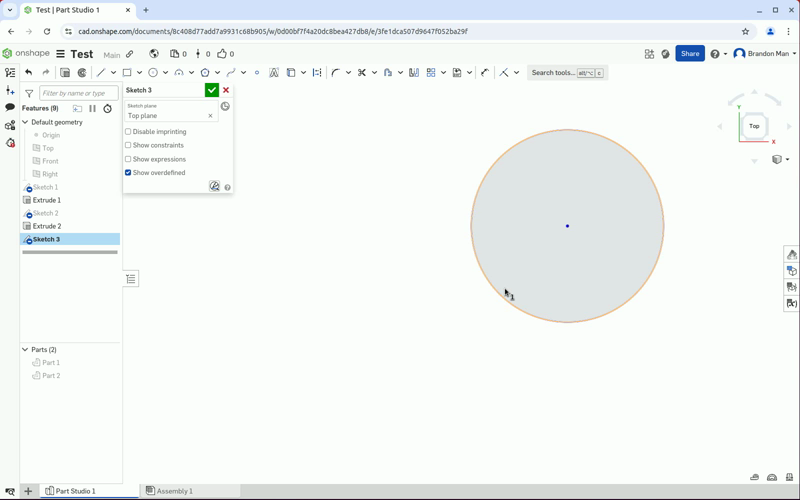
scroll(-6)
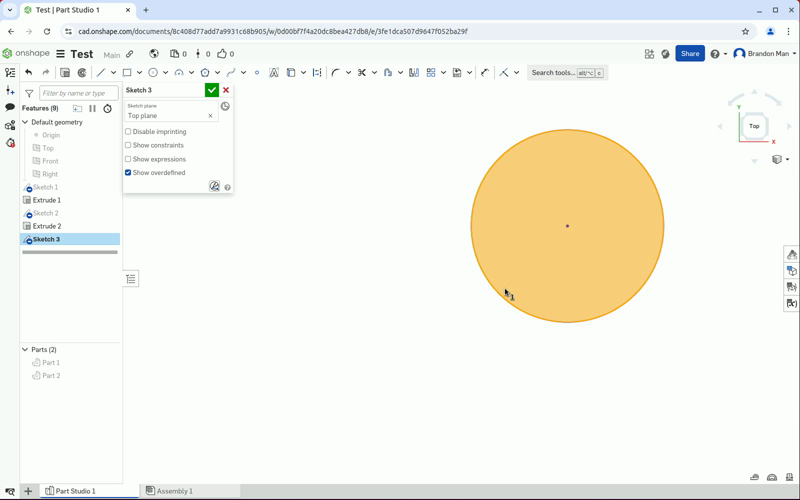
scroll(-6)
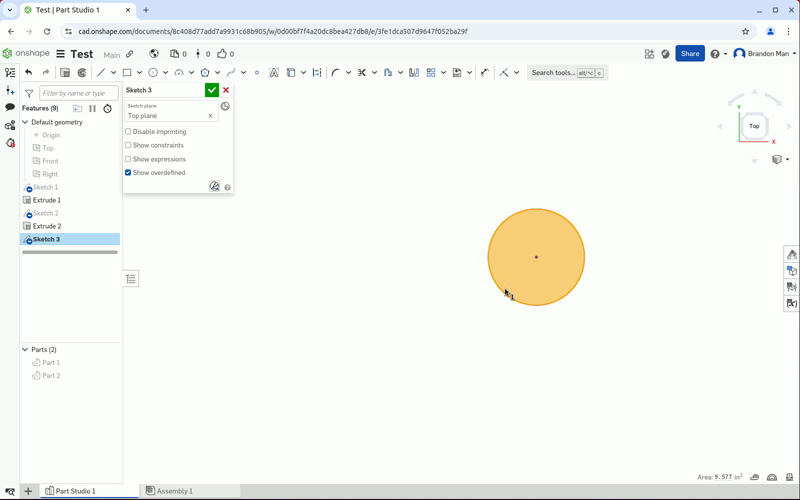
scroll(-6)
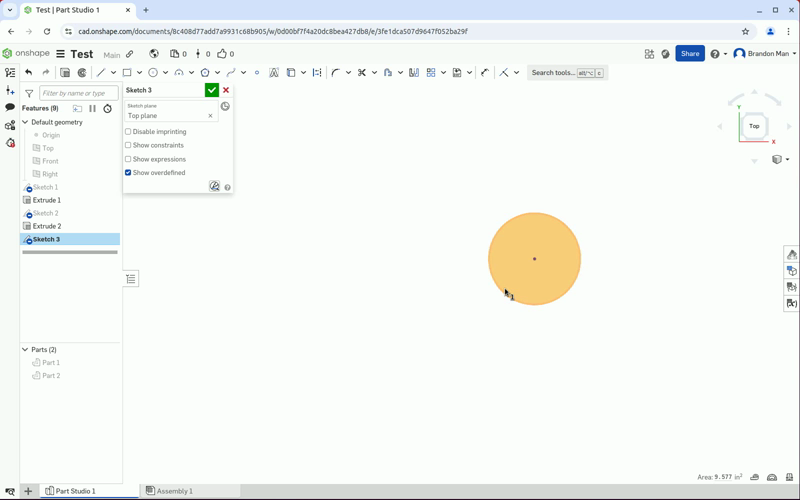
scroll(-6)
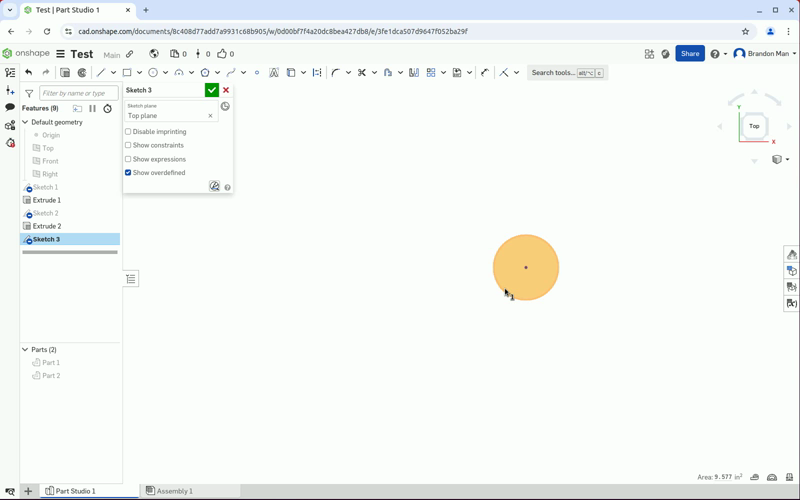
scroll(-6)
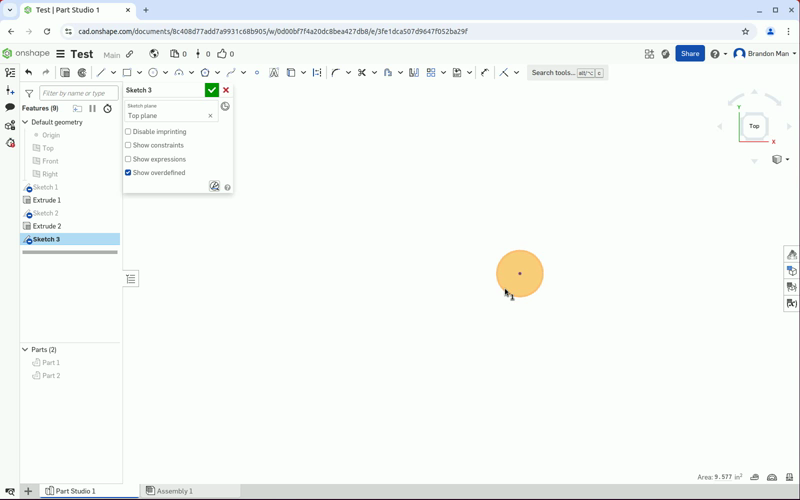
scroll(-6)
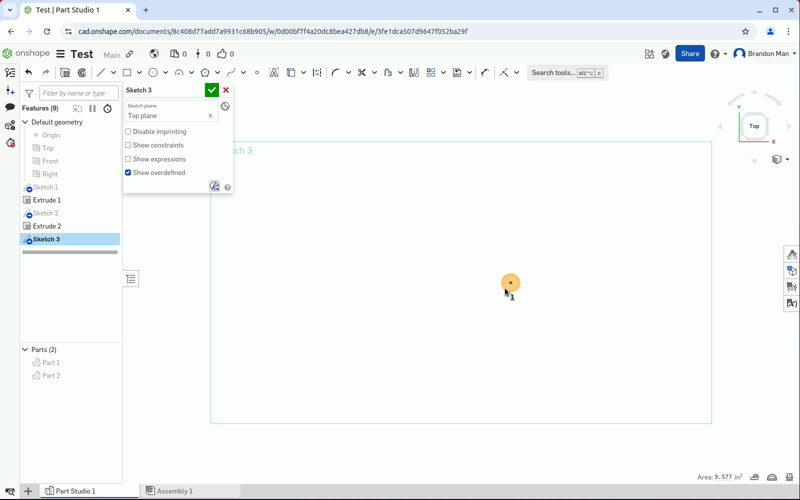
mouse_move(73, 352)
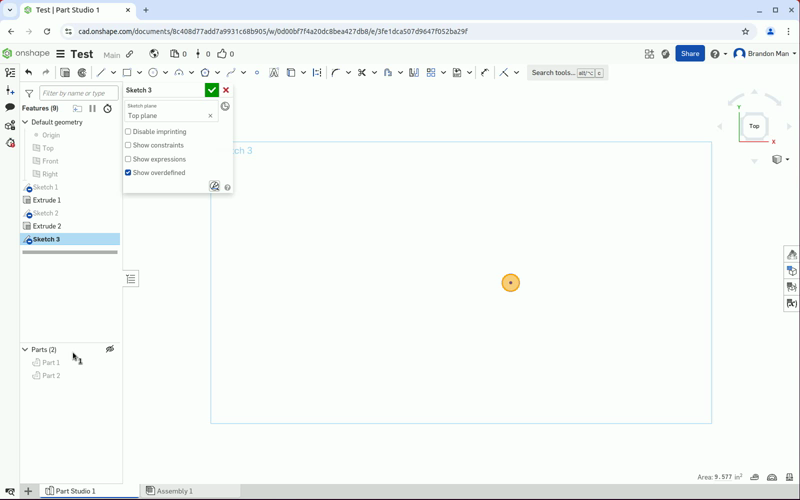
key(shift+y)
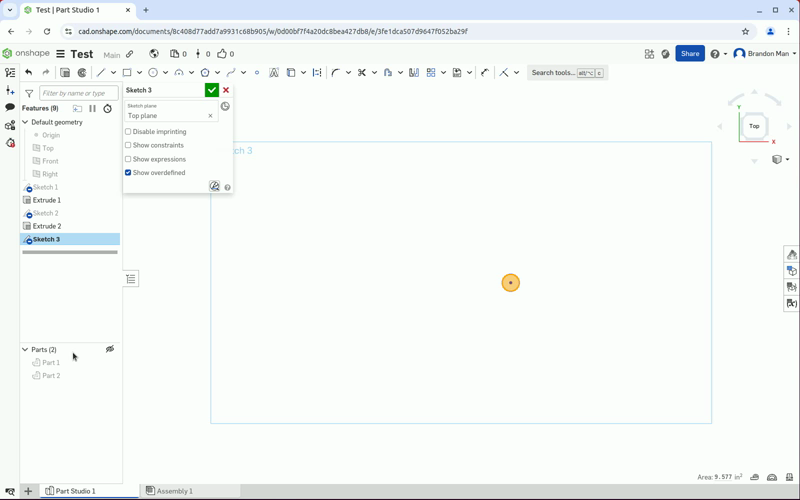
key(shift+e)
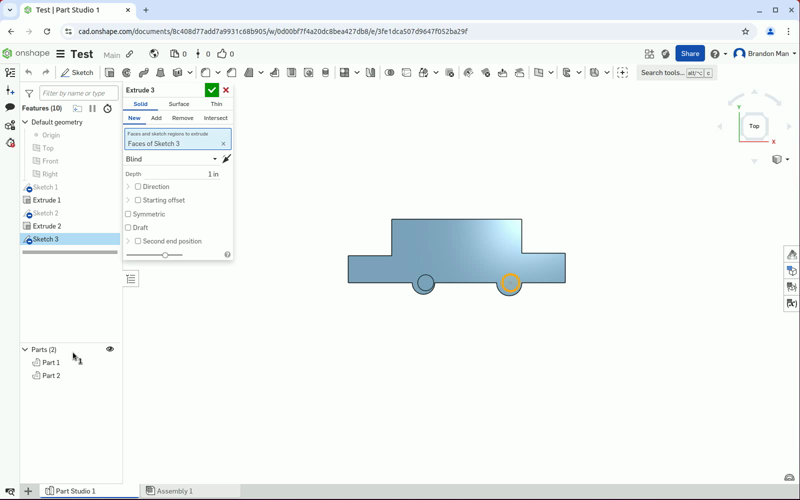
mouse_move(143, 106)
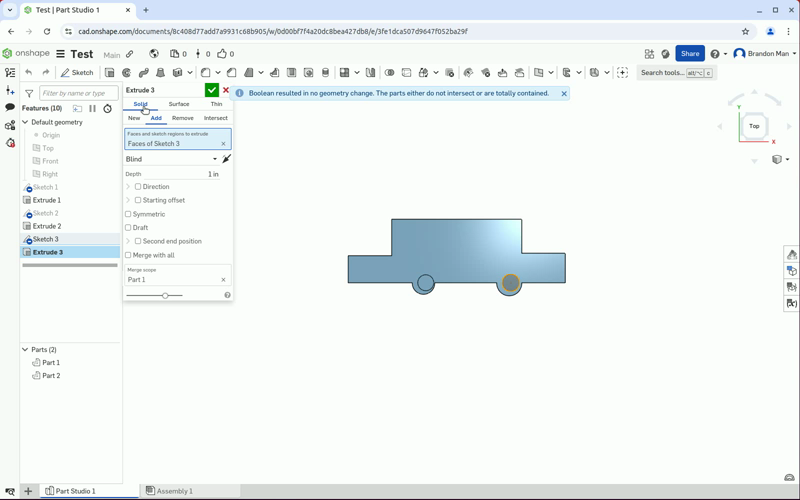
click(143, 106)
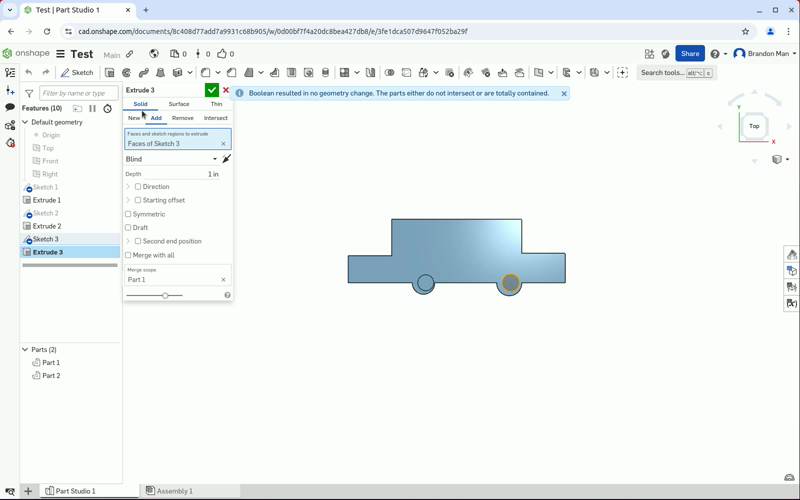
mouse_move(137, 120)
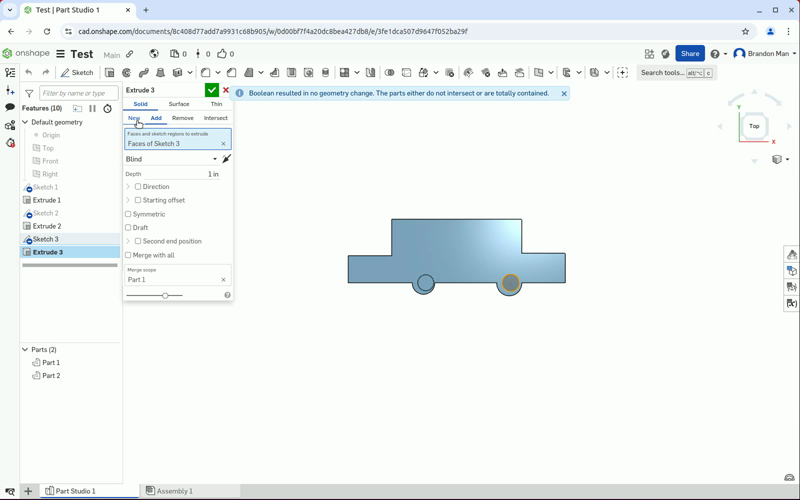
click(137, 120)
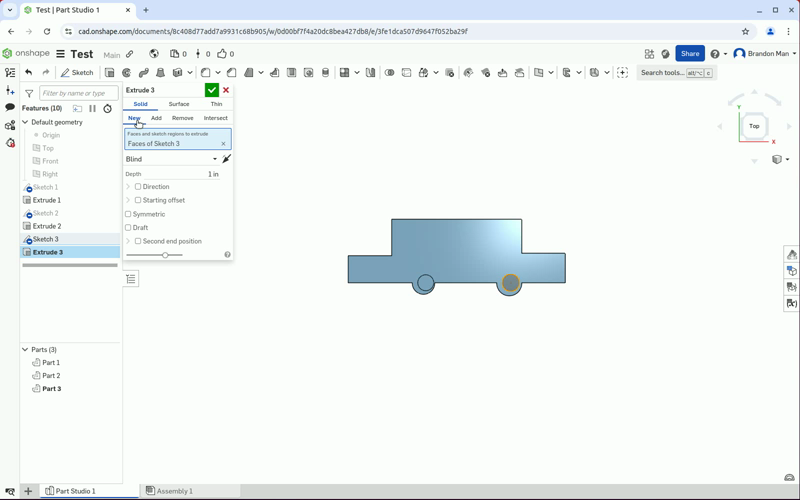
key(tab, 4)
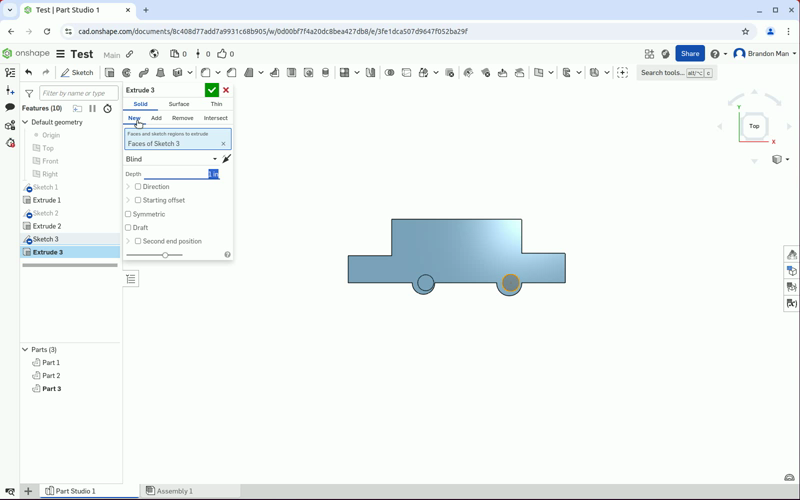
text(12.517)
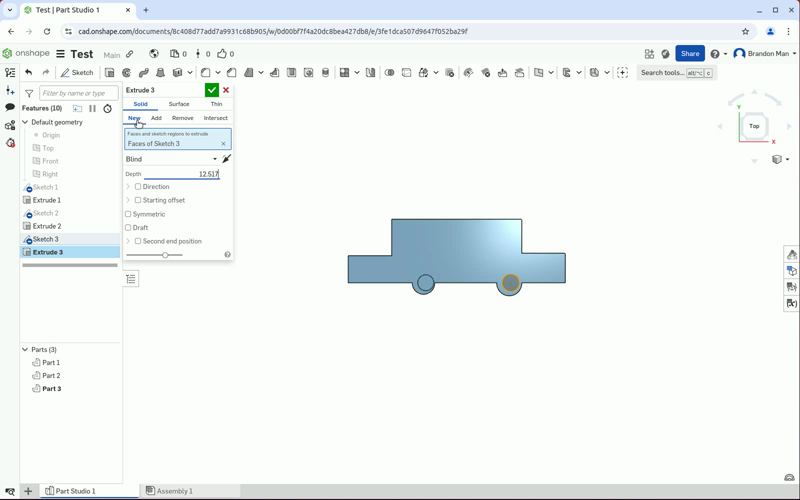
key(enter)
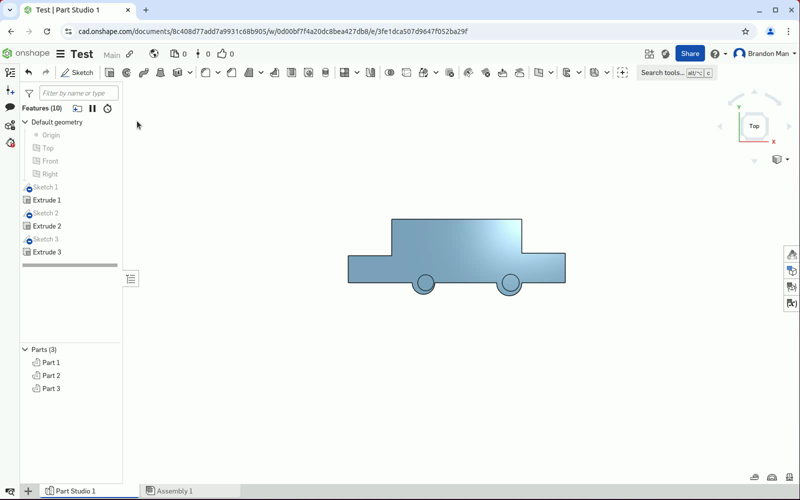
key(shift+h)
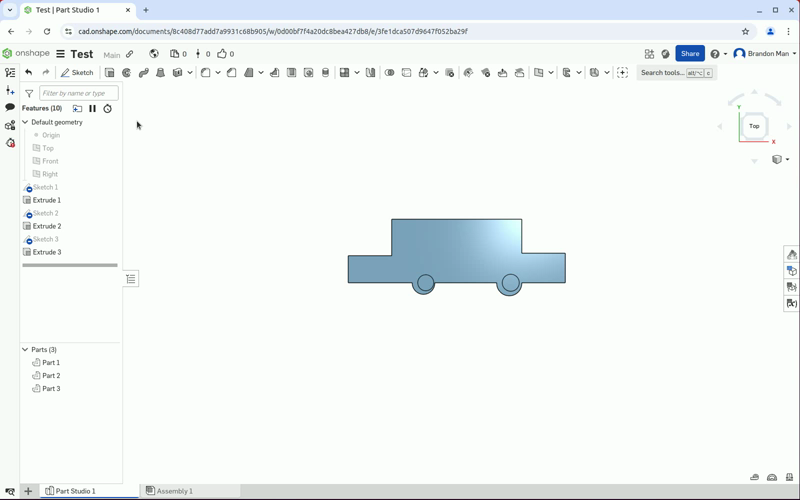
key(shift+h)
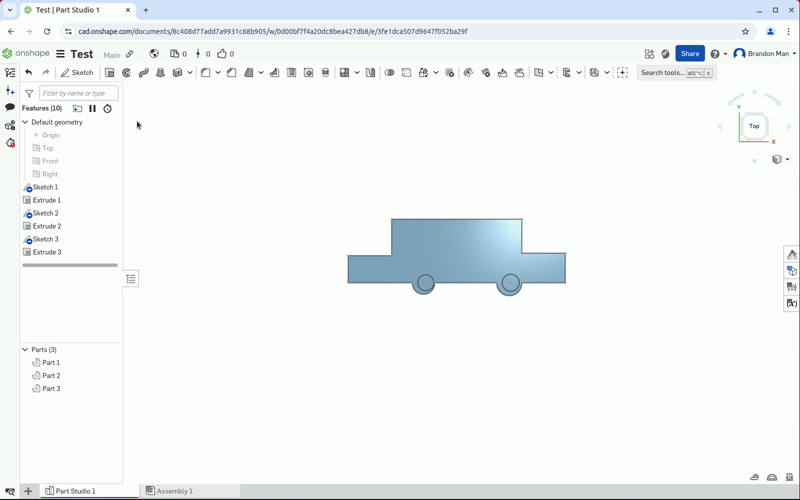
key(shift+7)
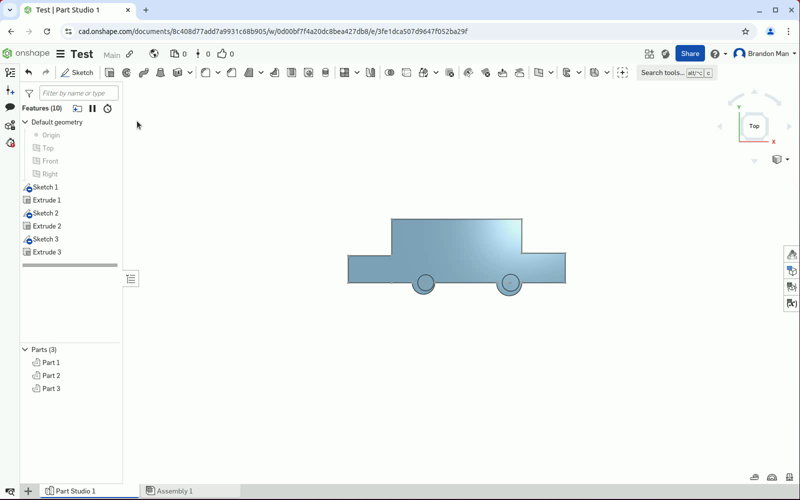
key(up, 3)
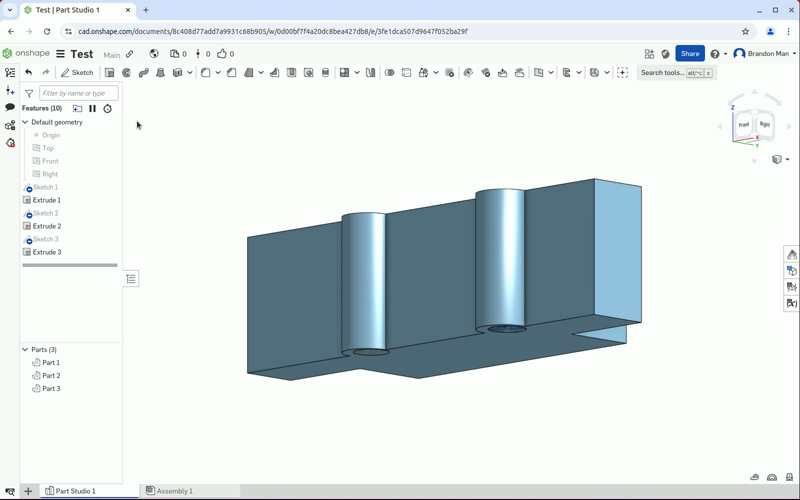
key(left, 3)
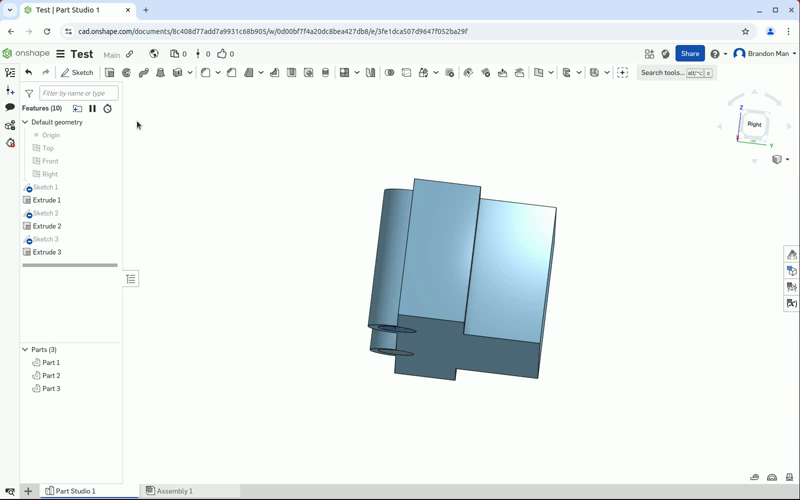
key(right, 3)
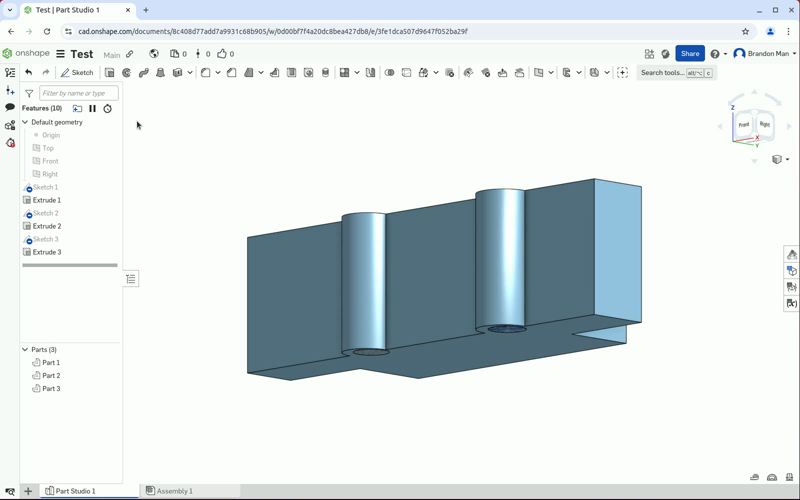
key(down, 3)
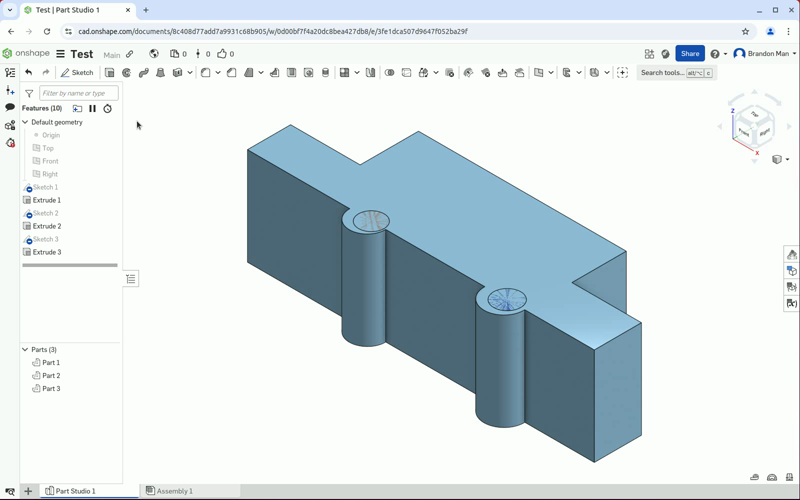
mouse_move(73, 189)
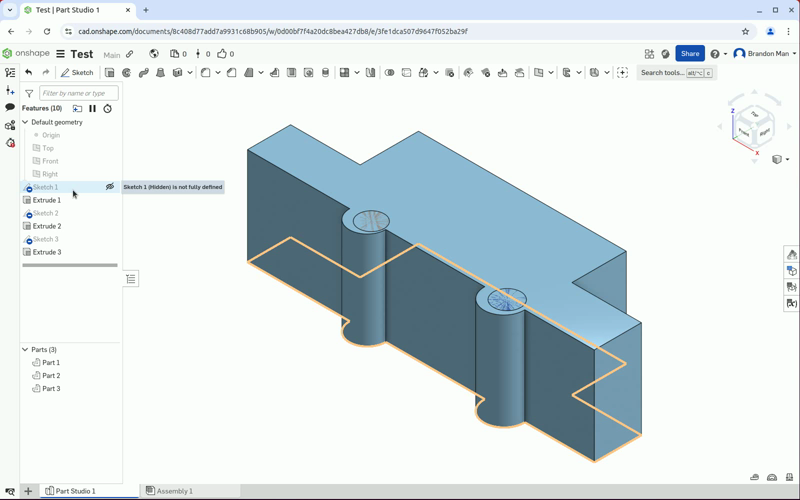
click(73, 189)